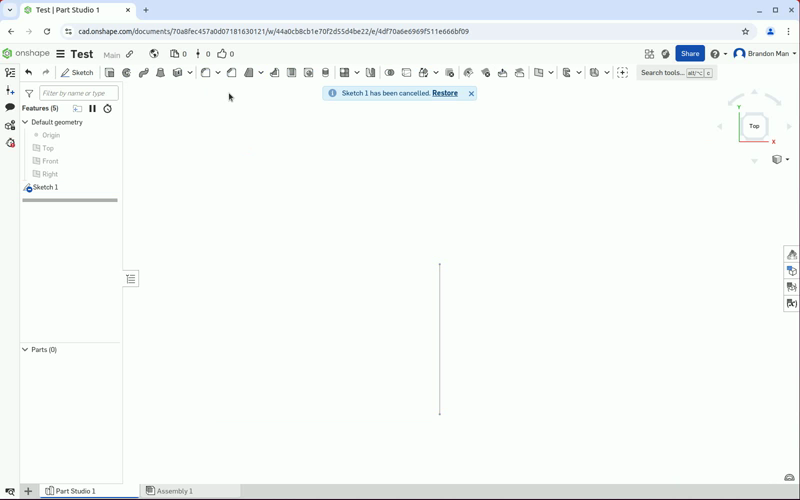
key(shift+h)
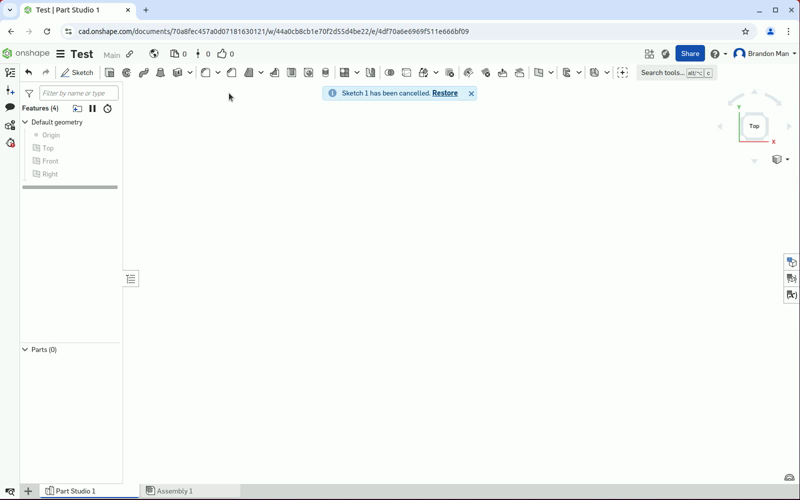
mouse_move(73, 352)
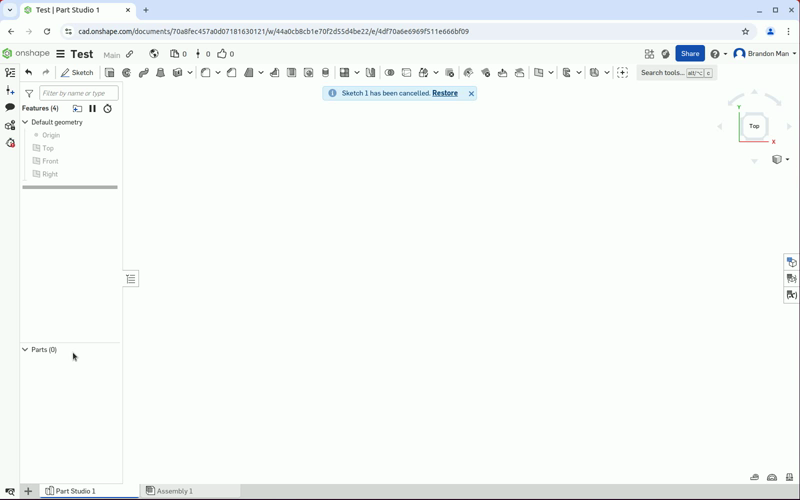
key(y)
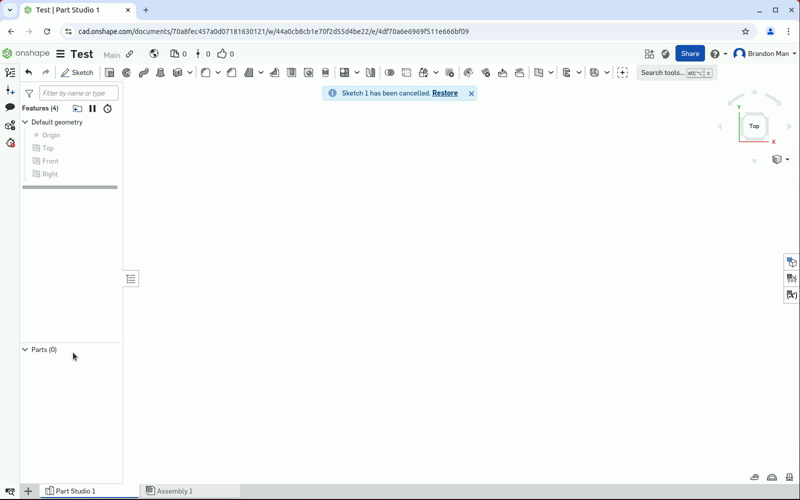
key(shift+p)
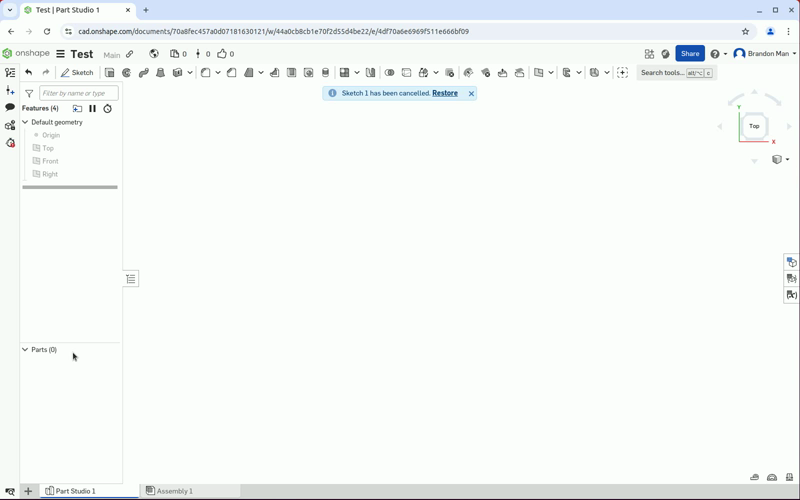
key(space)
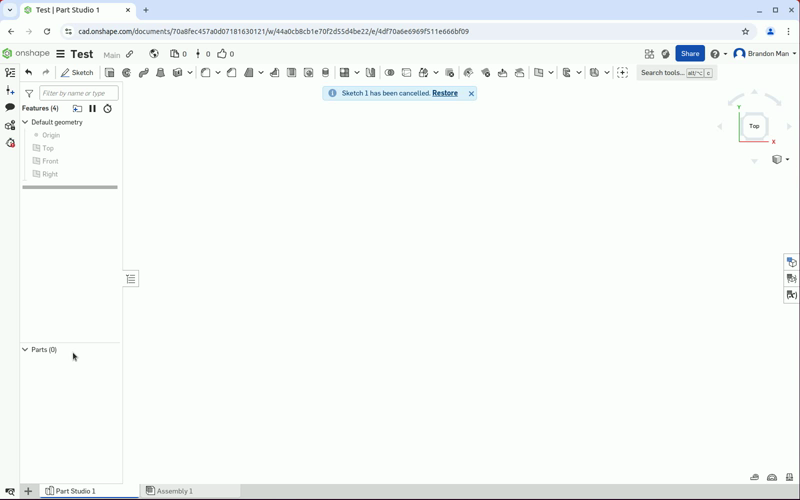
key_down(shift)
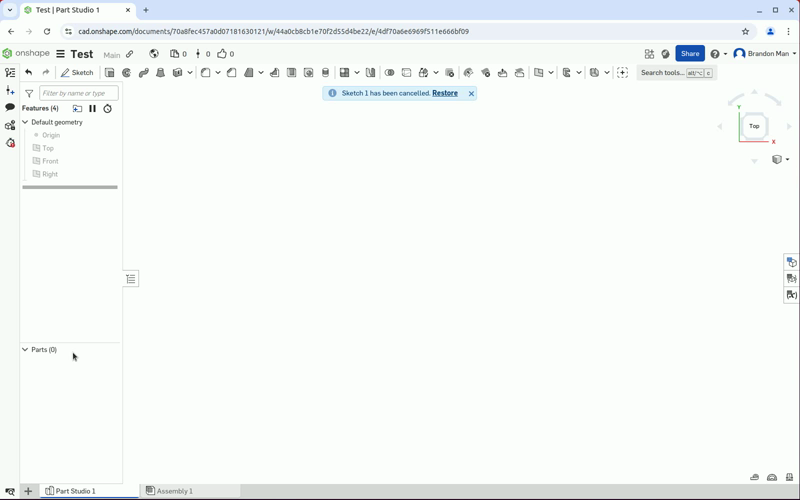
key(up)
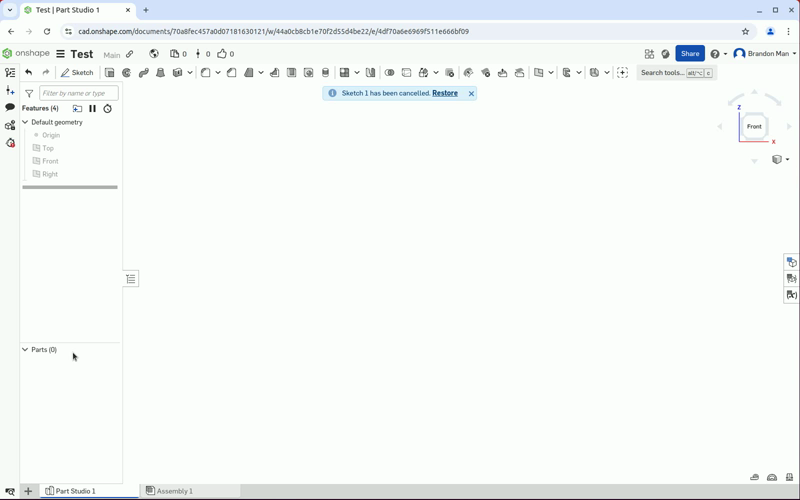
key_up(shift)
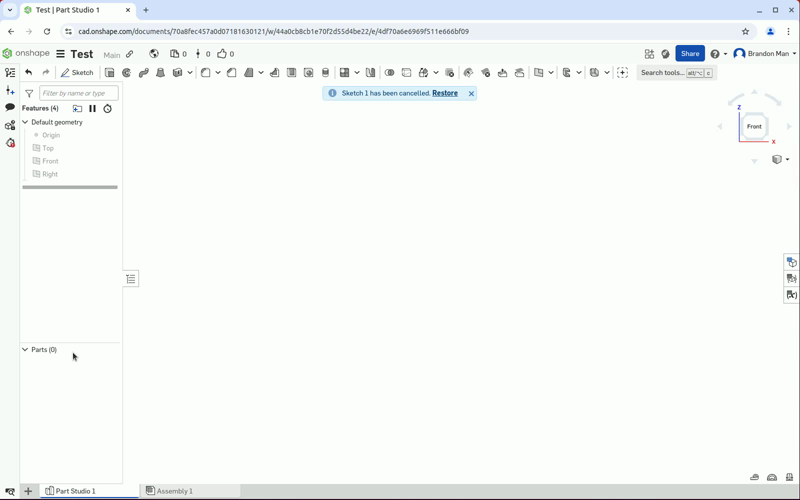
key(space)
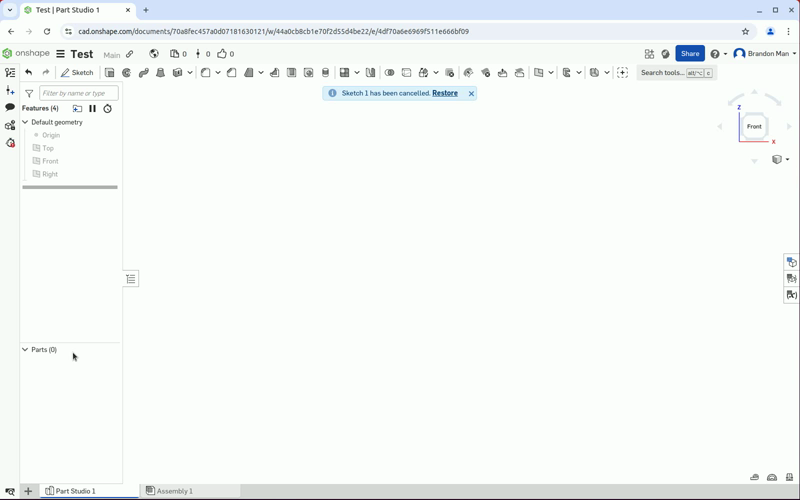
key_down(shift)
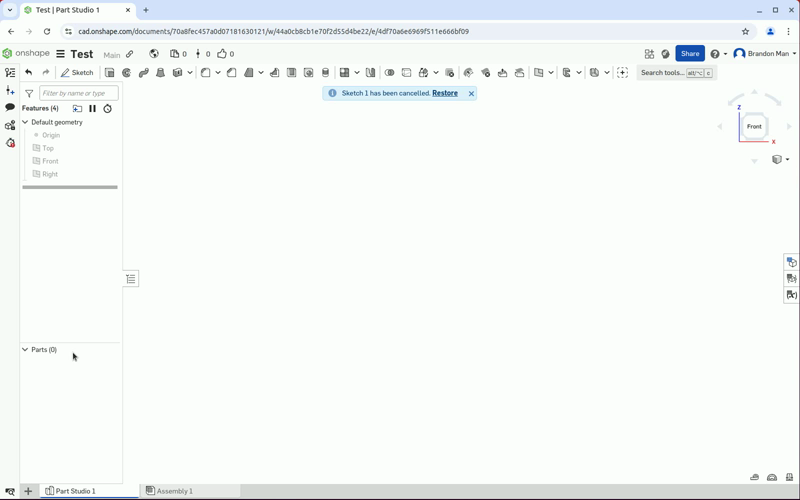
key(left)
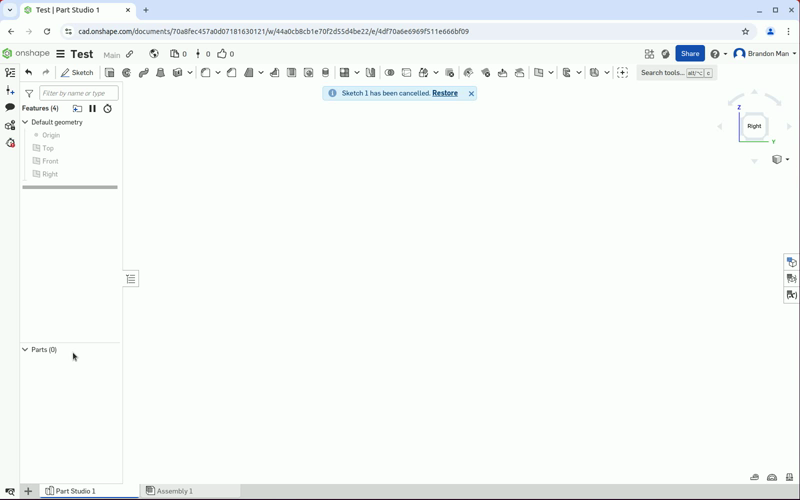
key_up(shift)
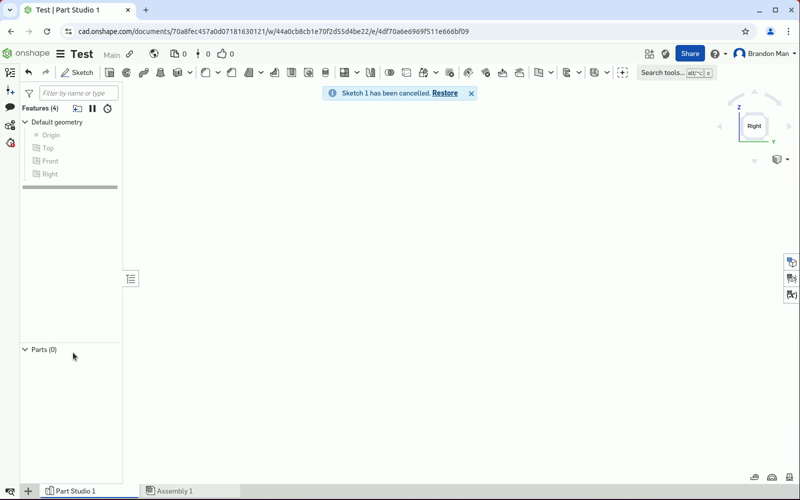
mouse_move(73, 352)
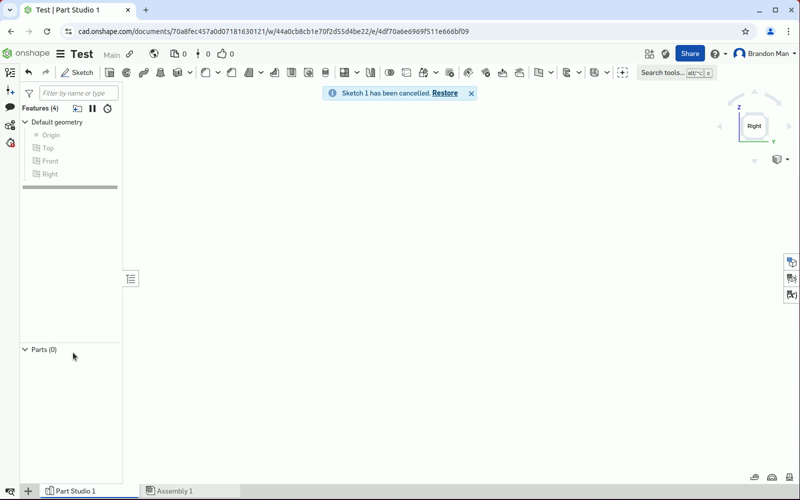
key(shift+y)
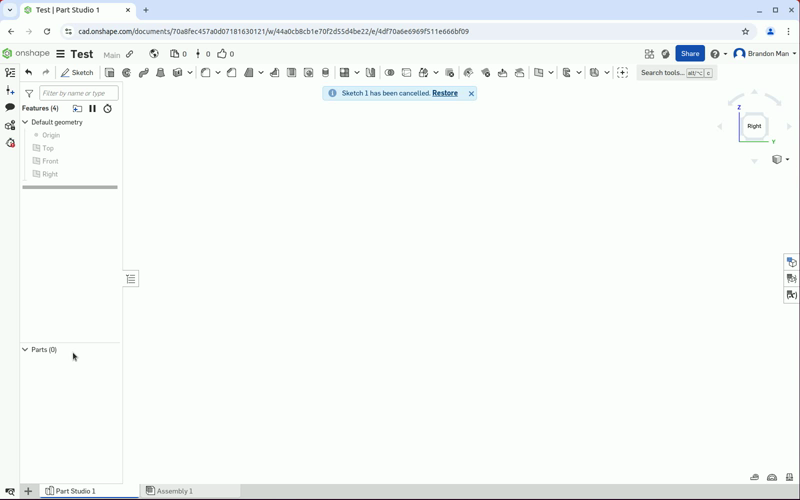
key(shift+s)
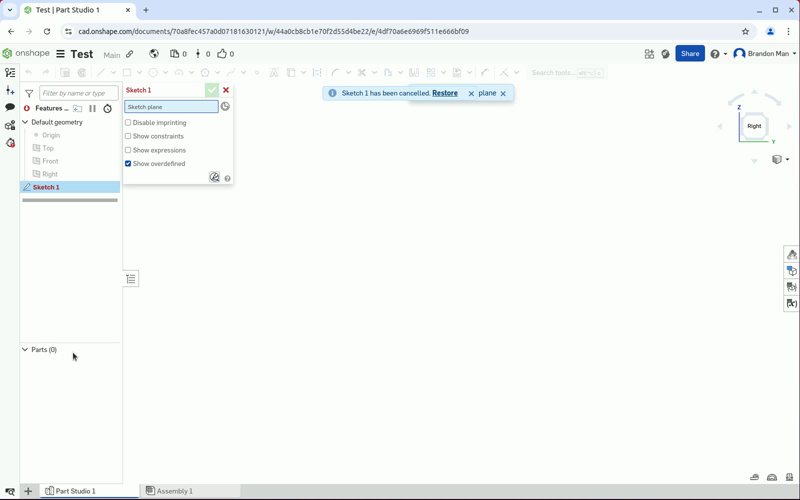
mouse_move(73, 176)
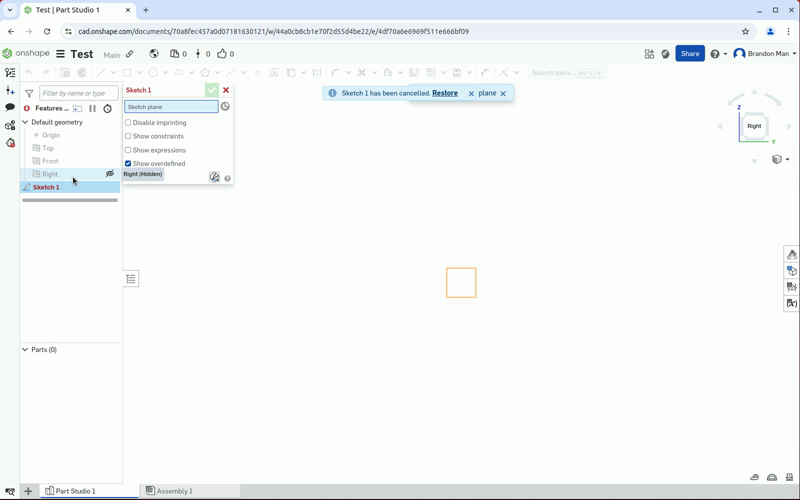
click(73, 176)
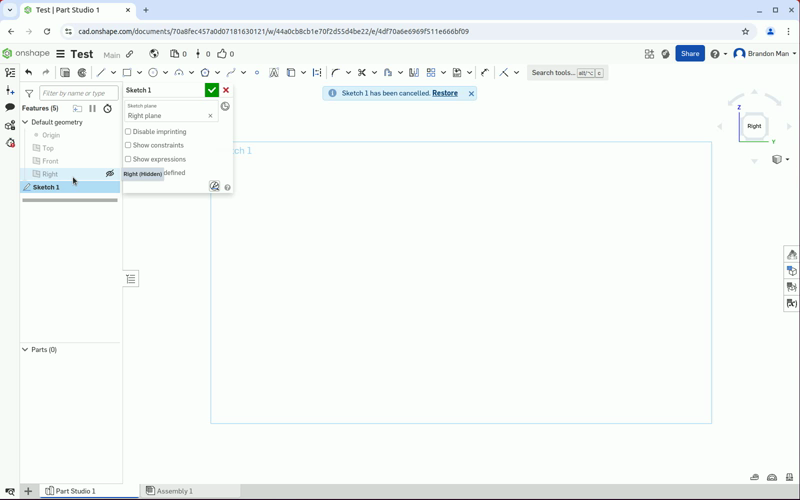
mouse_move(73, 352)
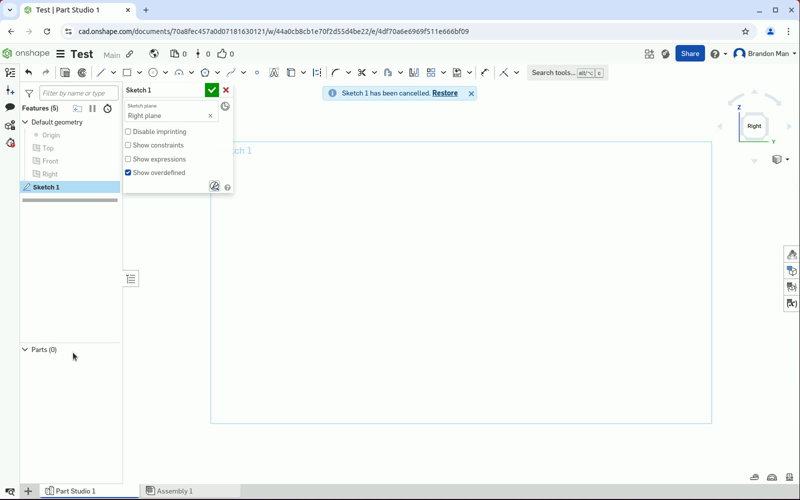
key(y)
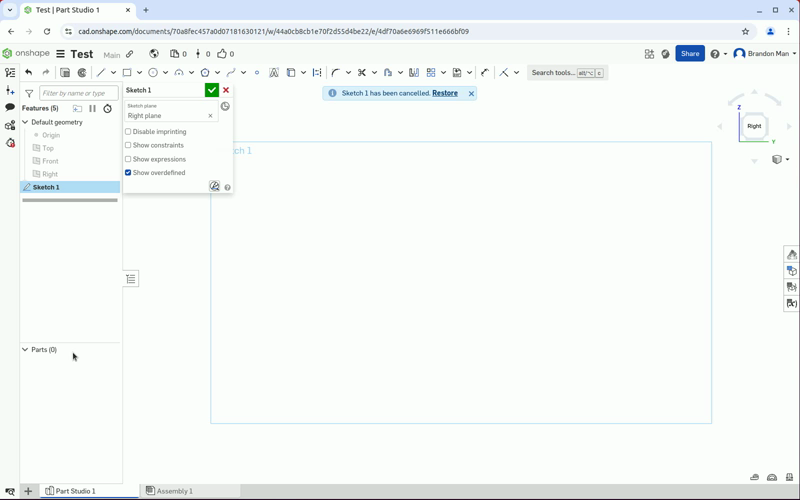
key(l)
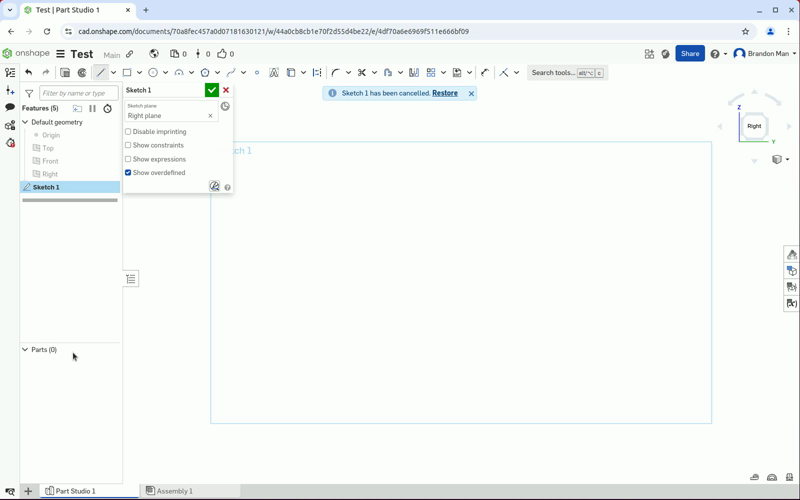
key_down(shift)
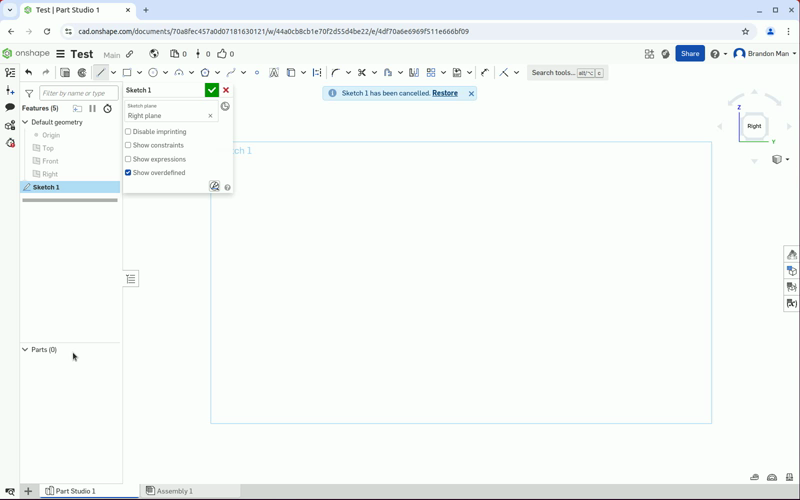
mouse_move(460, 282)
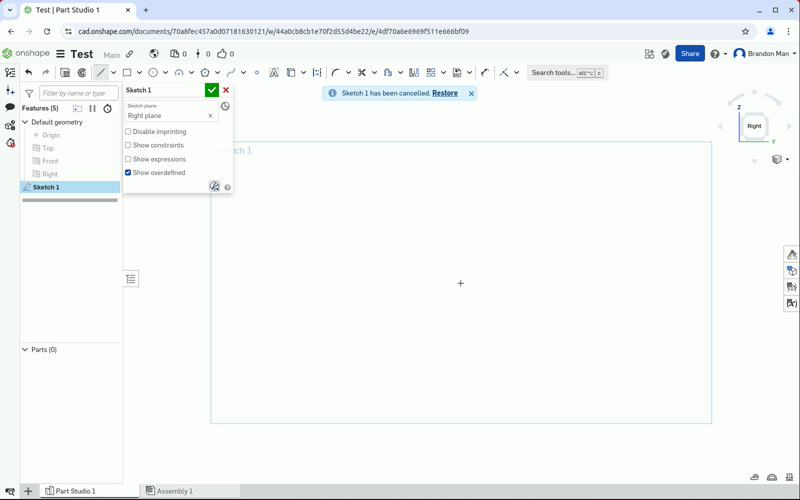
click(460, 282)
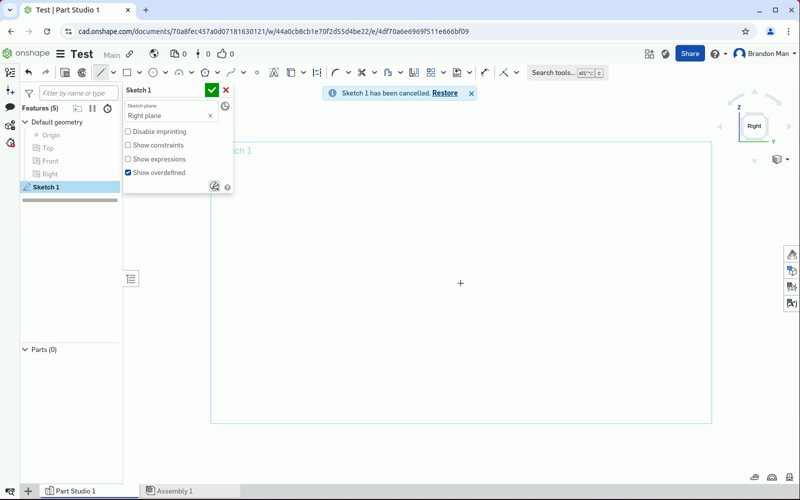
key_up(shift)
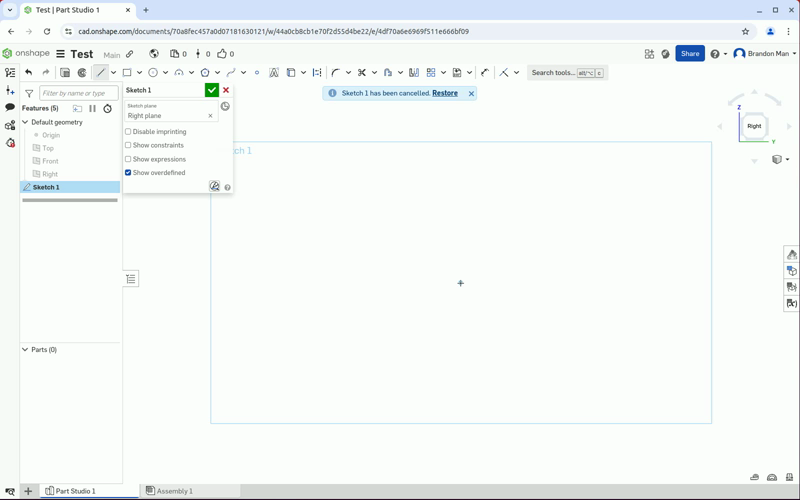
key_down(shift)
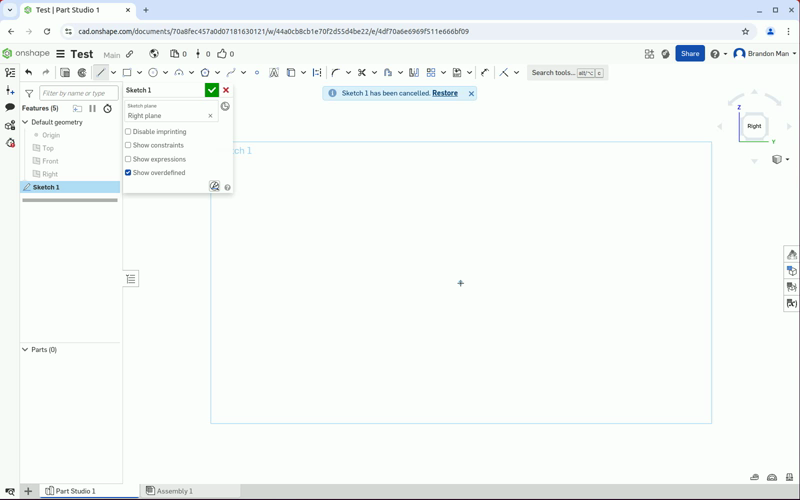
mouse_move(573, 282)
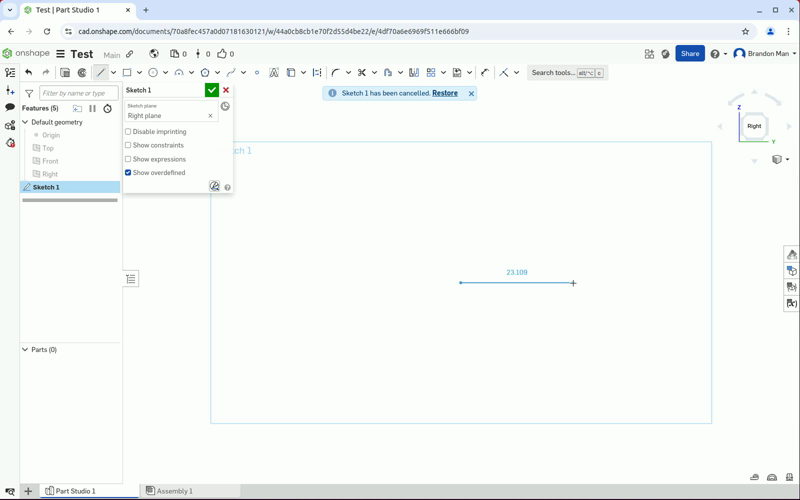
click(573, 282)
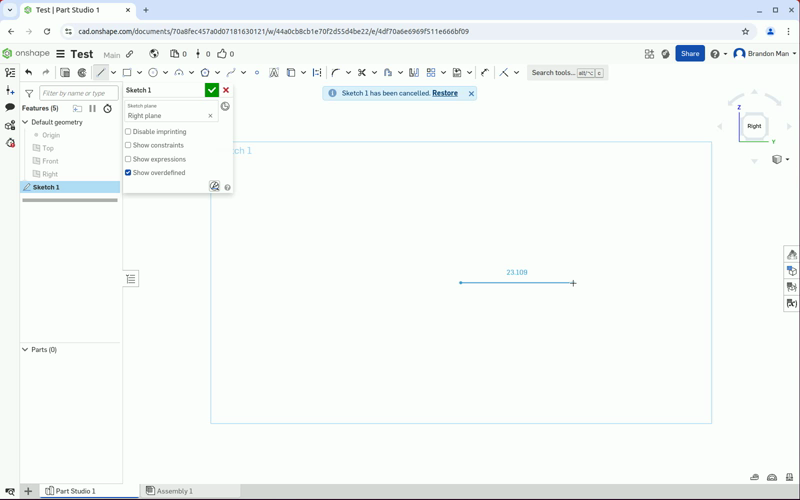
key_up(shift)
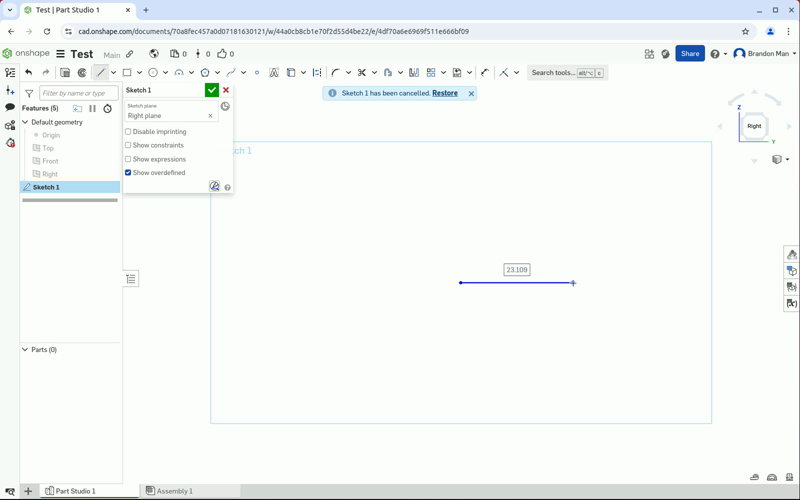
key_down(shift)
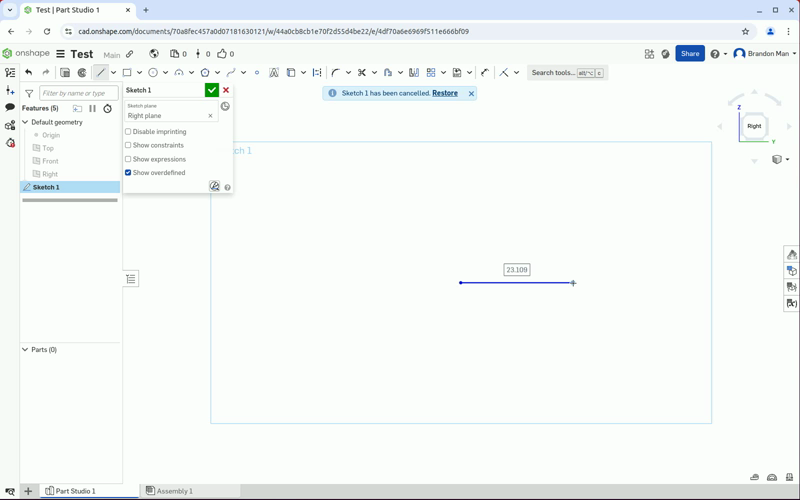
mouse_move(589, 282)
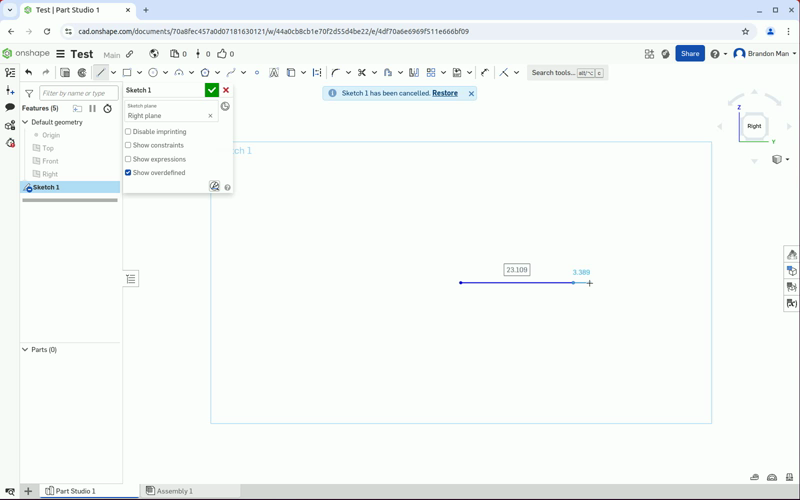
mouse_move(573, 272)
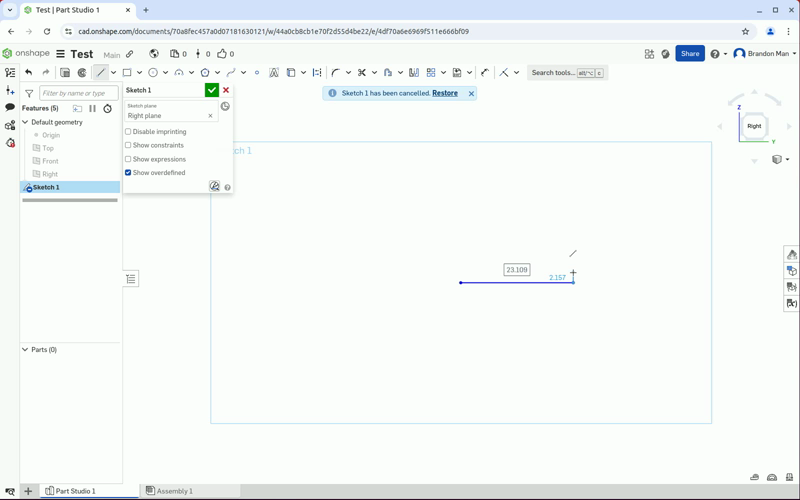
click(573, 272)
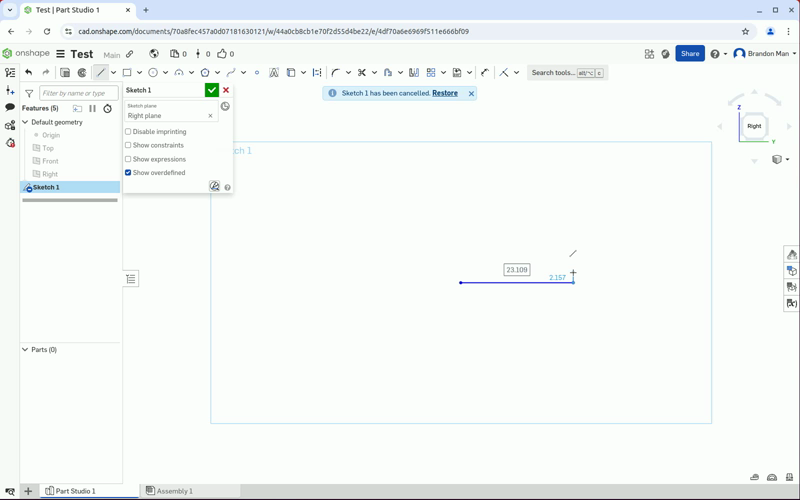
key_up(shift)
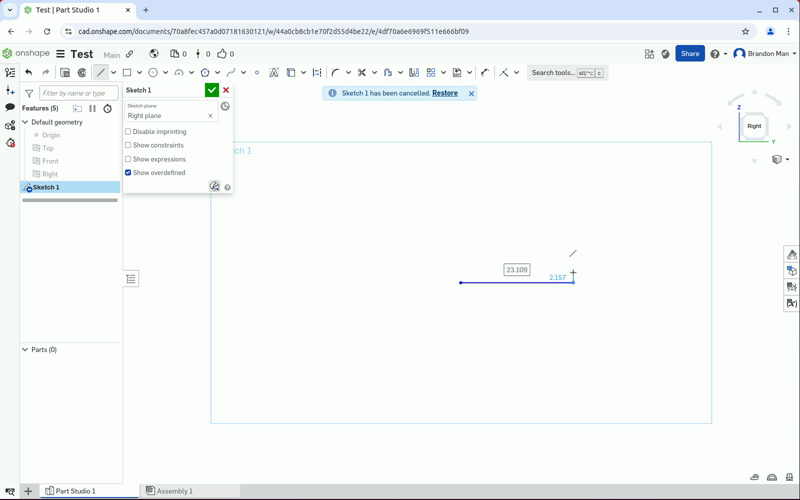
key_down(shift)
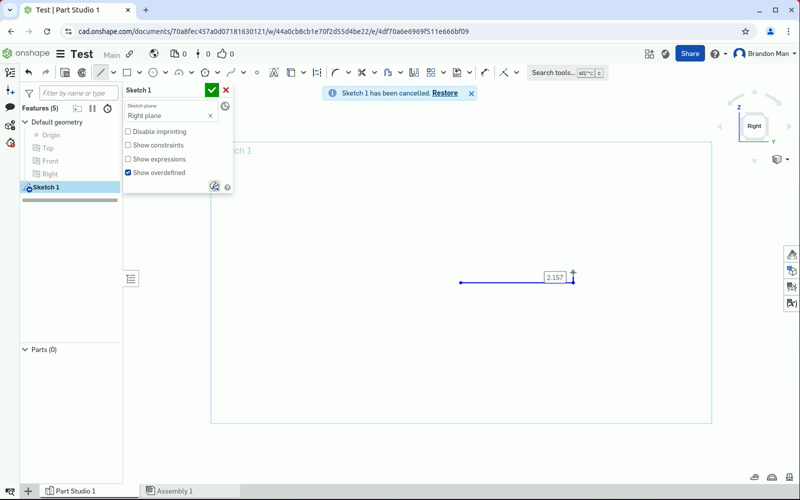
mouse_move(460, 272)
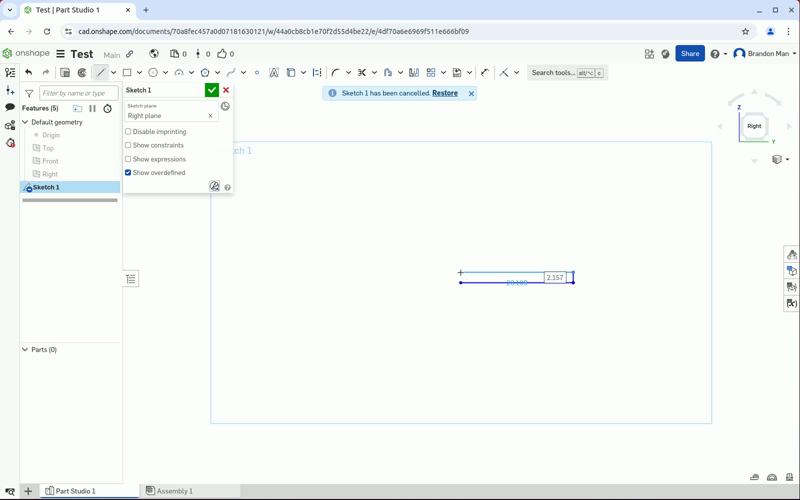
click(460, 272)
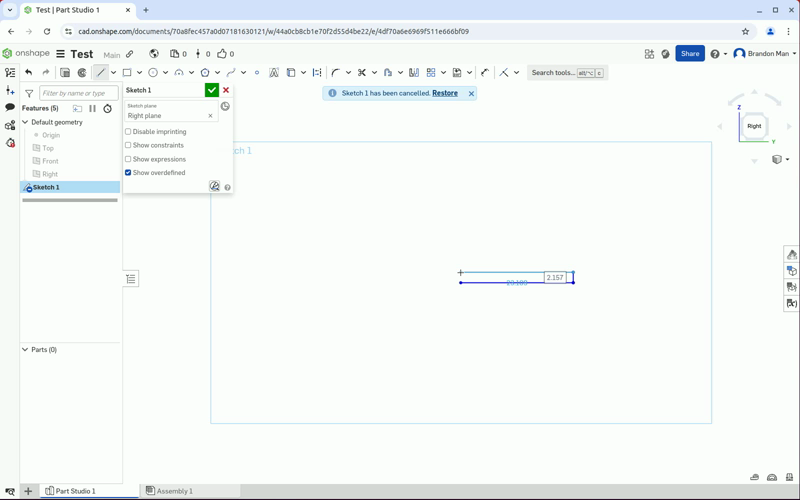
key_up(shift)
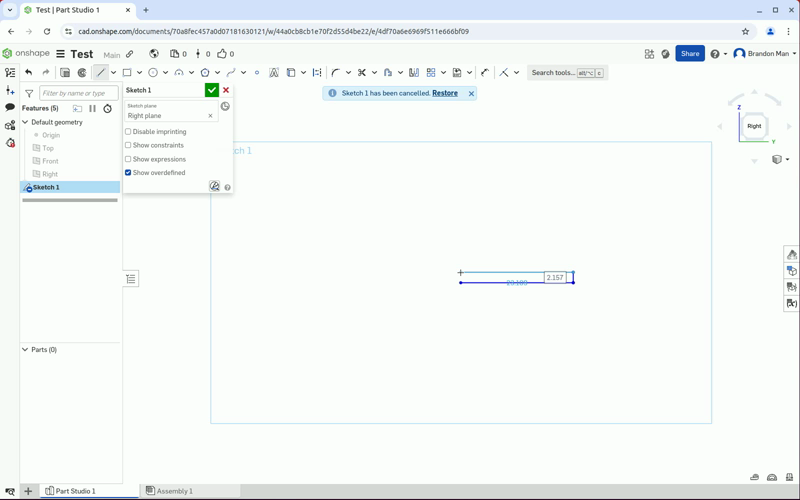
mouse_move(490, 272)
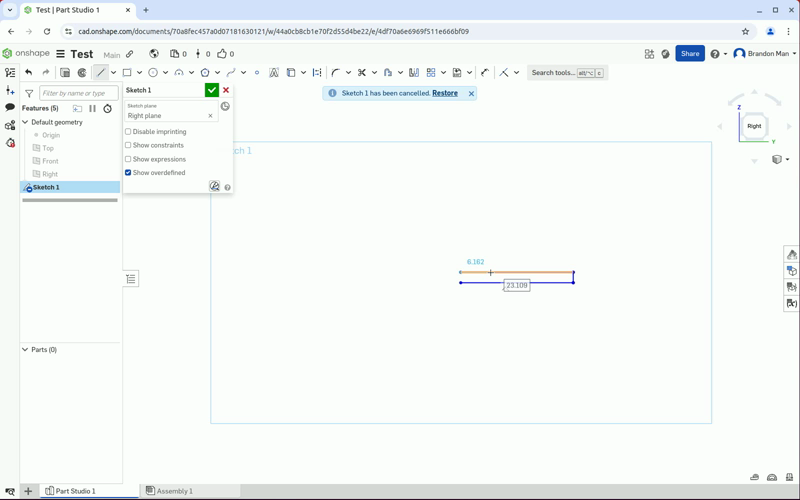
key_down(shift)
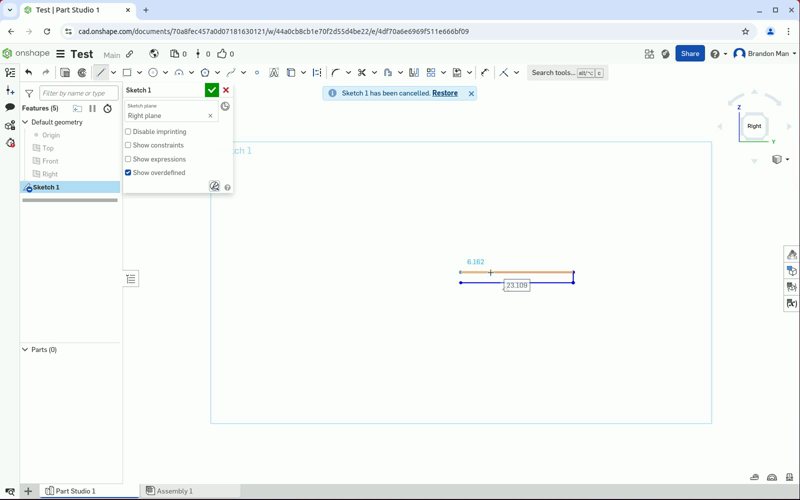
mouse_move(460, 282)
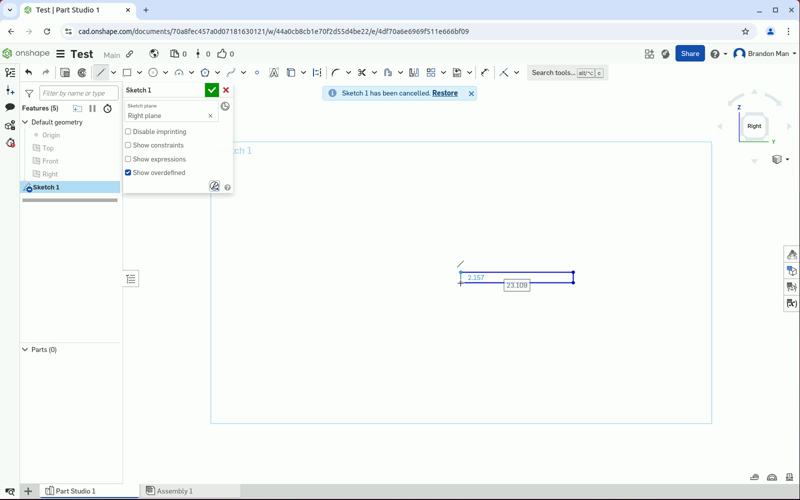
key_up(shift)
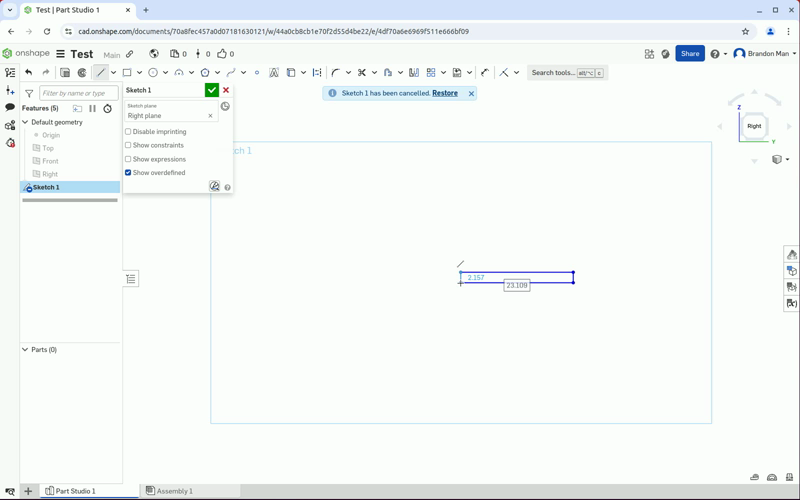
click(460, 282)
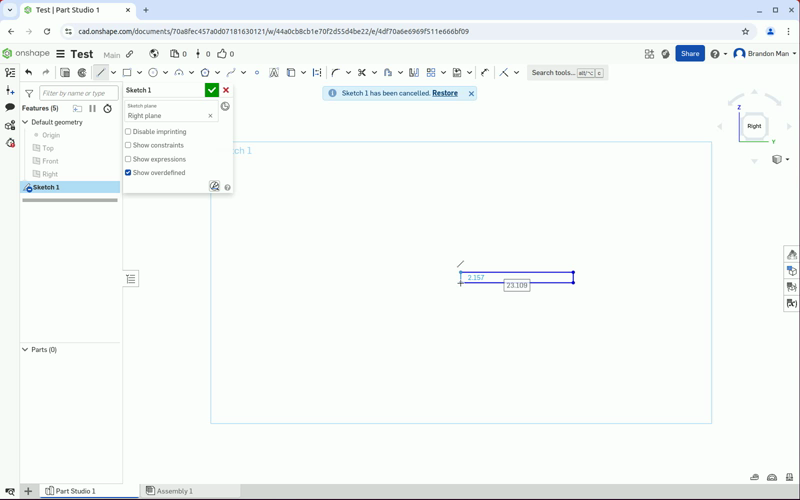
key(esc)
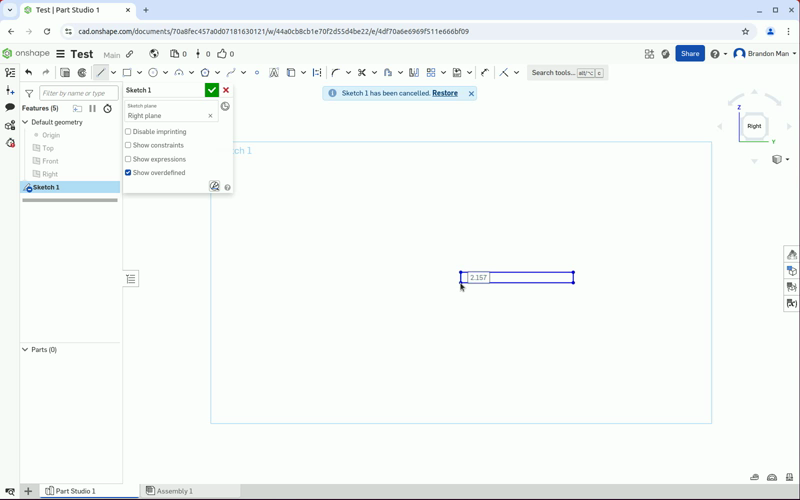
mouse_move(529, 275)
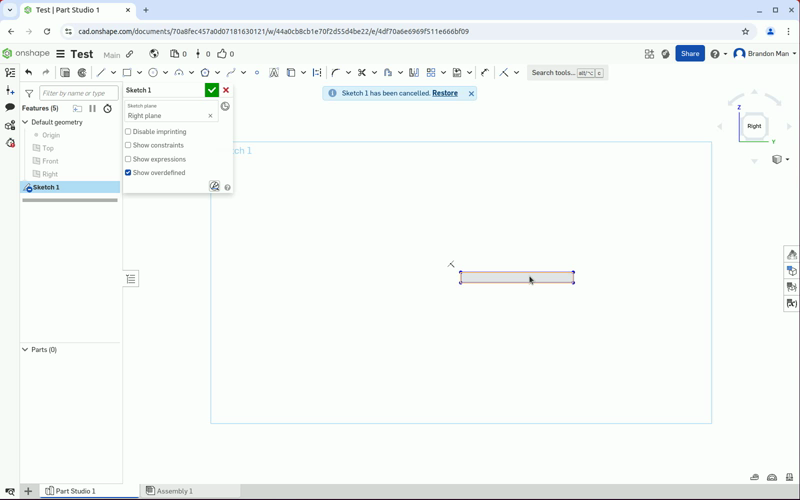
scroll(6)
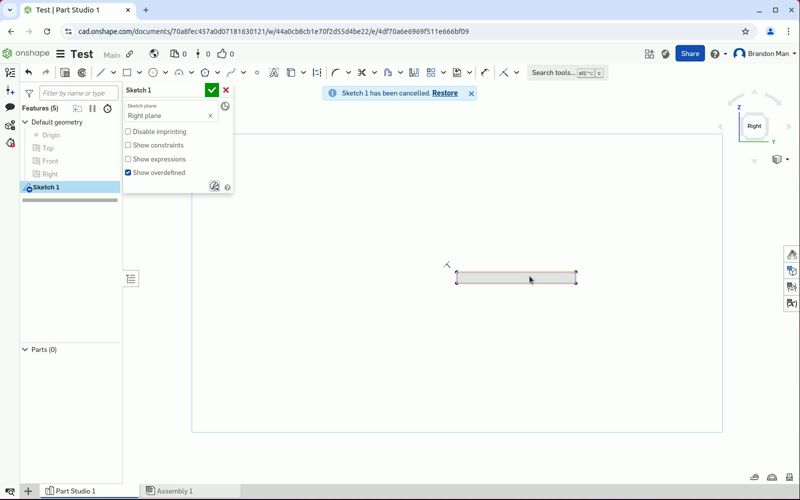
scroll(6)
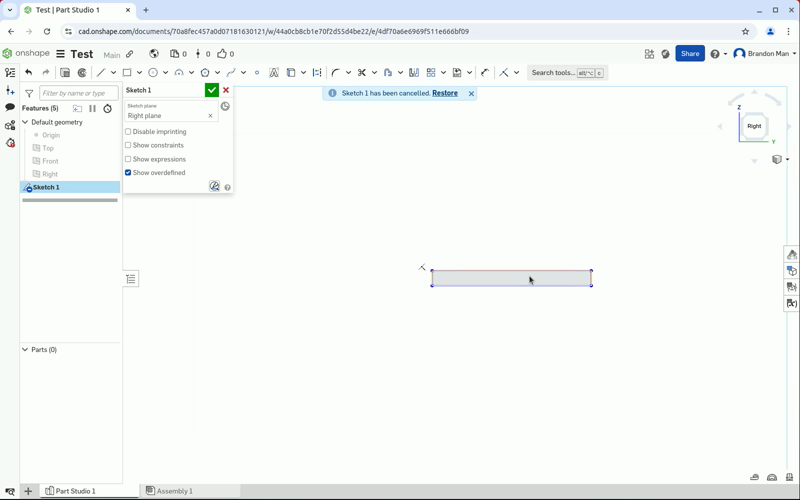
scroll(6)
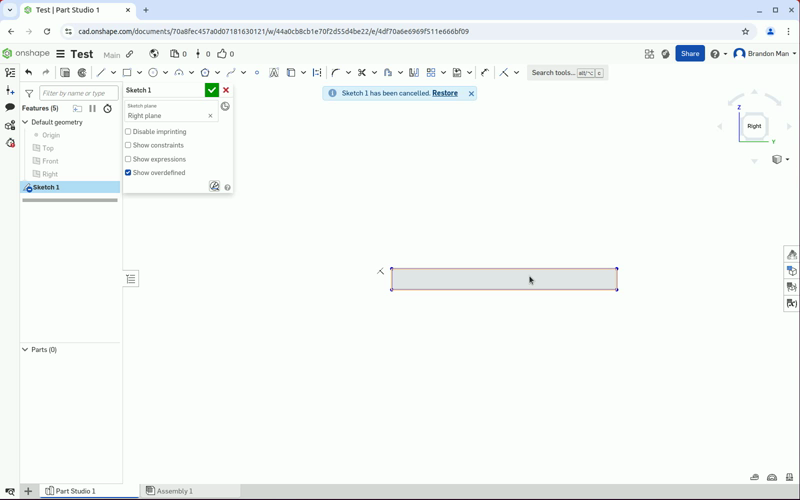
scroll(6)
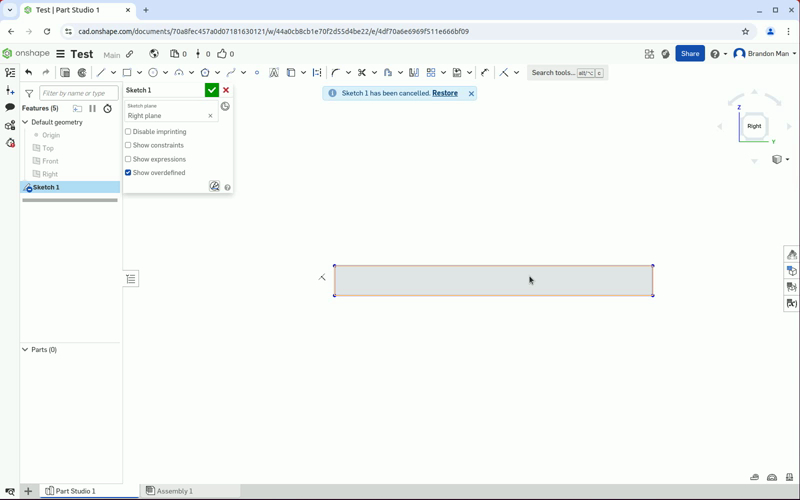
scroll(6)
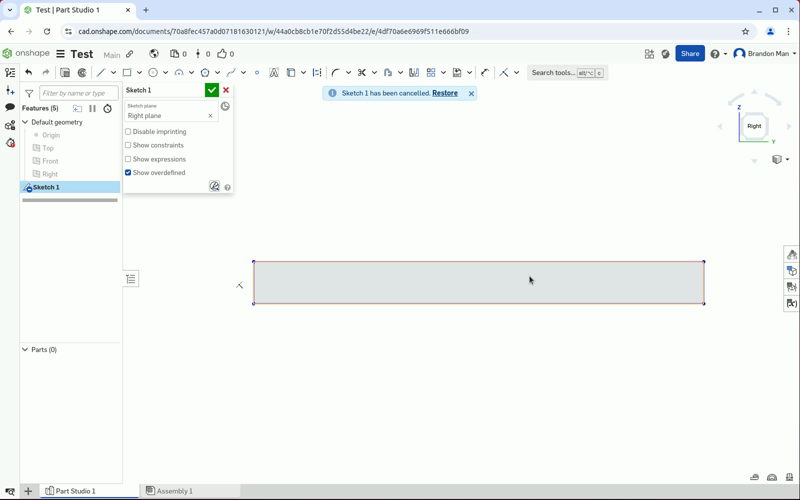
scroll(6)
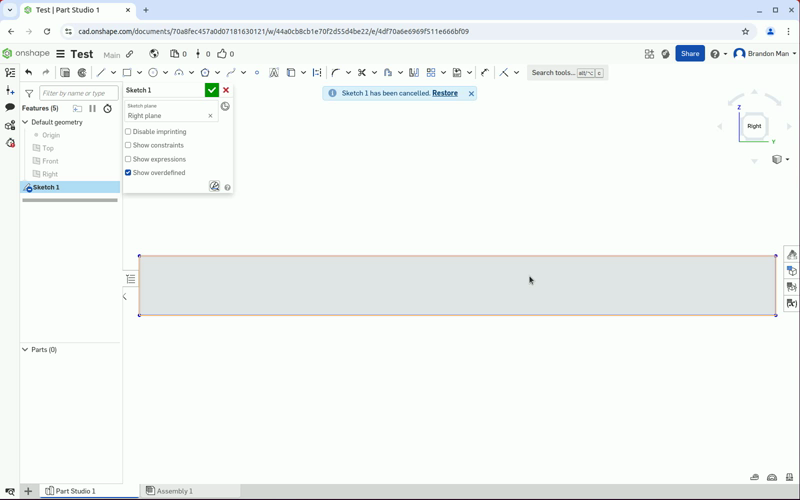
scroll(6)
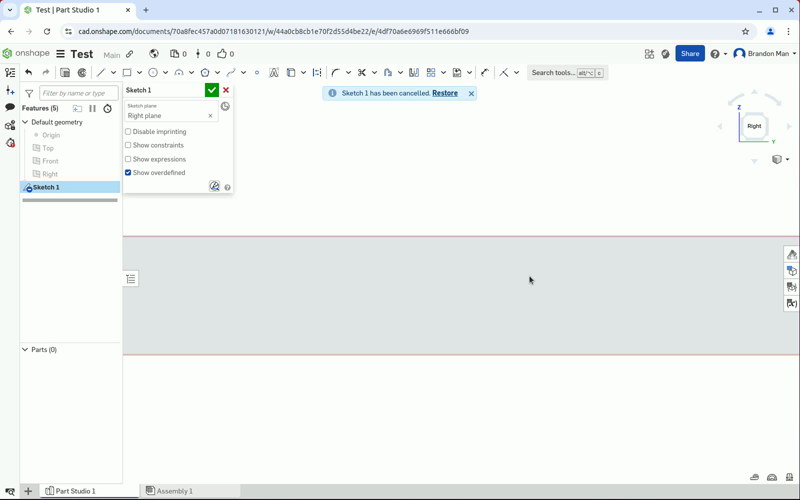
click(529, 275)
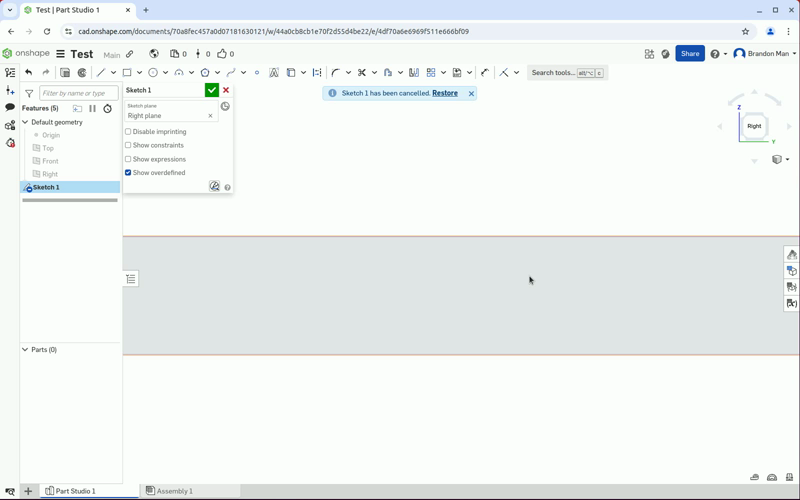
scroll(-6)
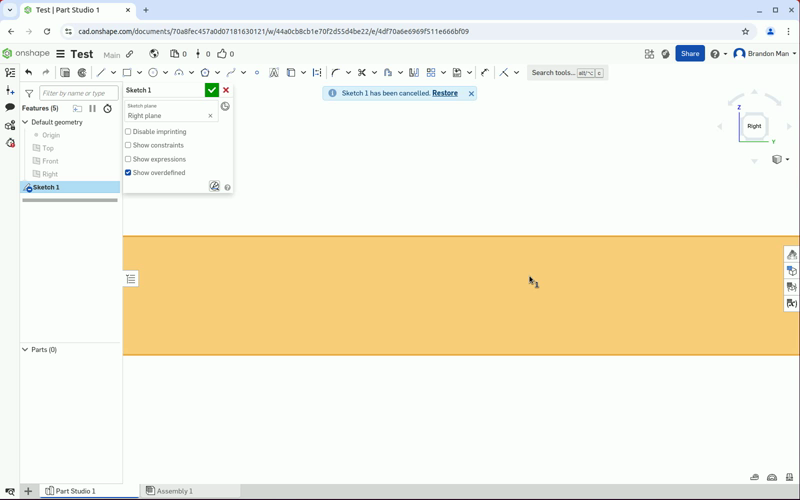
scroll(-6)
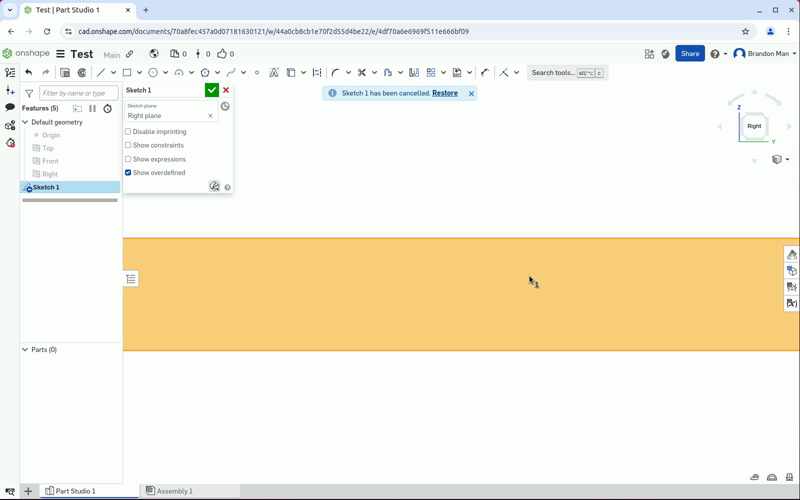
scroll(-6)
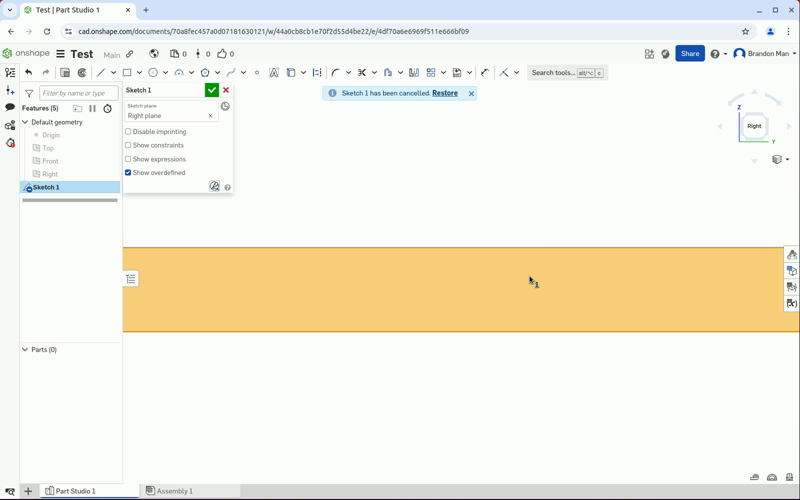
scroll(-6)
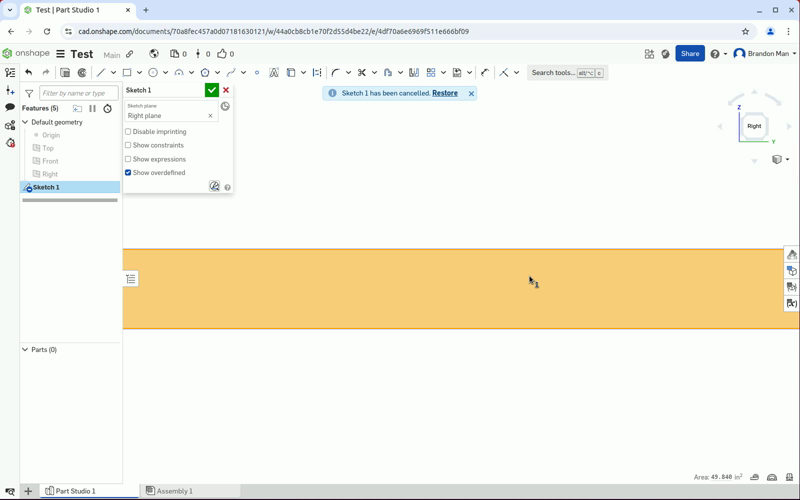
scroll(-6)
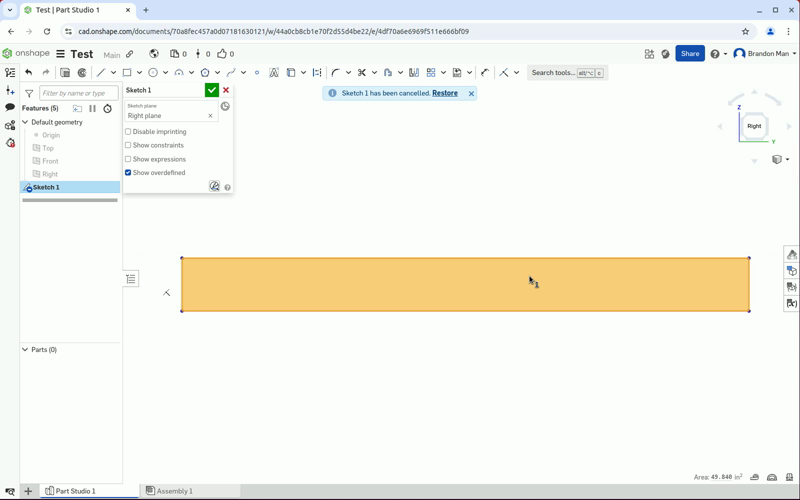
scroll(-6)
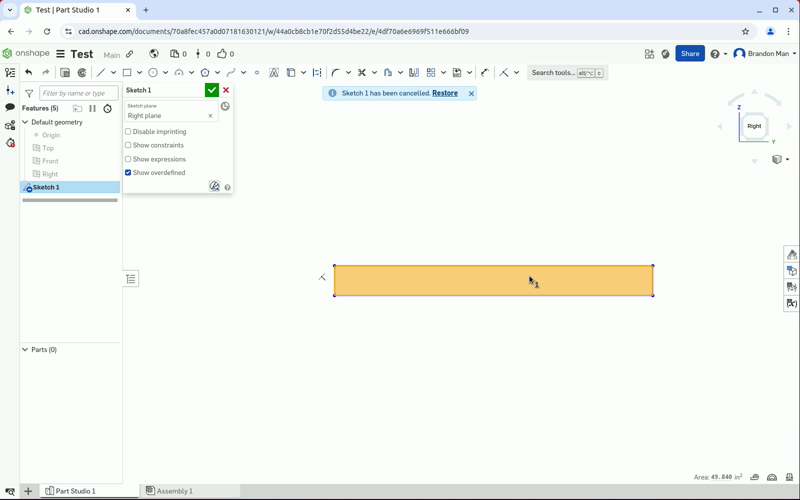
scroll(-6)
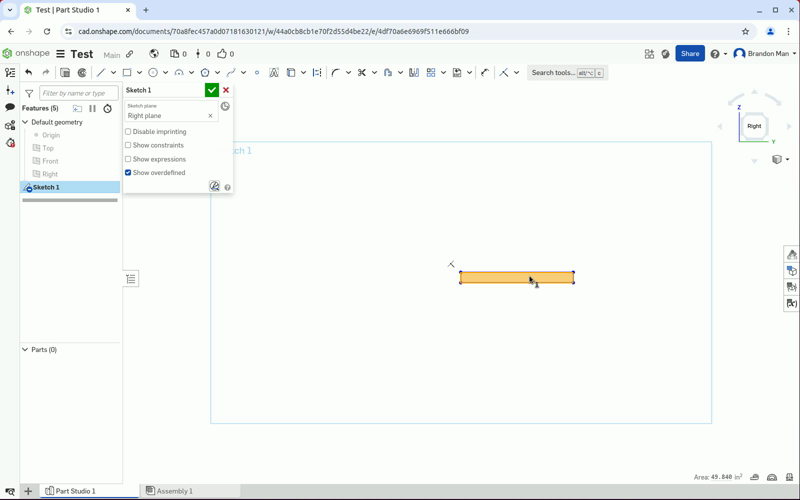
mouse_move(73, 352)
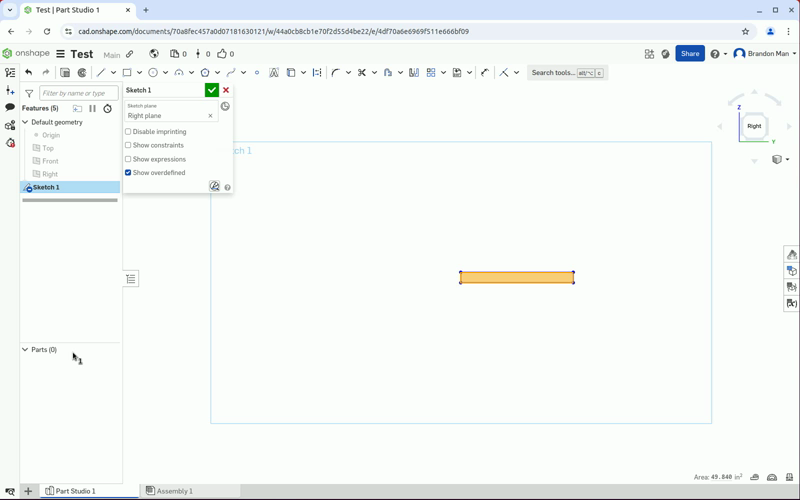
key(shift+y)
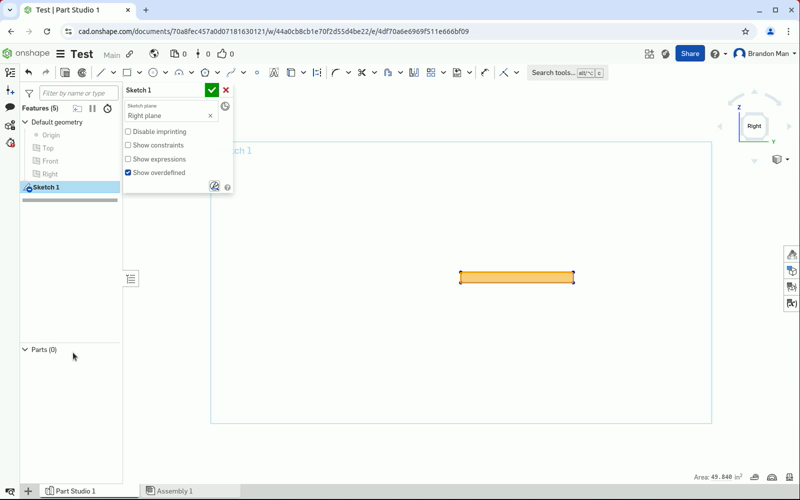
key(shift+e)
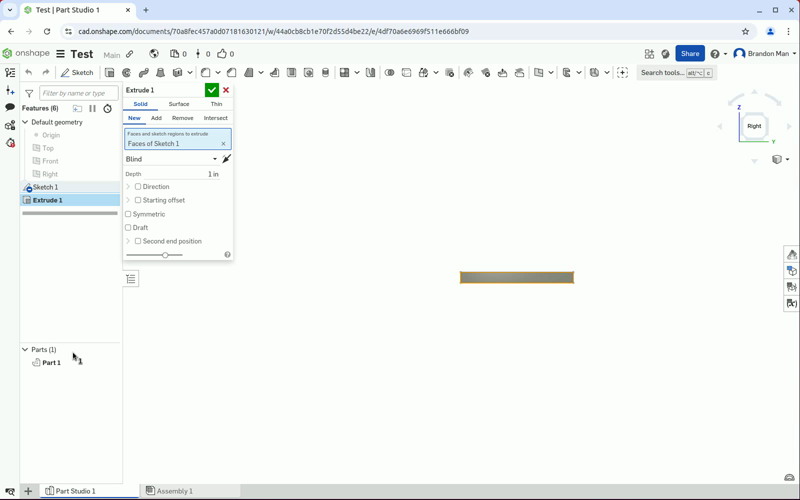
mouse_move(143, 106)
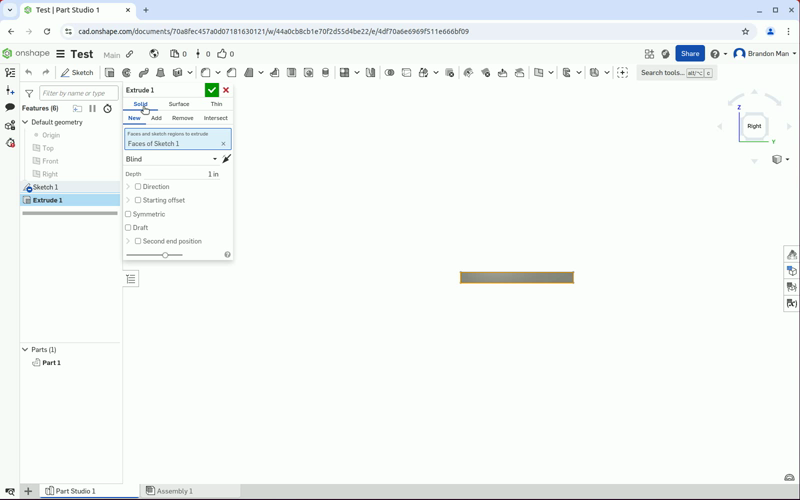
click(143, 106)
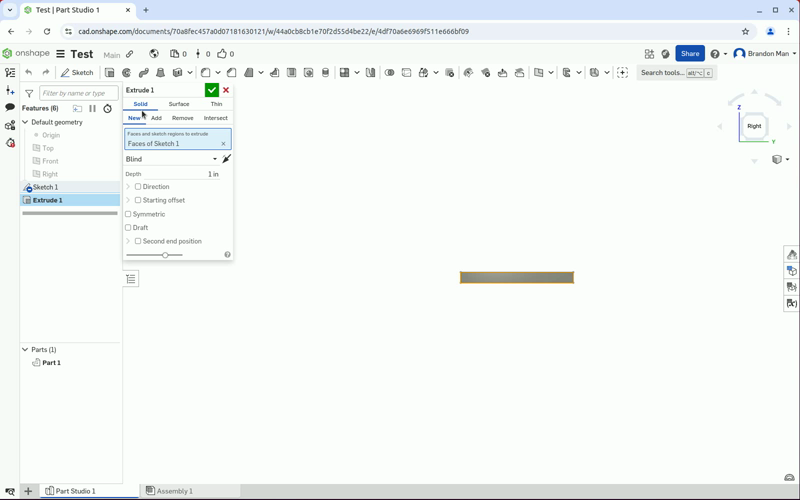
mouse_move(137, 120)
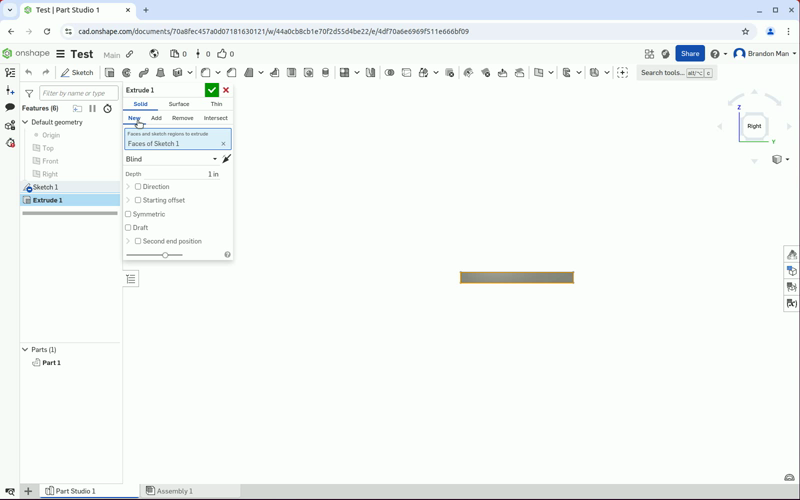
click(137, 120)
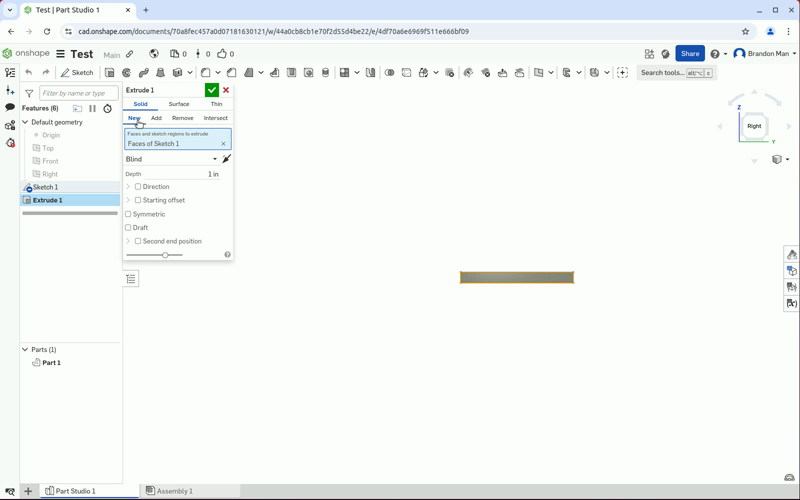
key(tab, 4)
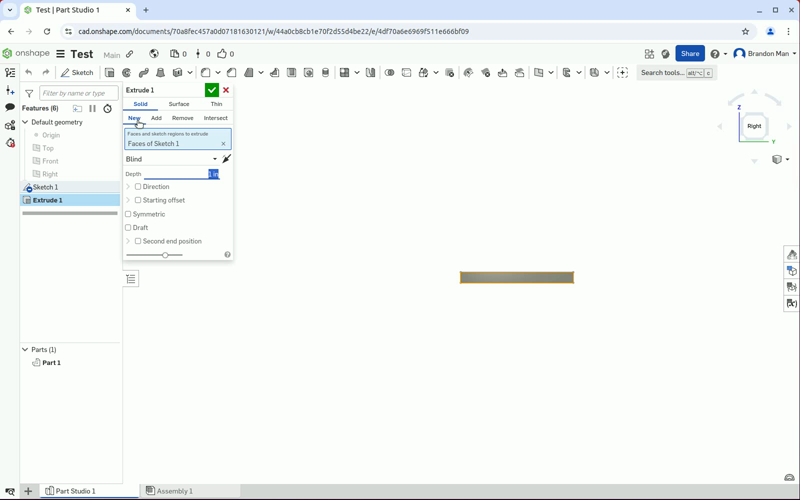
text(0.241)
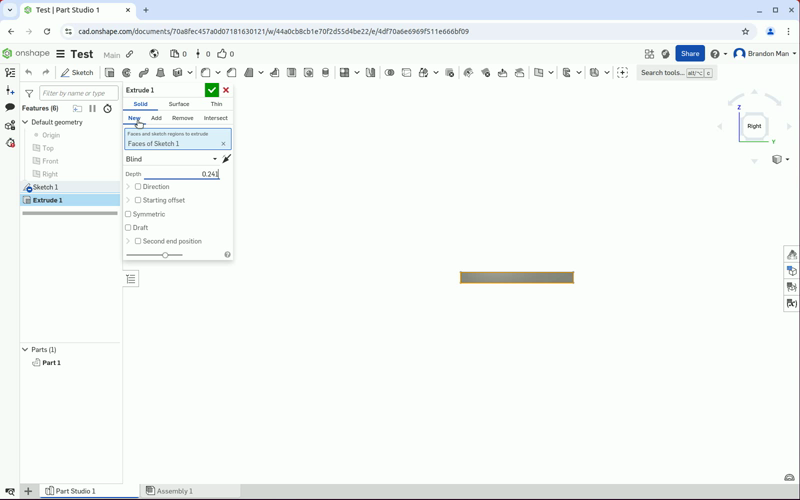
key(enter)
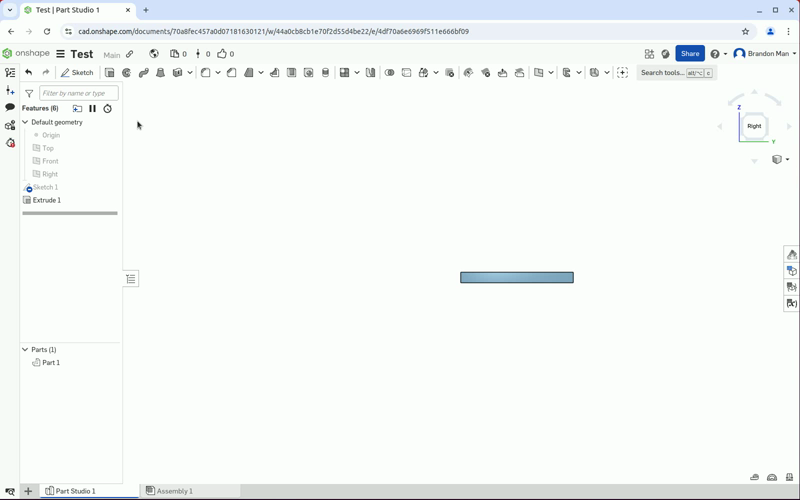
key(shift+h)
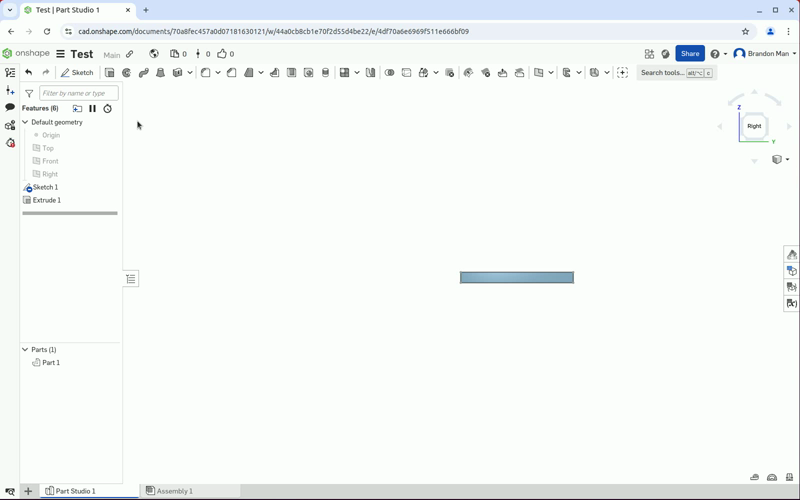
key(shift+h)
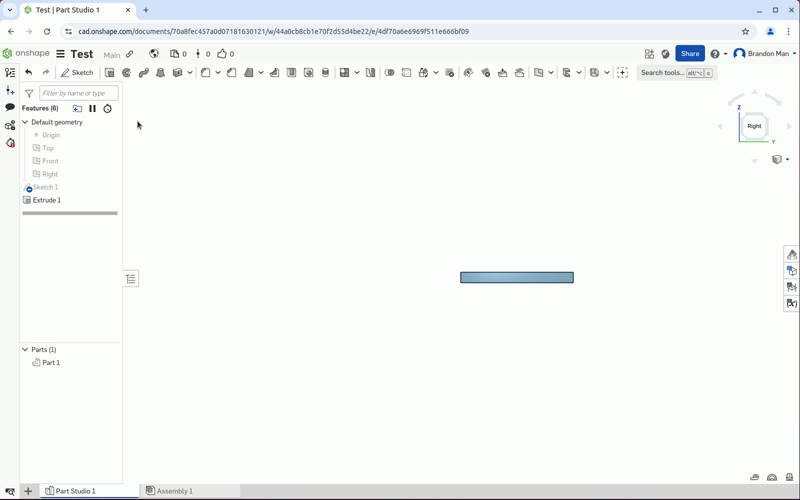
mouse_move(73, 189)
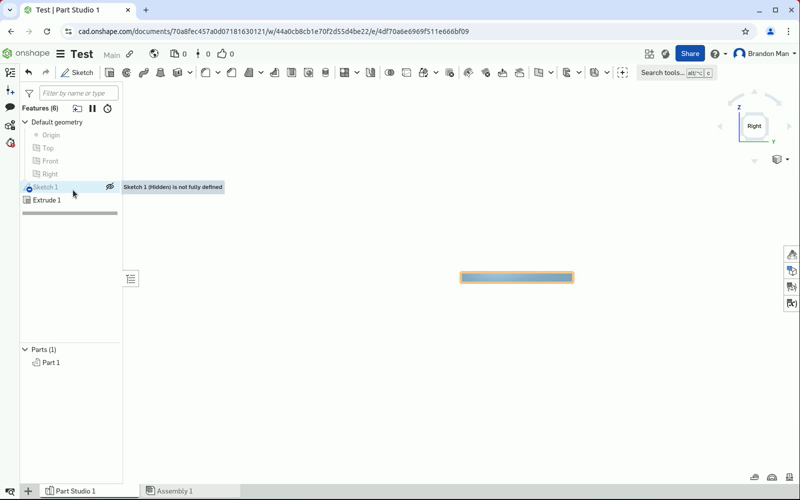
click(73, 189)
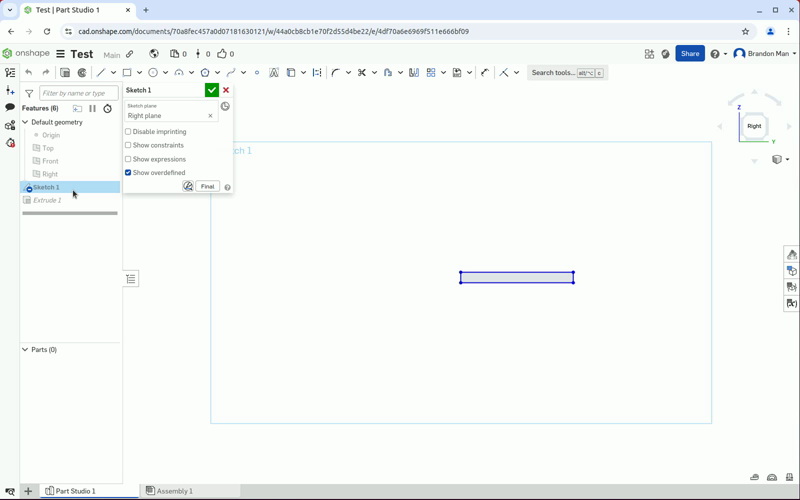
mouse_move(229, 92)
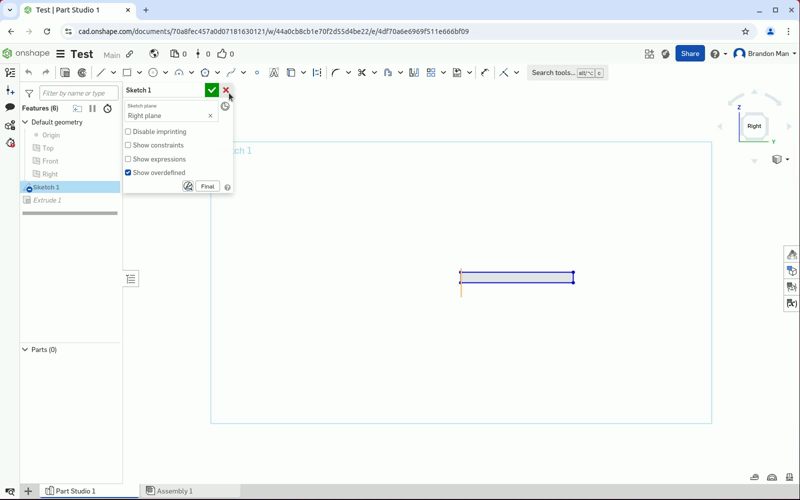
click(229, 92)
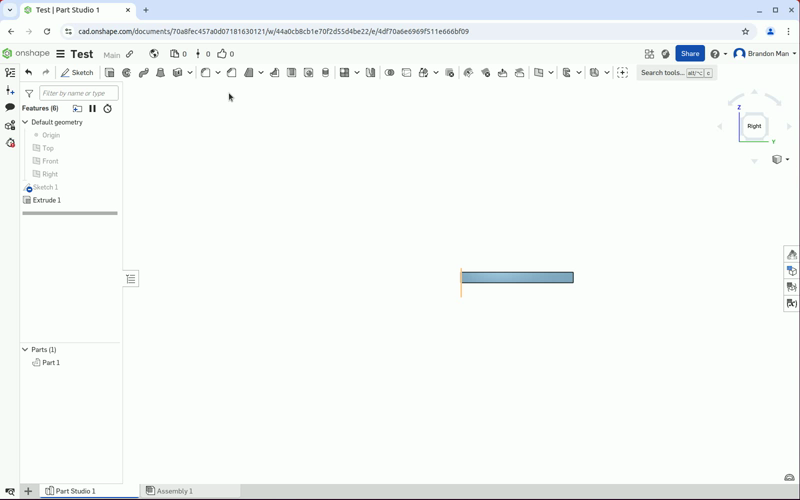
mouse_move(541, 75)
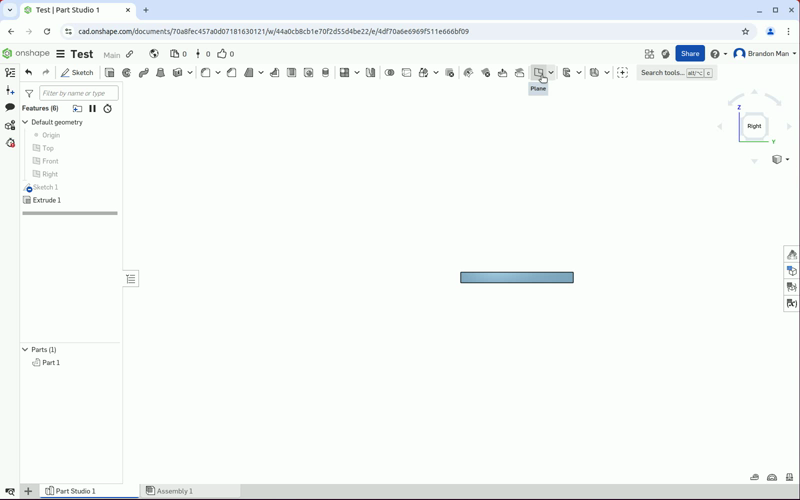
click(541, 75)
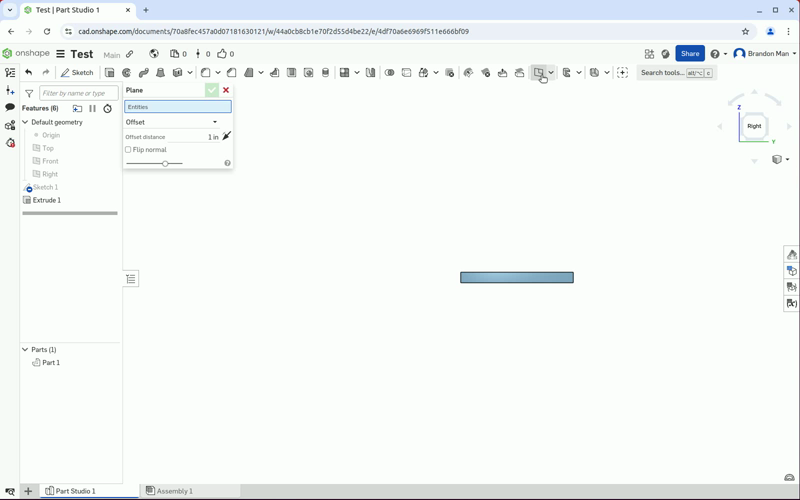
mouse_move(73, 176)
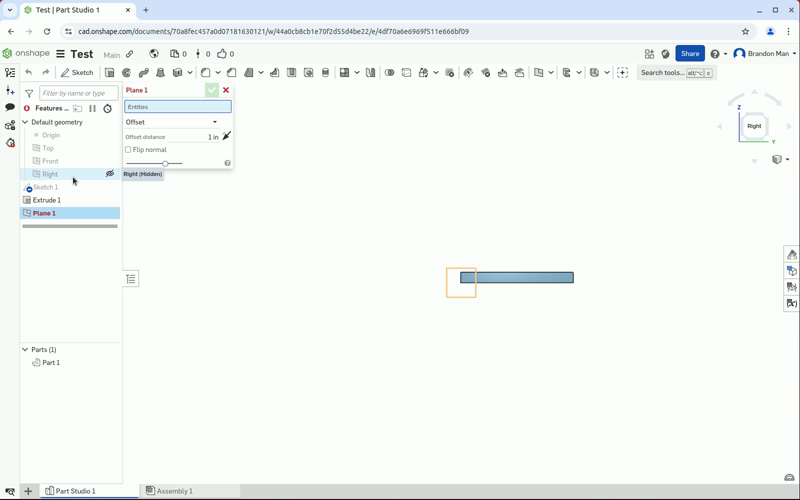
click(73, 176)
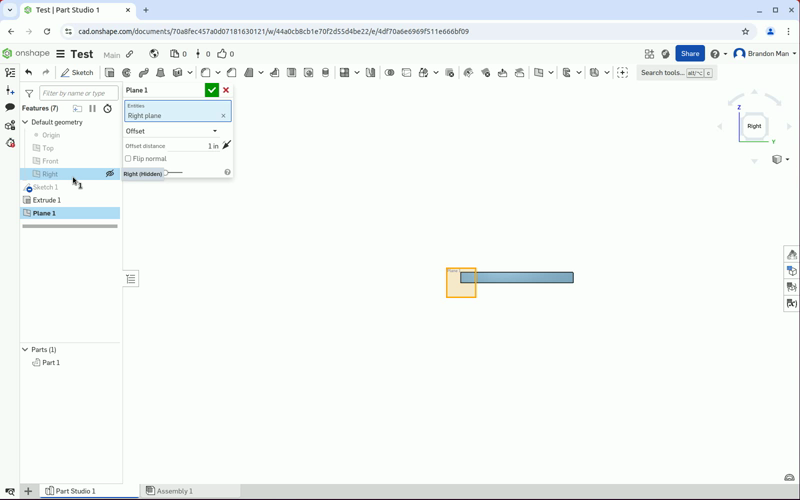
key(tab, 2)
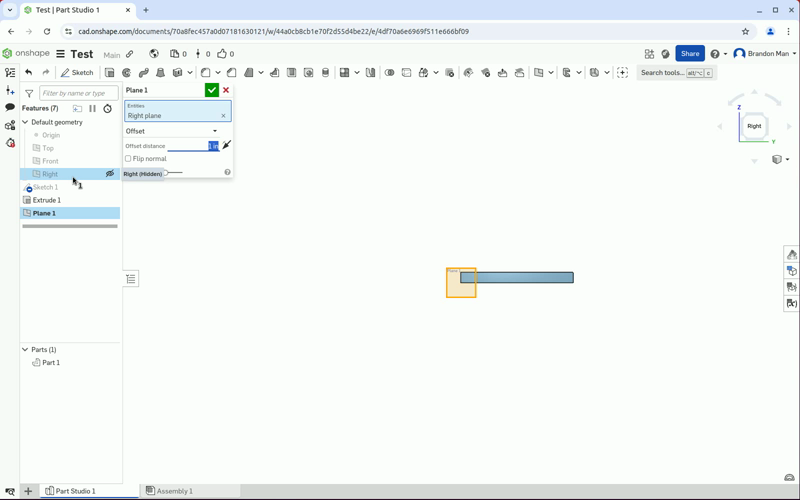
text(0.246)
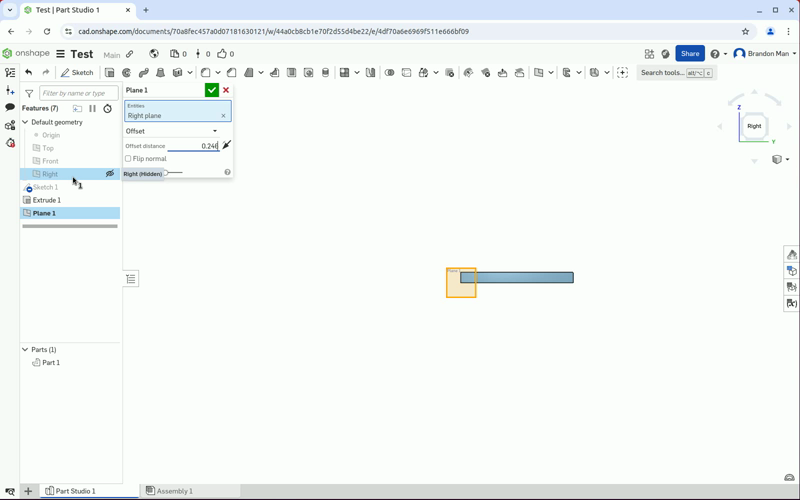
key(enter, 2)
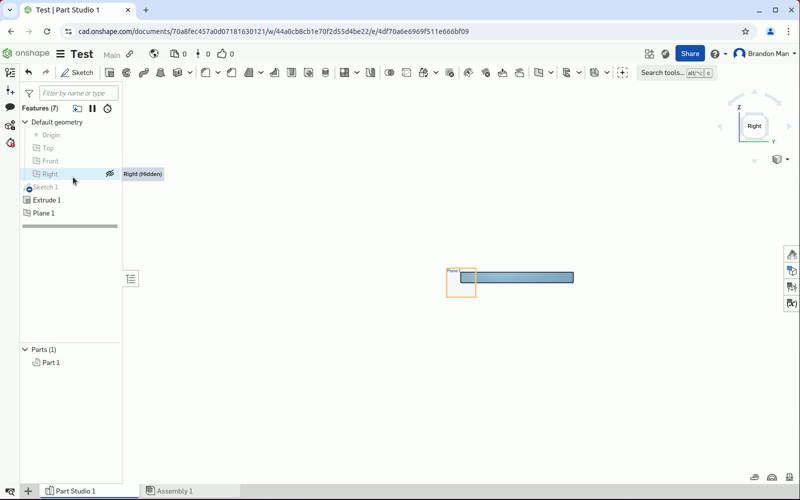
key(shift+s)
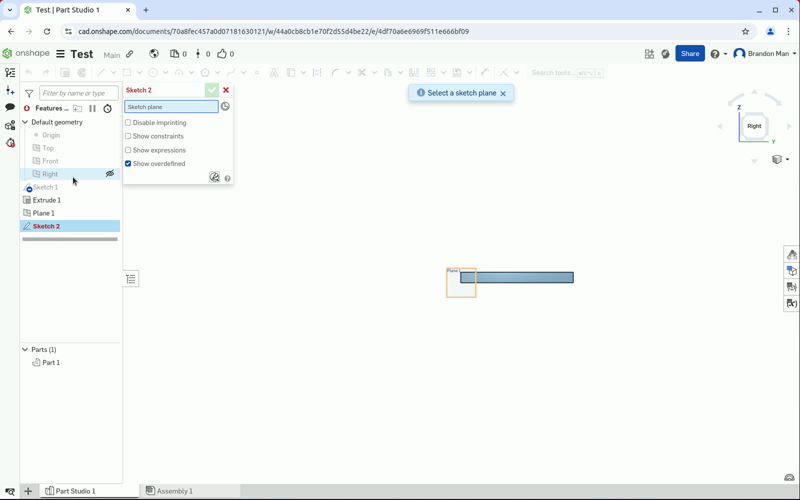
mouse_move(73, 215)
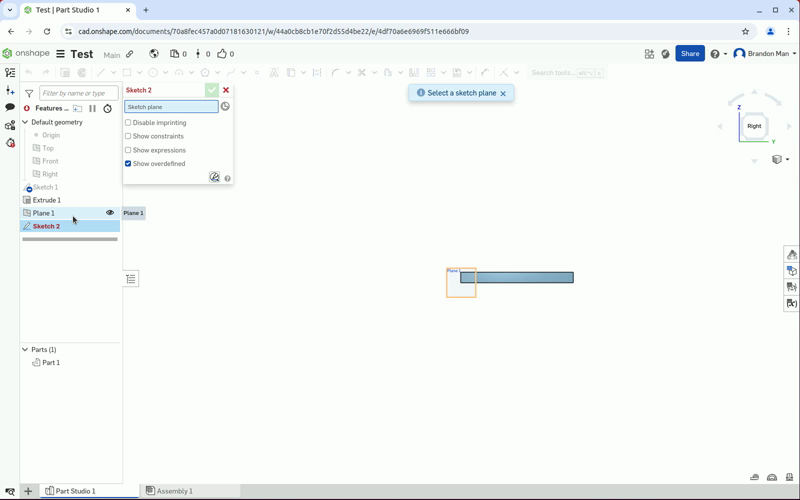
click(73, 215)
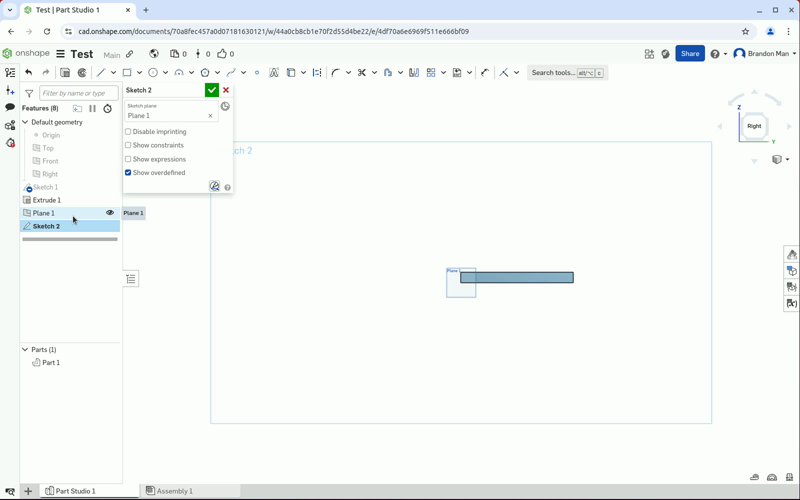
mouse_move(73, 352)
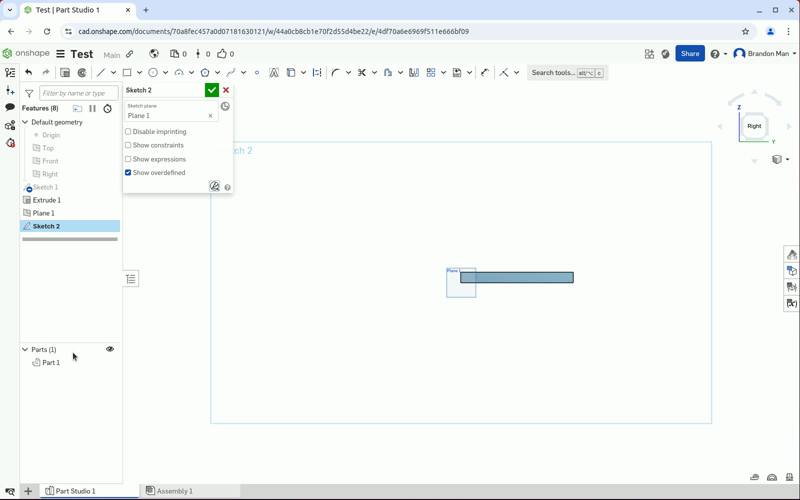
key(y)
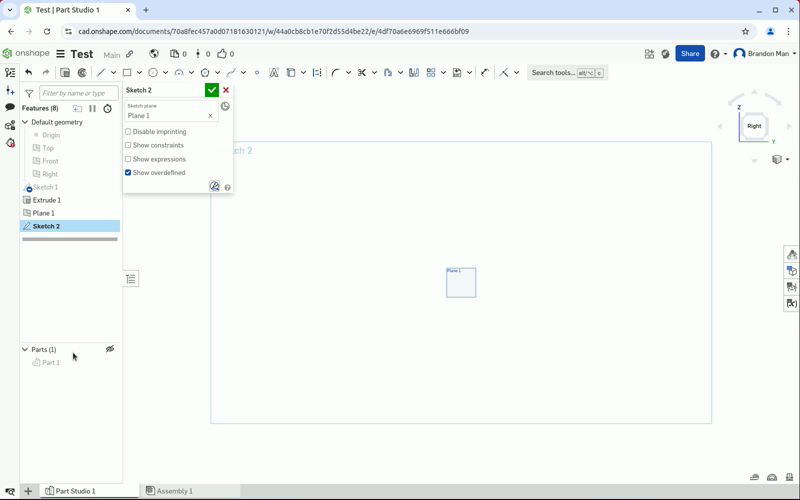
key(l)
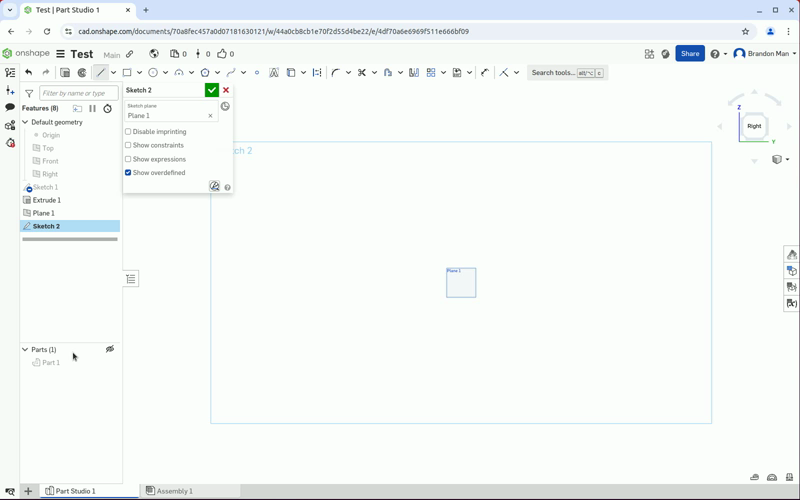
key_down(shift)
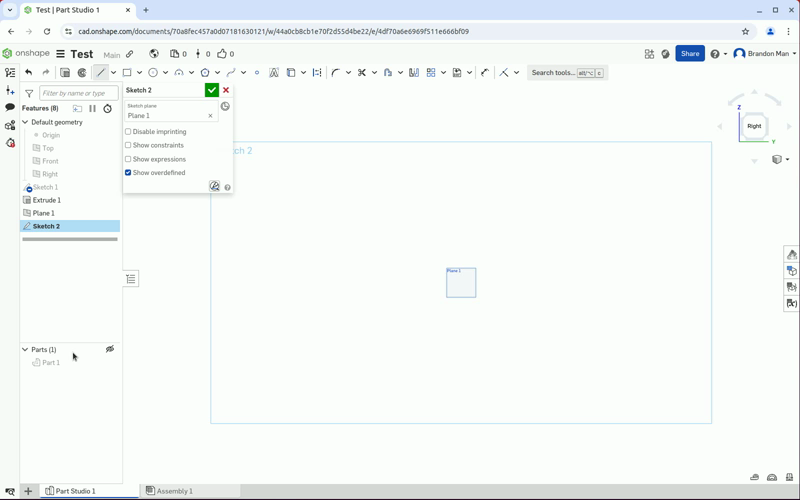
mouse_move(564, 284)
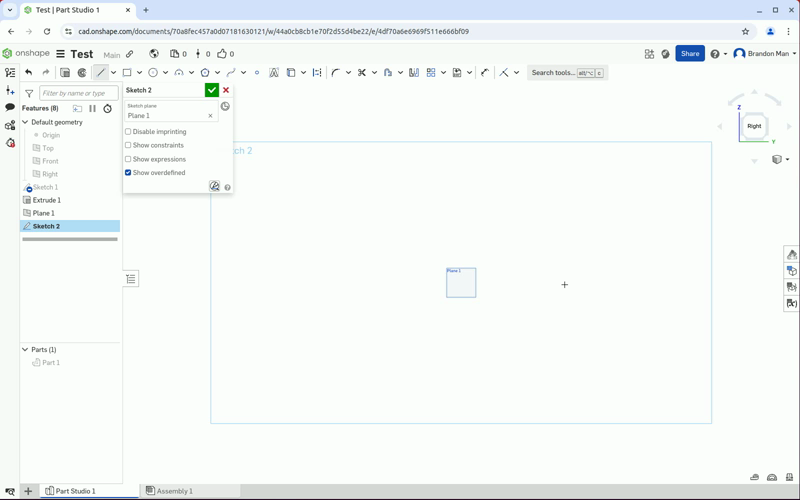
click(564, 284)
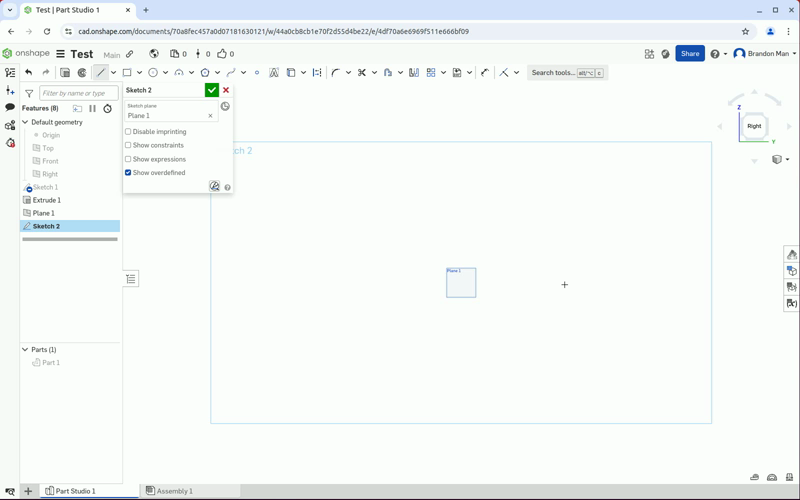
key_up(shift)
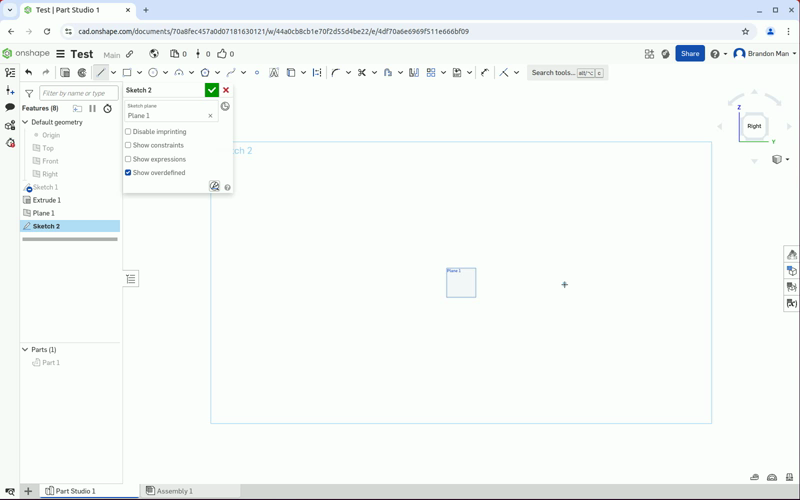
key_down(shift)
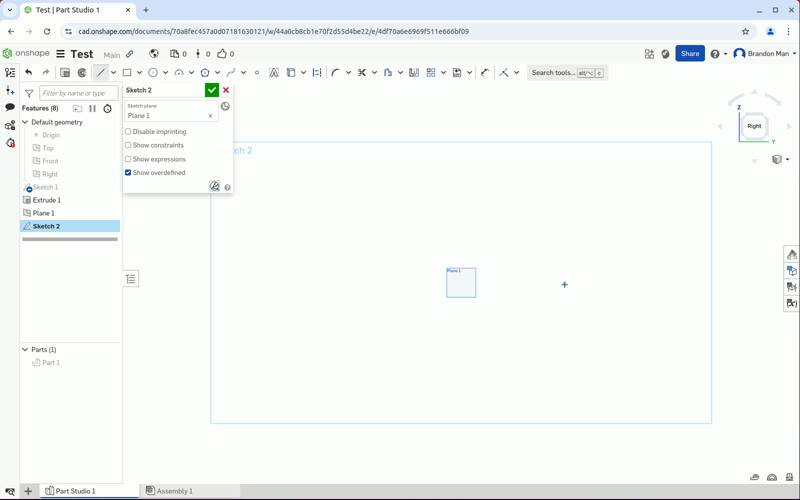
mouse_move(589, 284)
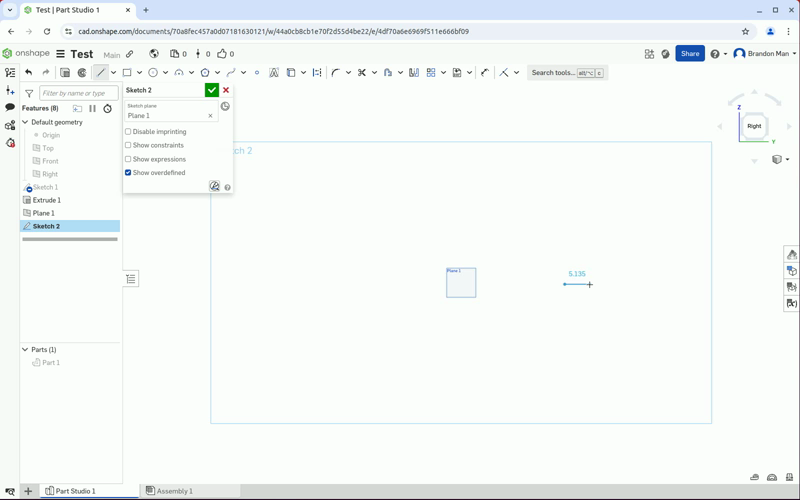
mouse_move(574, 284)
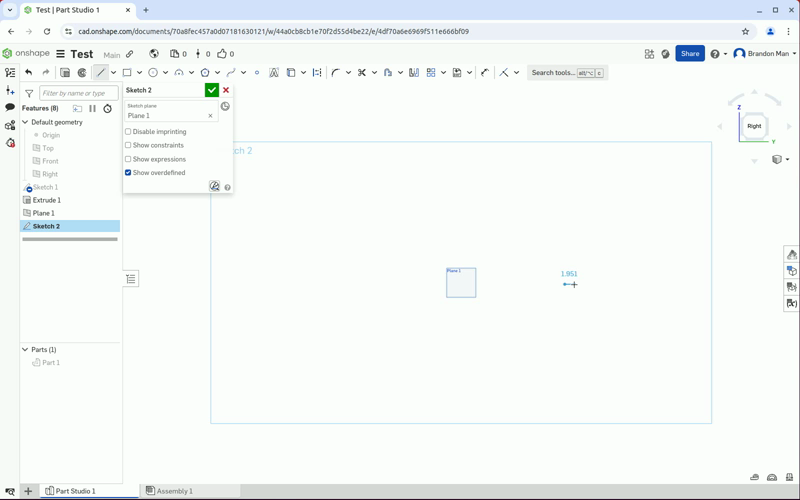
click(574, 284)
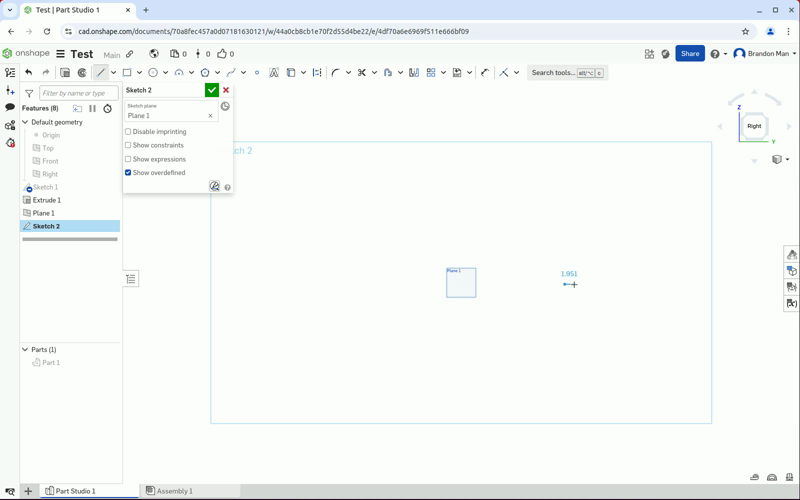
key_up(shift)
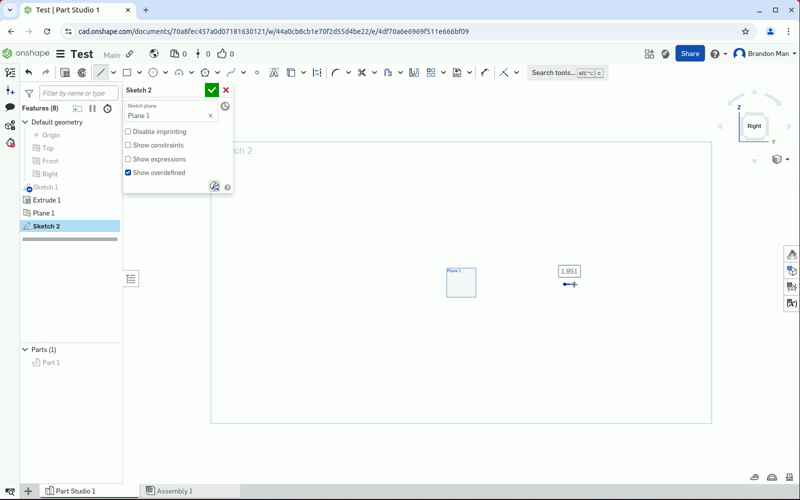
key_down(shift)
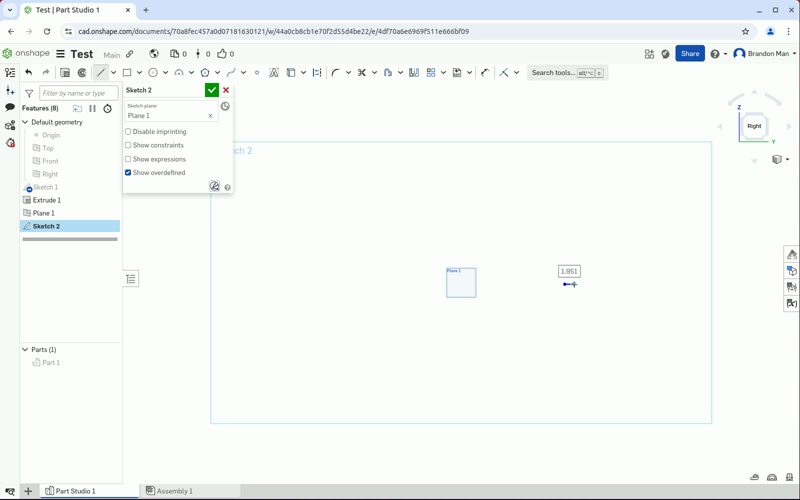
mouse_move(589, 284)
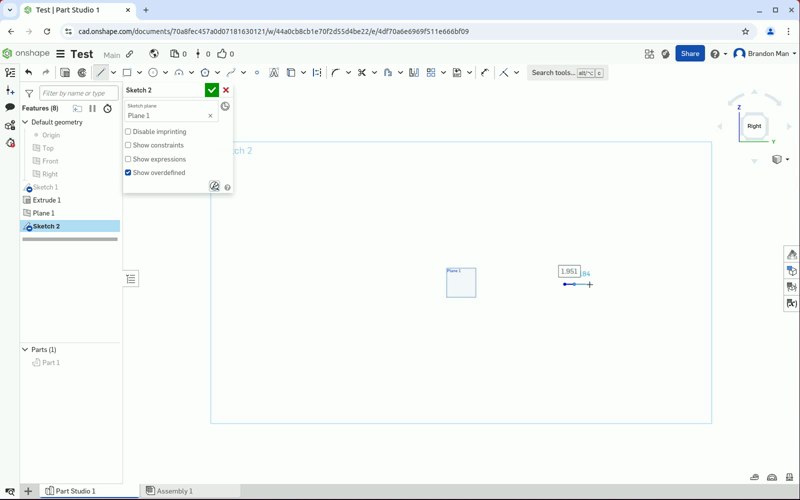
mouse_move(574, 282)
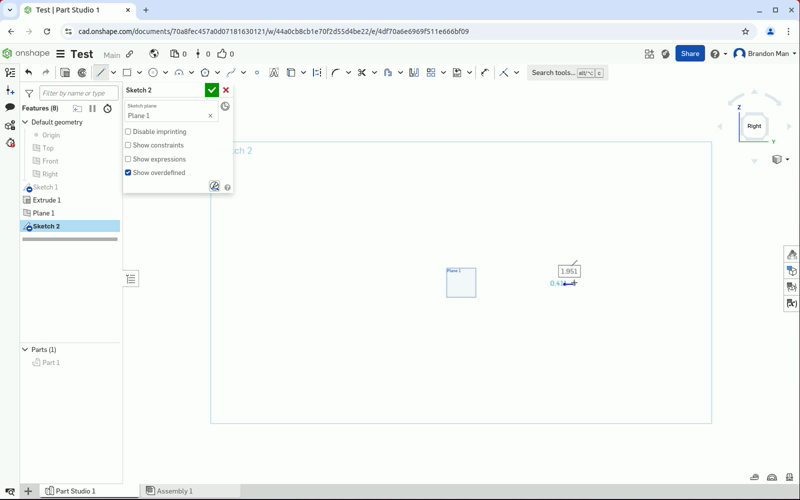
scroll(6)
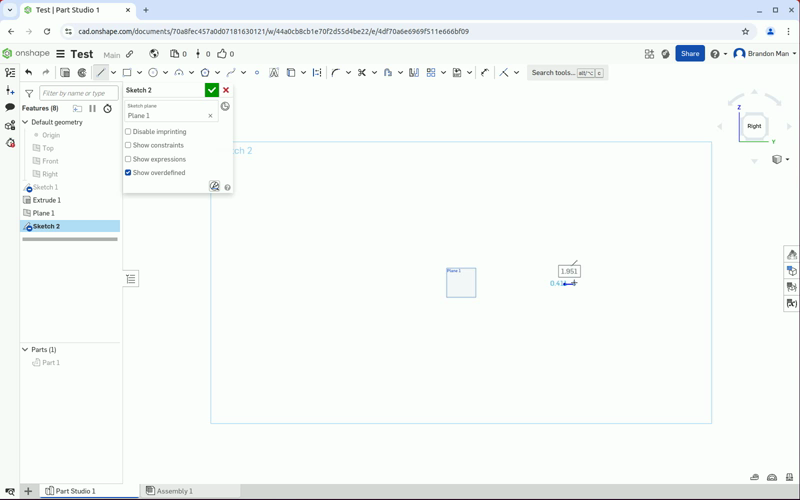
scroll(6)
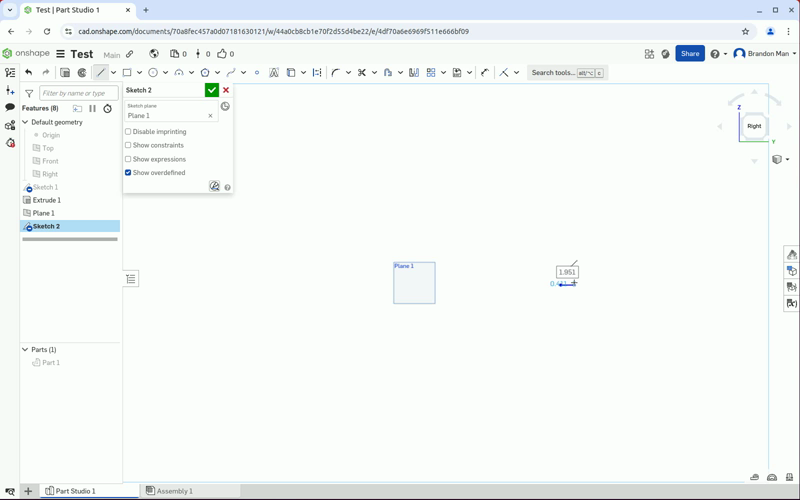
scroll(6)
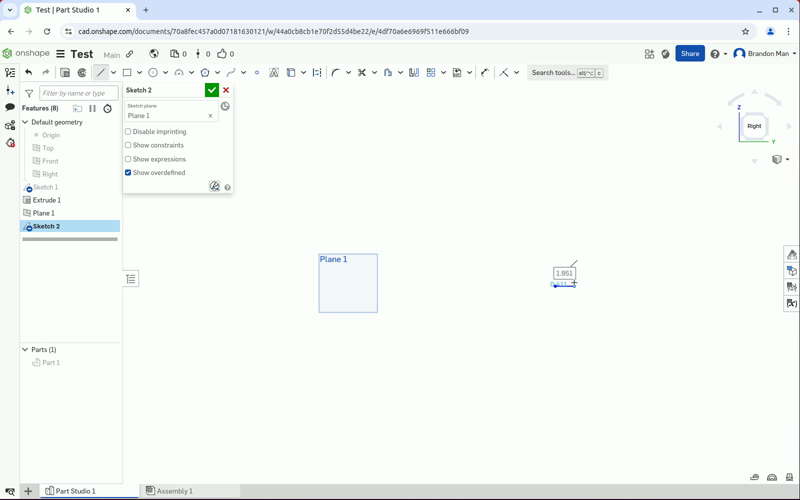
scroll(6)
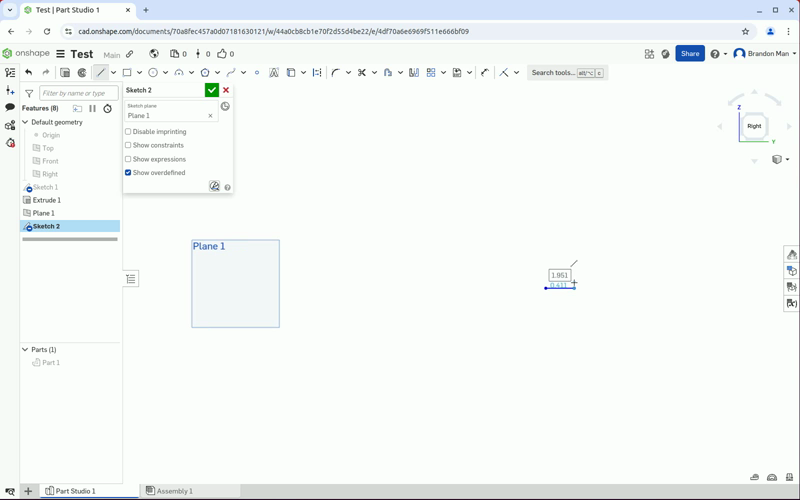
scroll(6)
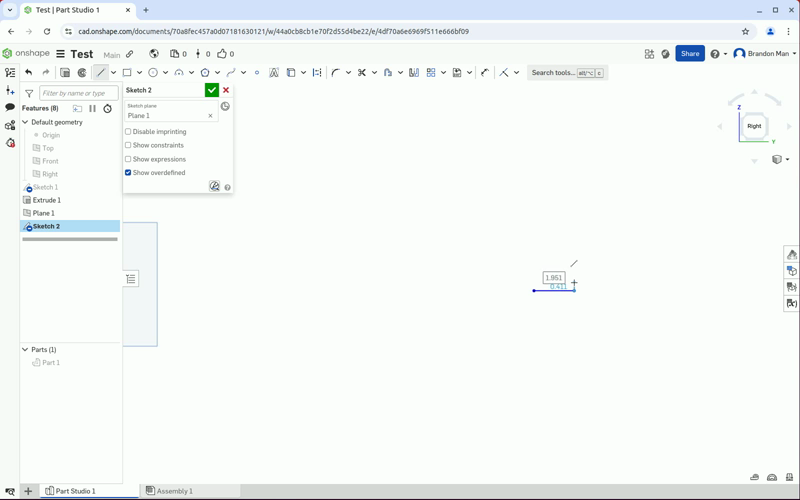
scroll(6)
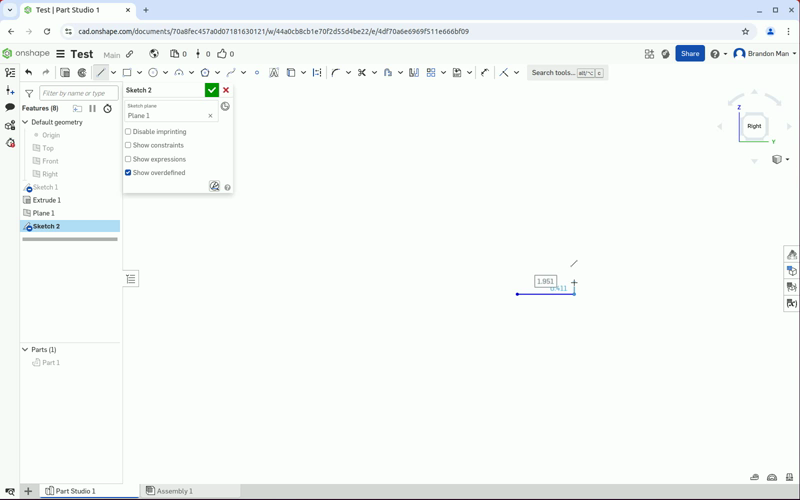
scroll(6)
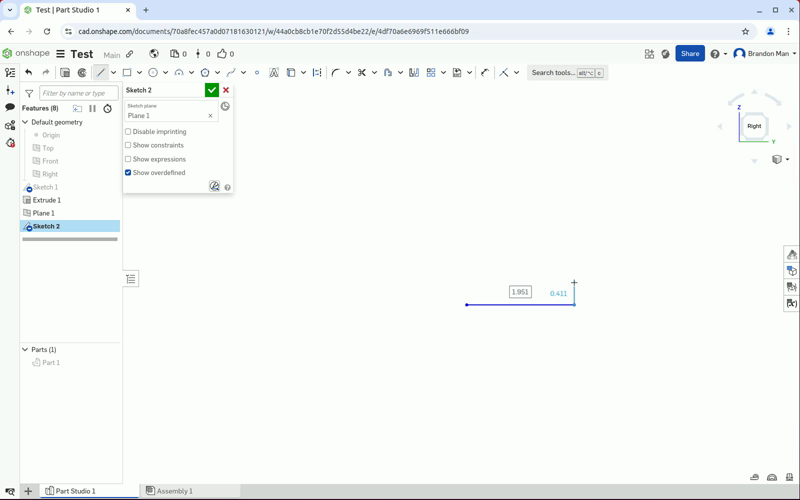
click(574, 282)
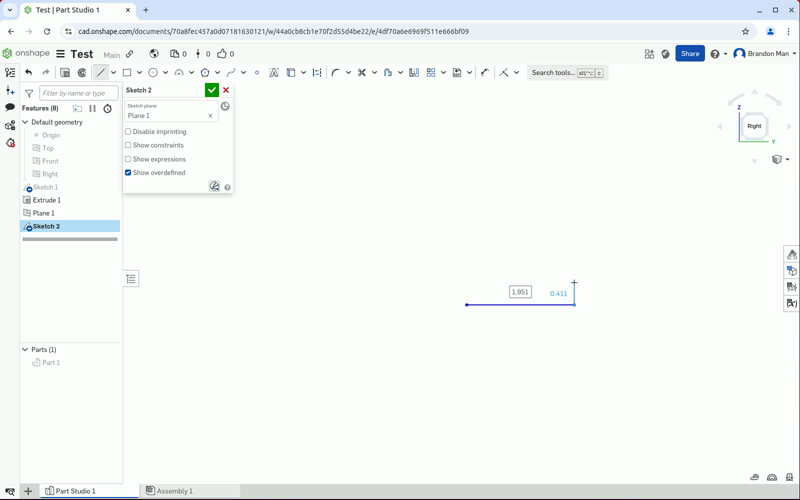
scroll(-6)
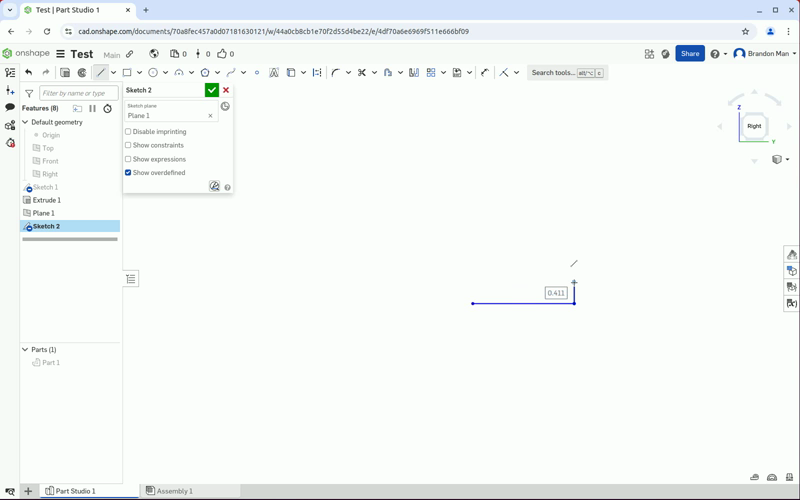
scroll(-6)
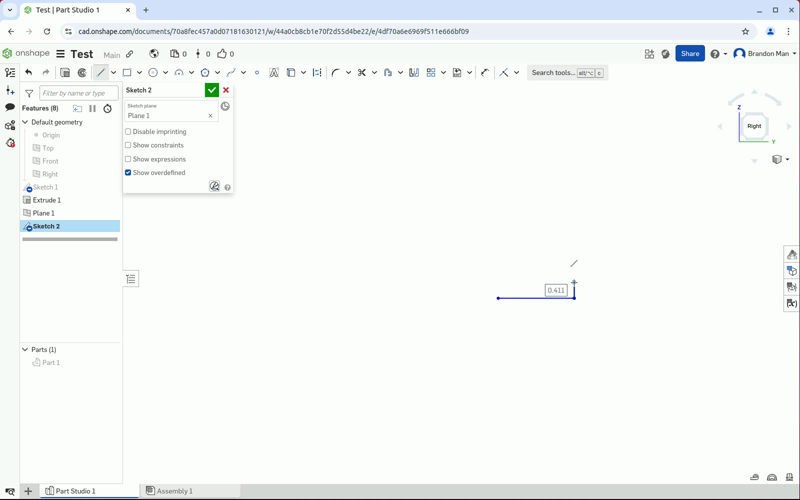
scroll(-6)
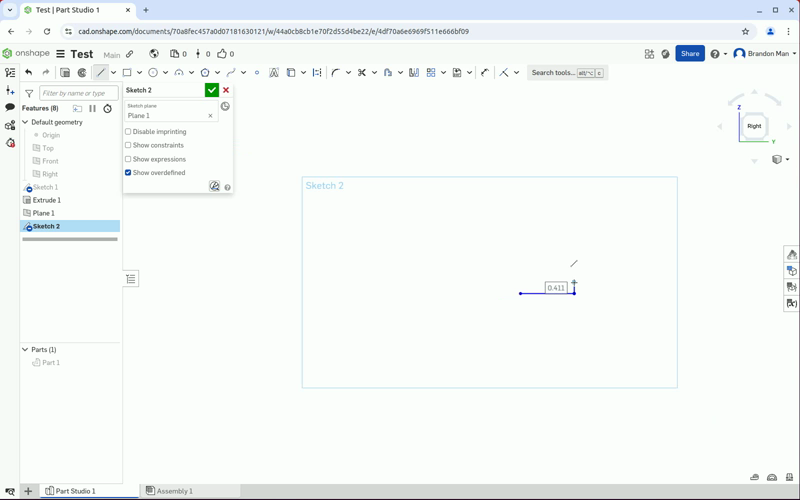
scroll(-6)
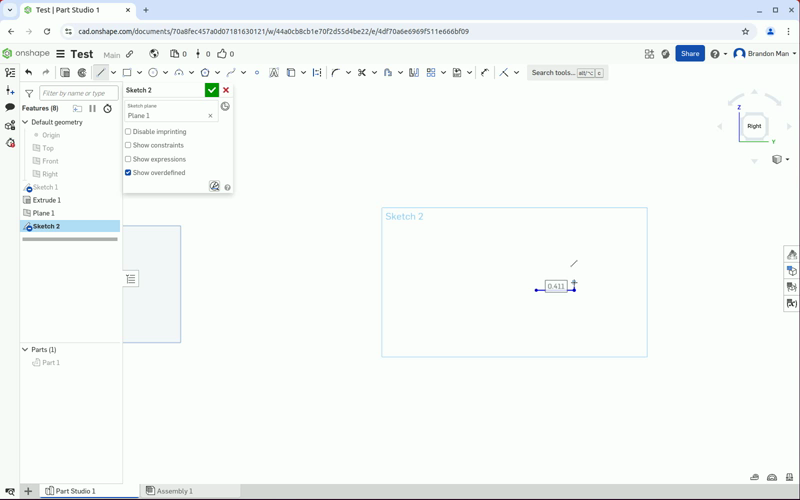
scroll(-6)
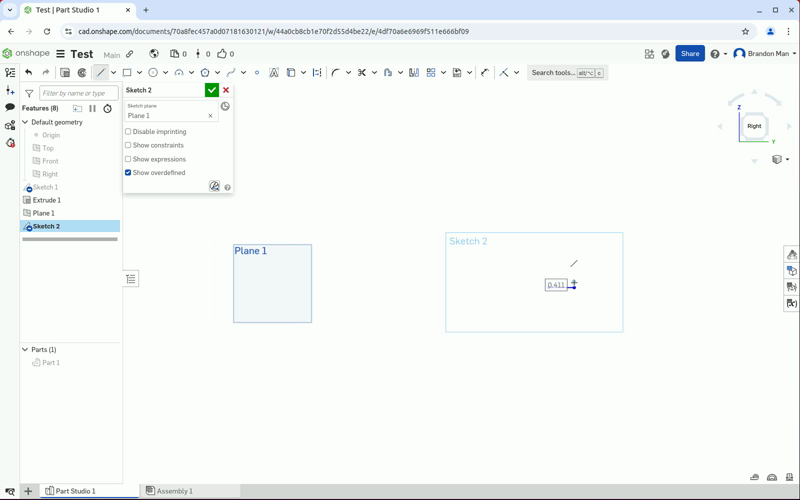
scroll(-6)
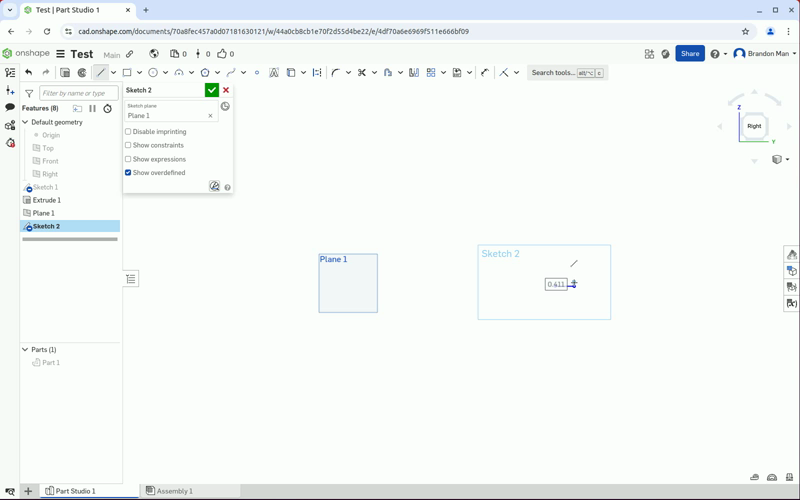
scroll(-6)
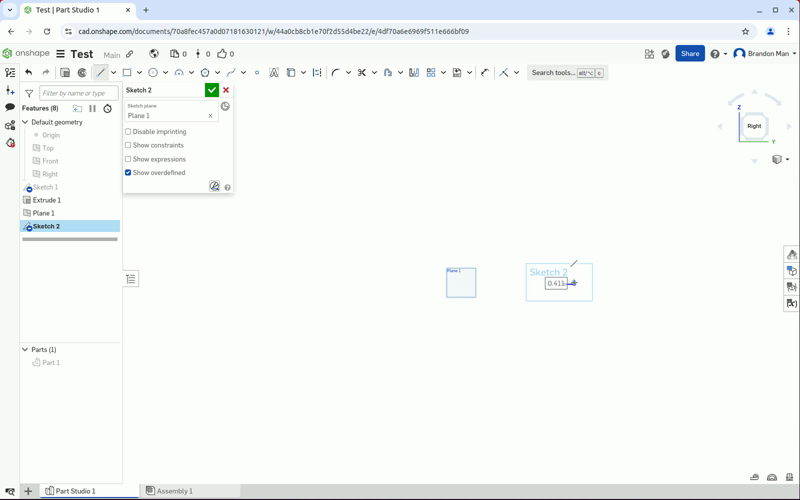
key_up(shift)
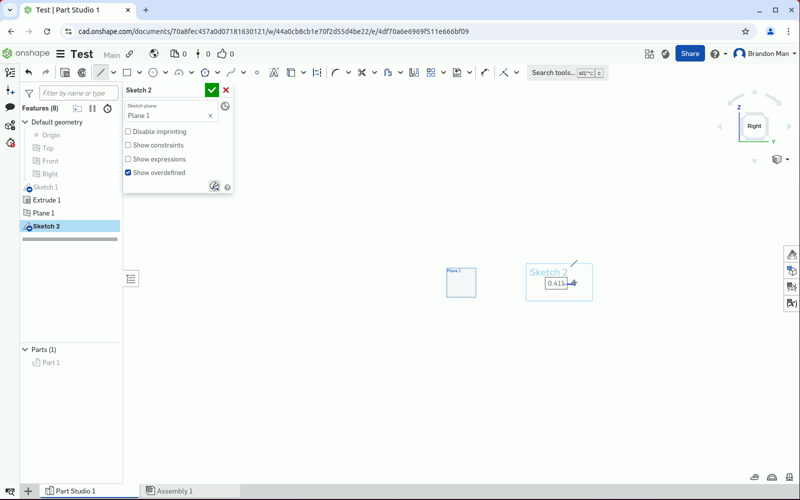
key_down(shift)
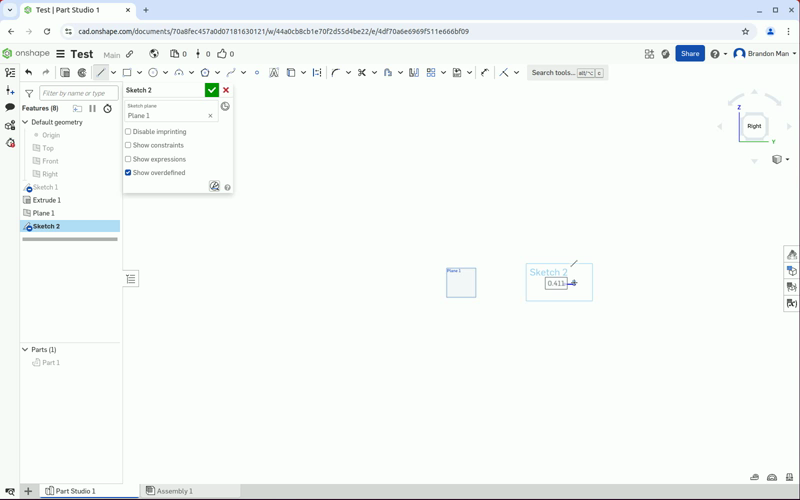
mouse_move(589, 282)
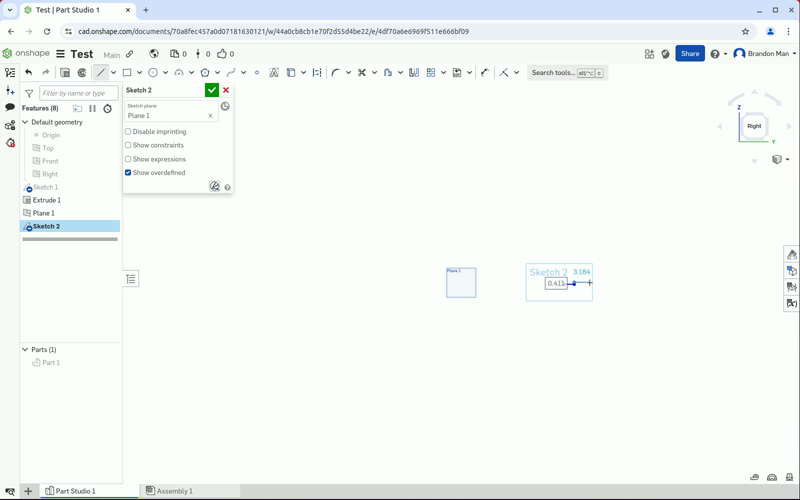
mouse_move(566, 282)
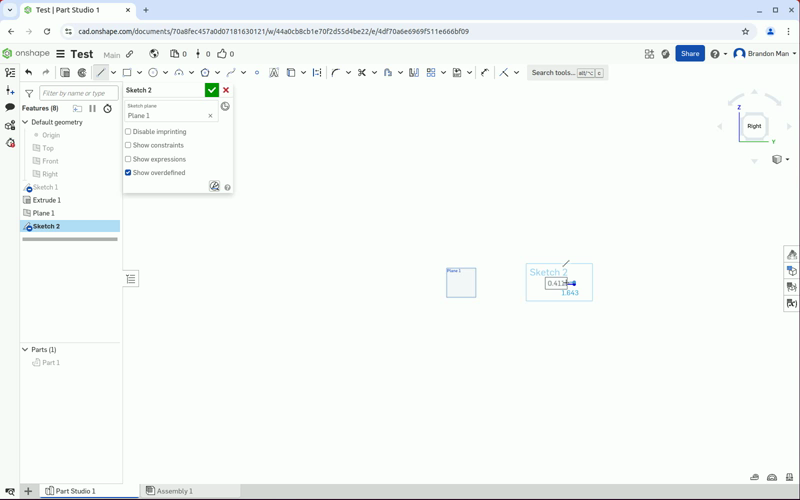
scroll(6)
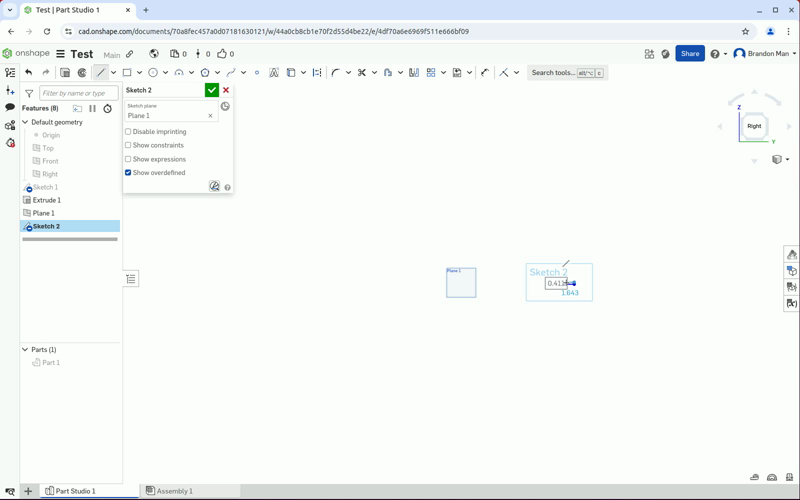
scroll(6)
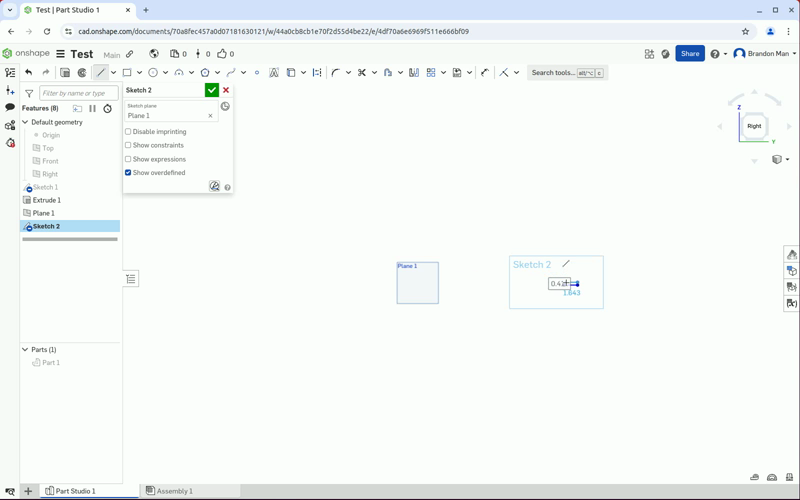
scroll(6)
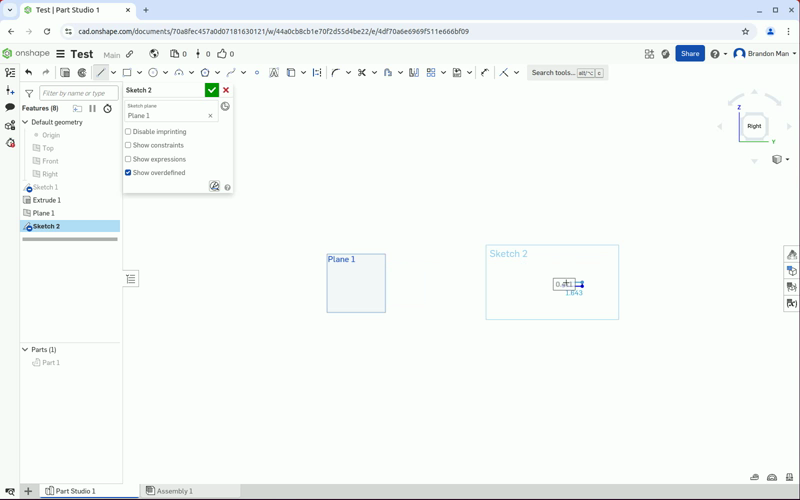
scroll(6)
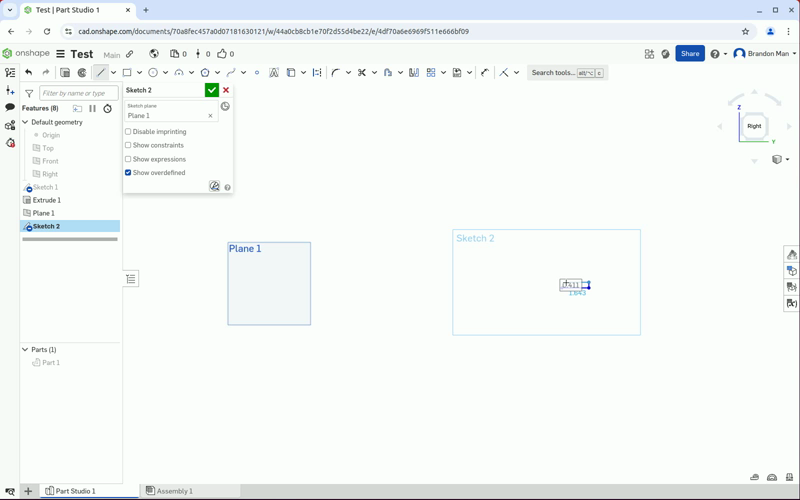
scroll(6)
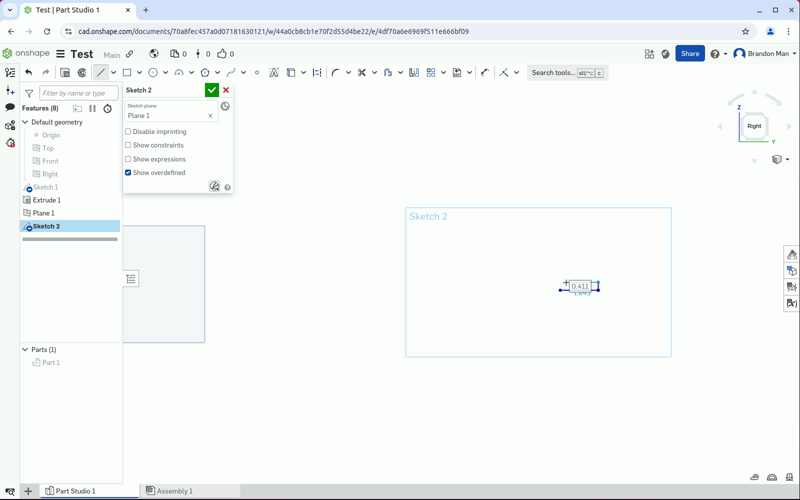
scroll(6)
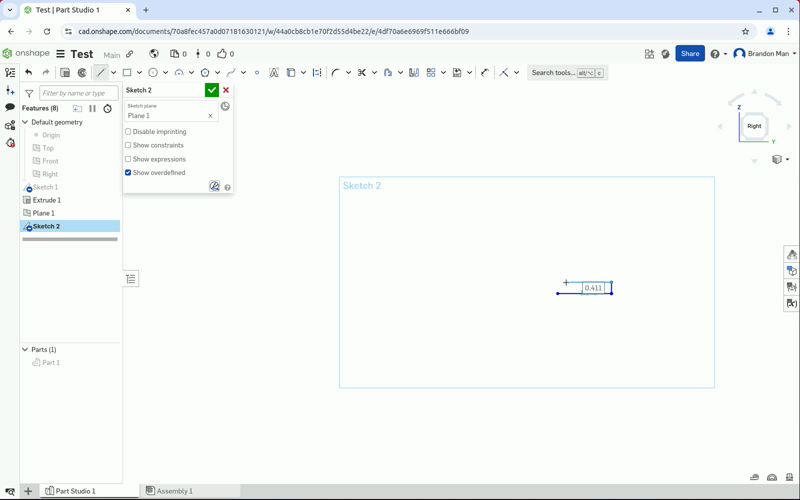
scroll(6)
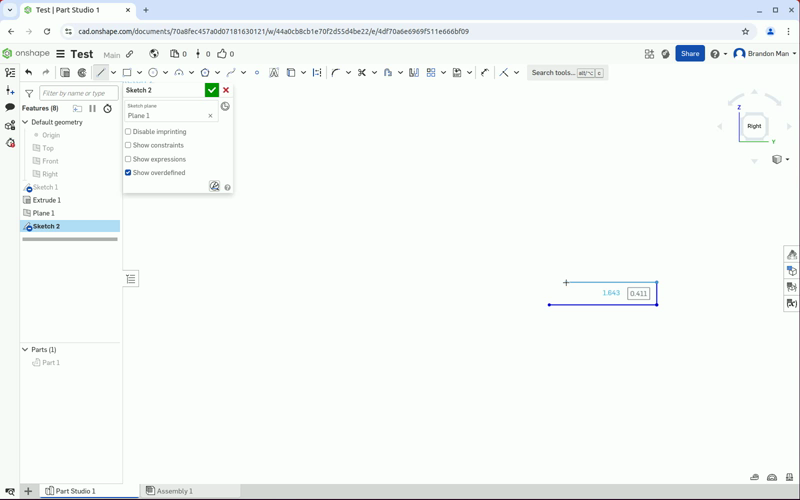
click(566, 282)
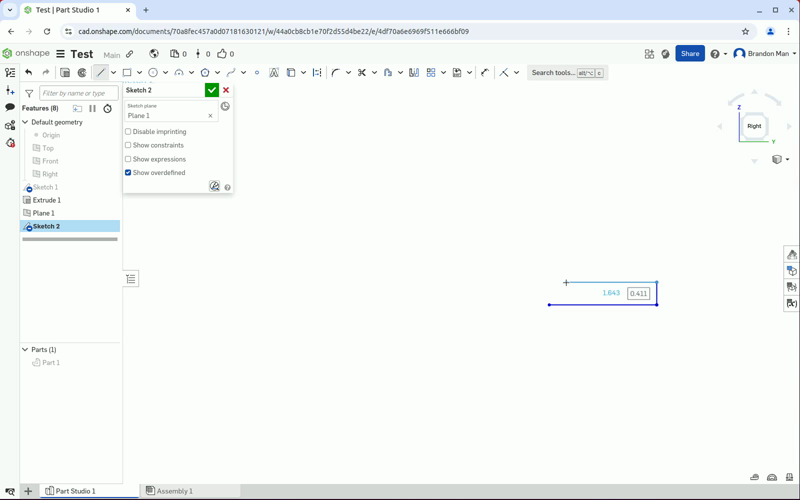
scroll(-6)
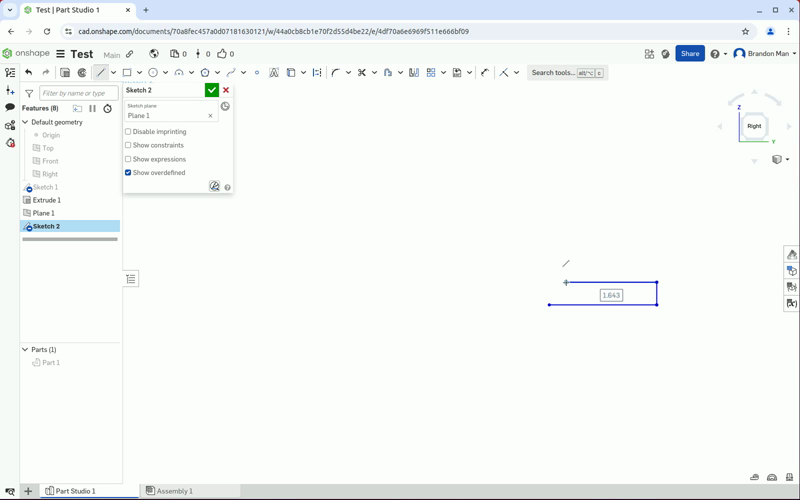
scroll(-6)
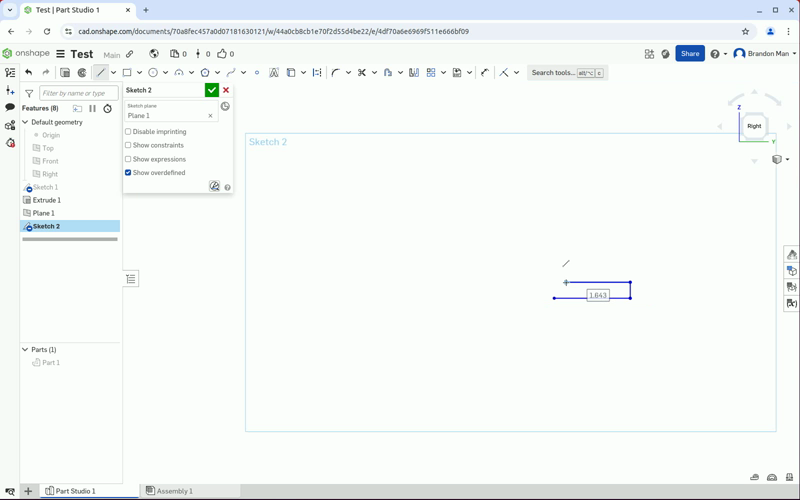
scroll(-6)
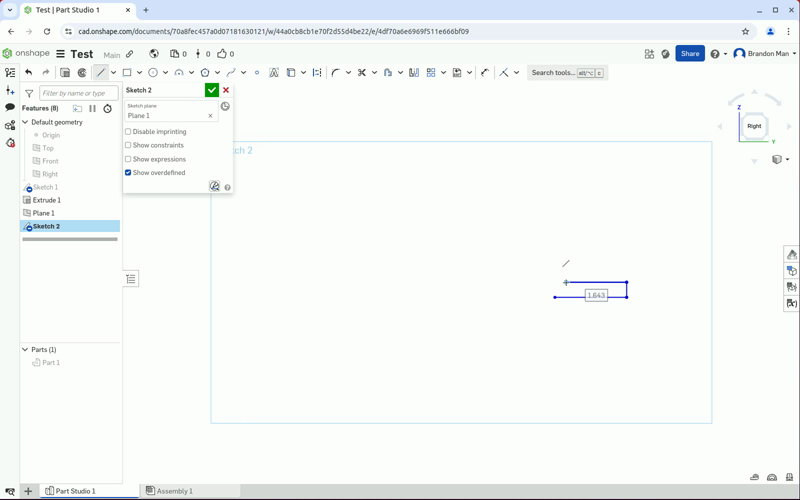
scroll(-6)
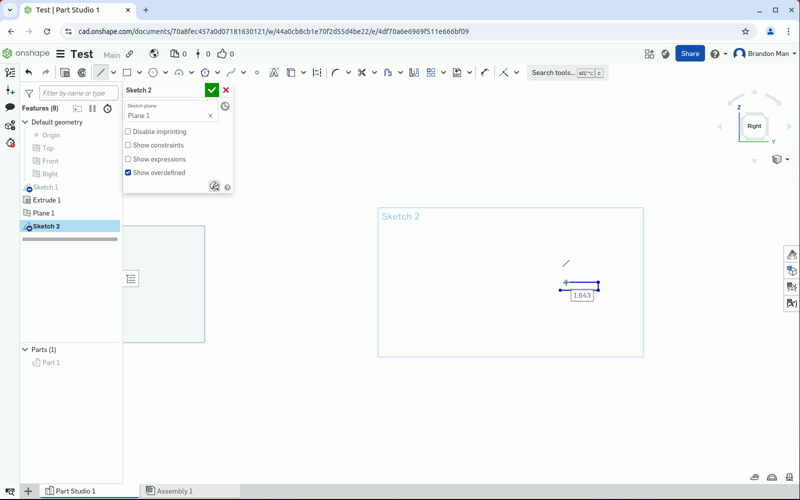
scroll(-6)
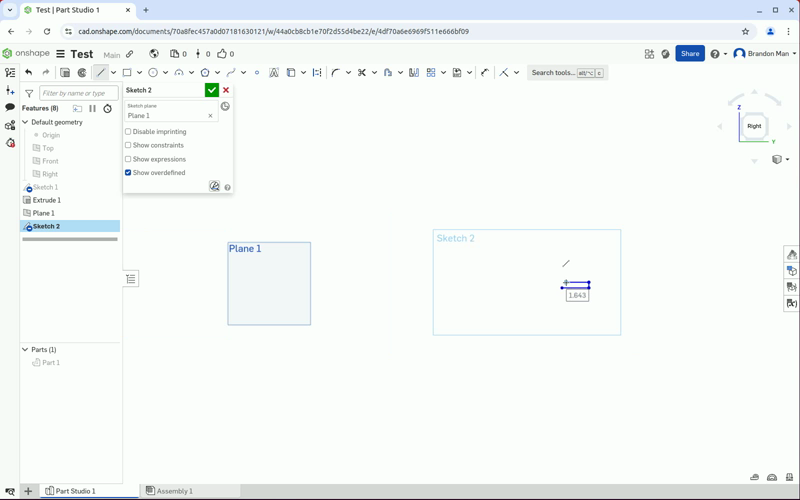
scroll(-6)
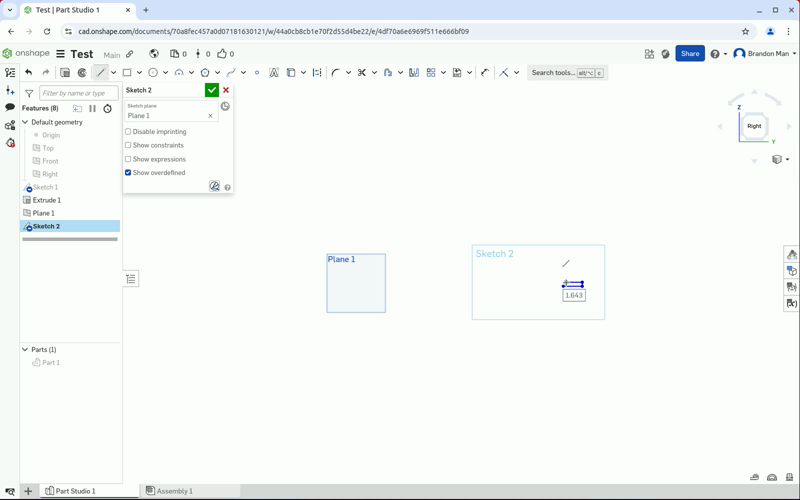
scroll(-6)
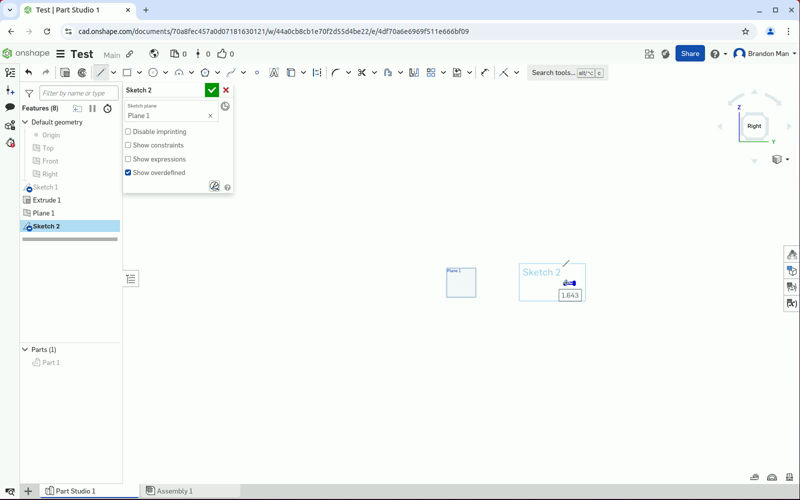
key_up(shift)
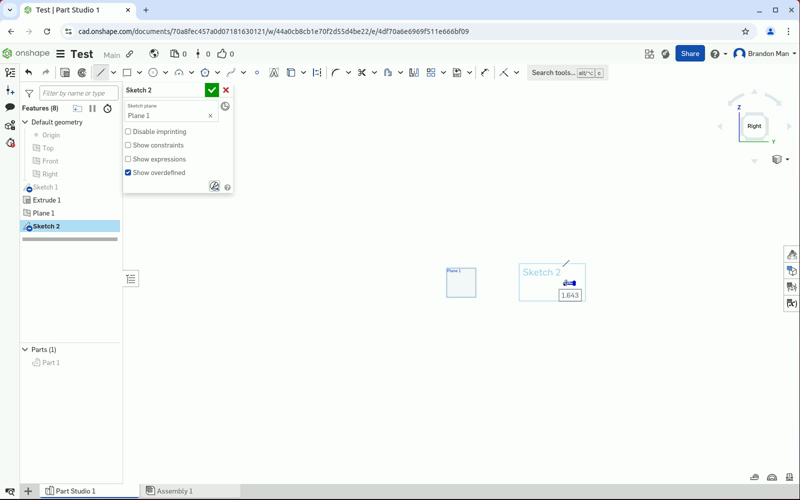
mouse_move(589, 282)
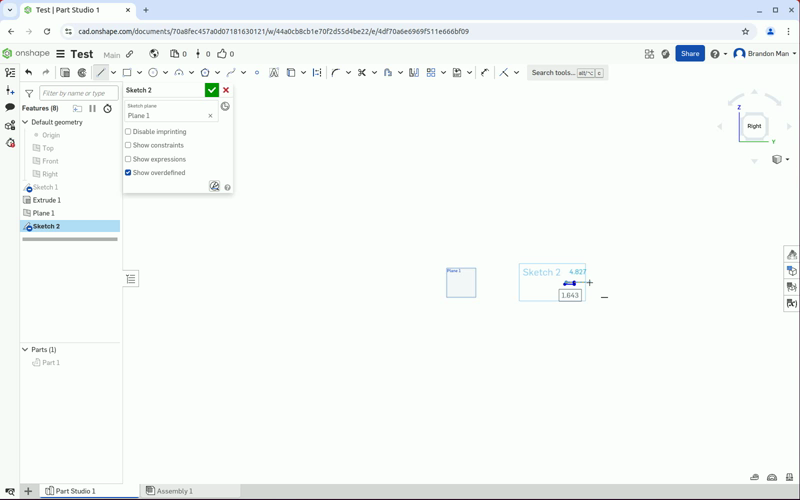
key_down(shift)
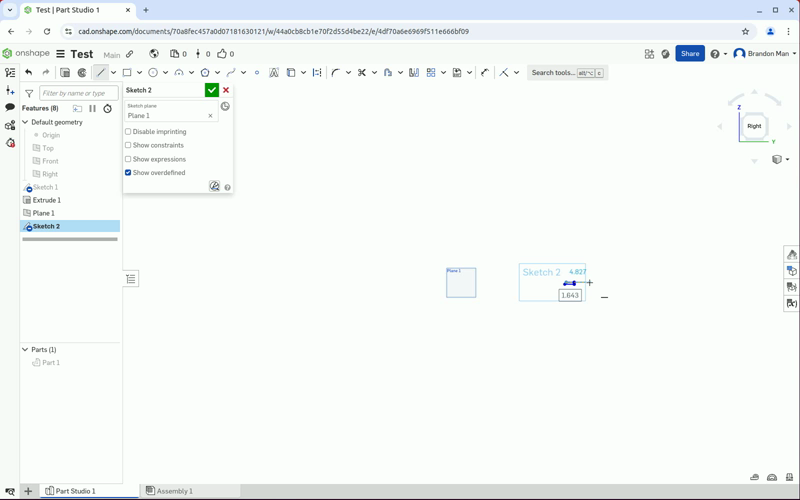
mouse_move(564, 284)
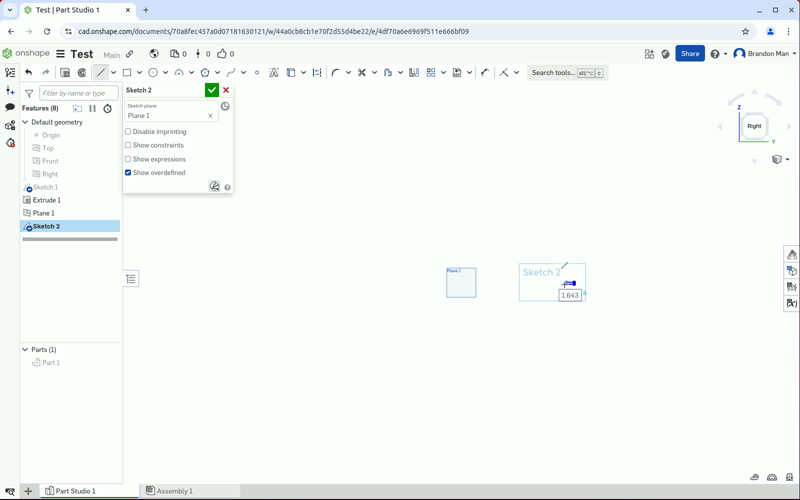
scroll(6)
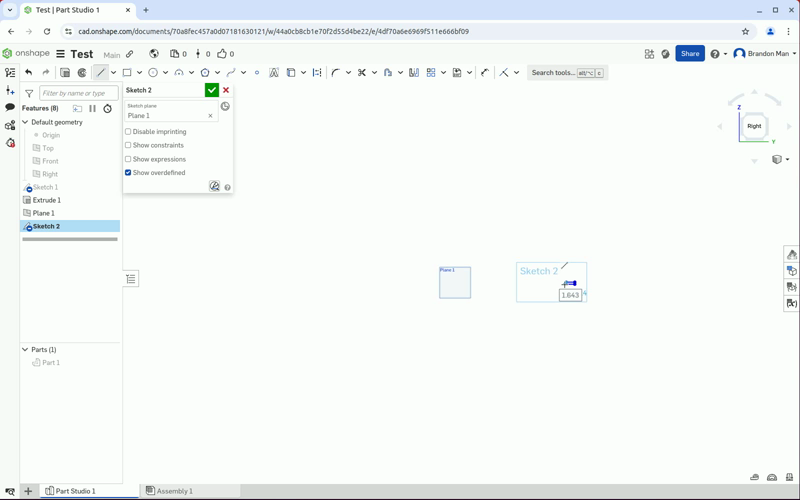
scroll(6)
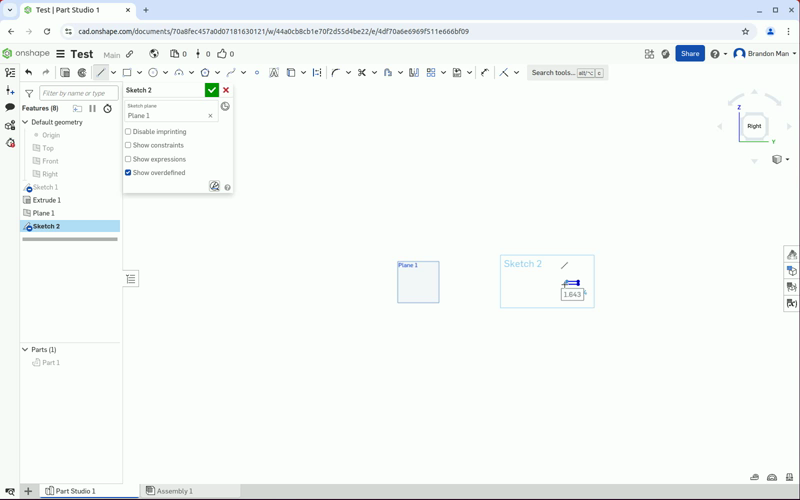
scroll(6)
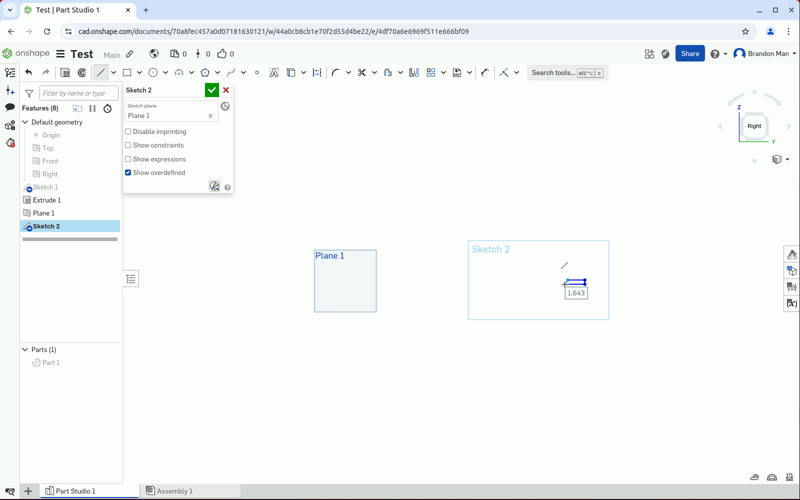
scroll(6)
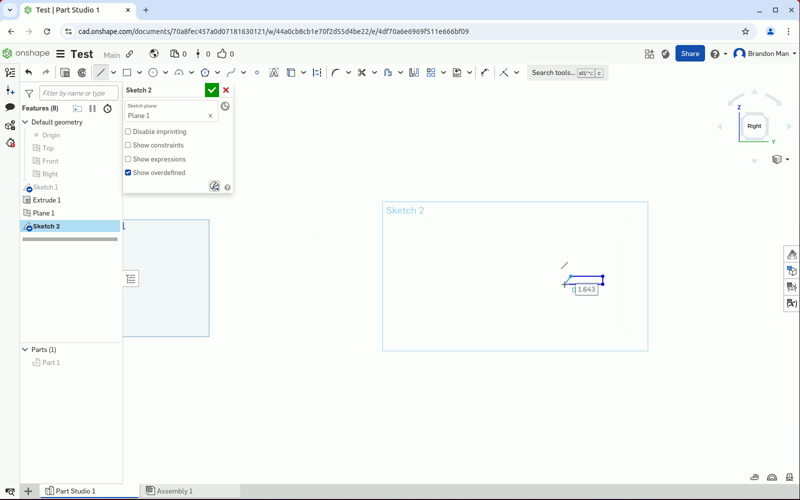
scroll(6)
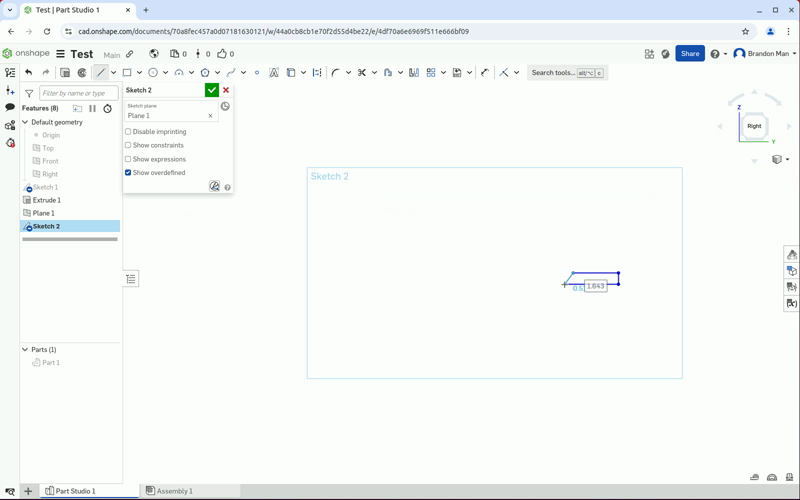
scroll(6)
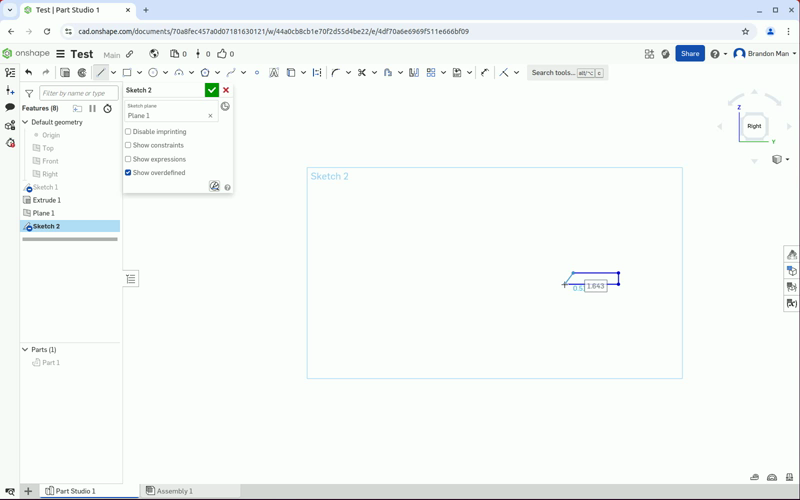
scroll(6)
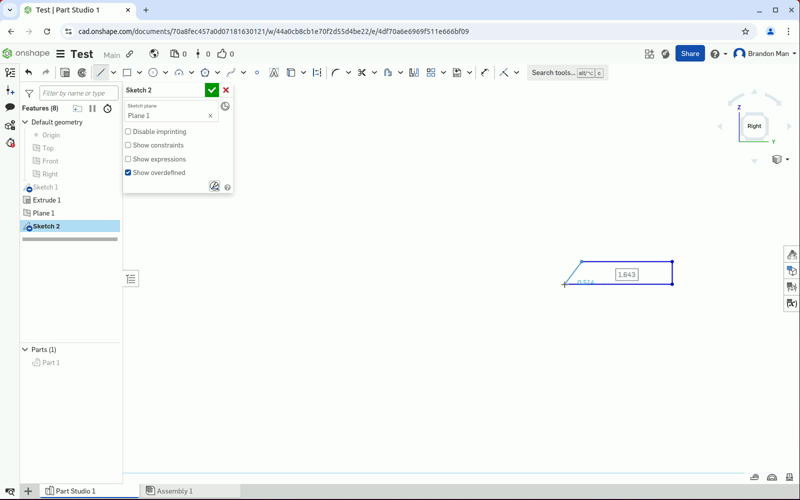
key_up(shift)
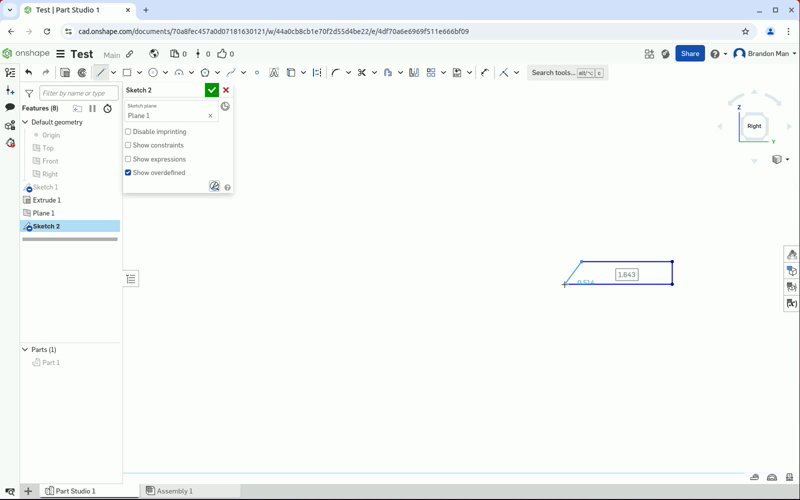
click(564, 284)
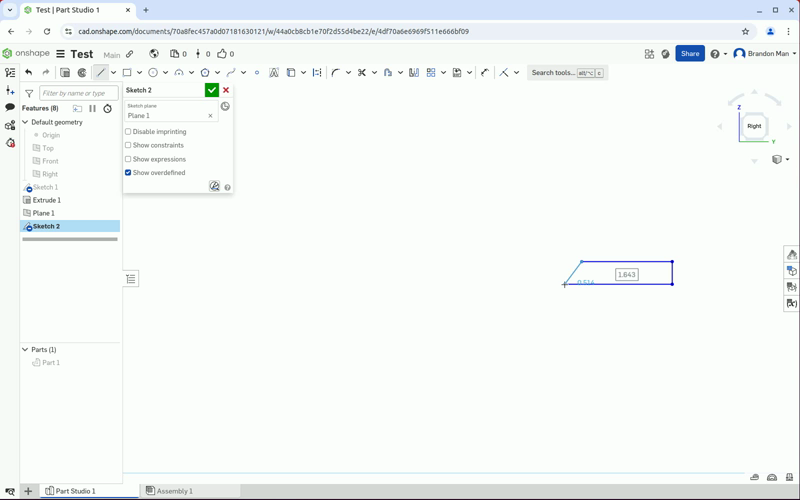
scroll(-6)
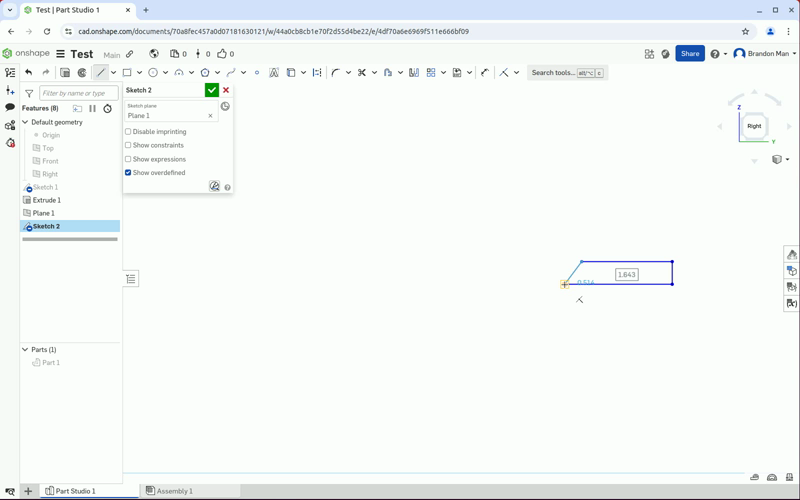
scroll(-6)
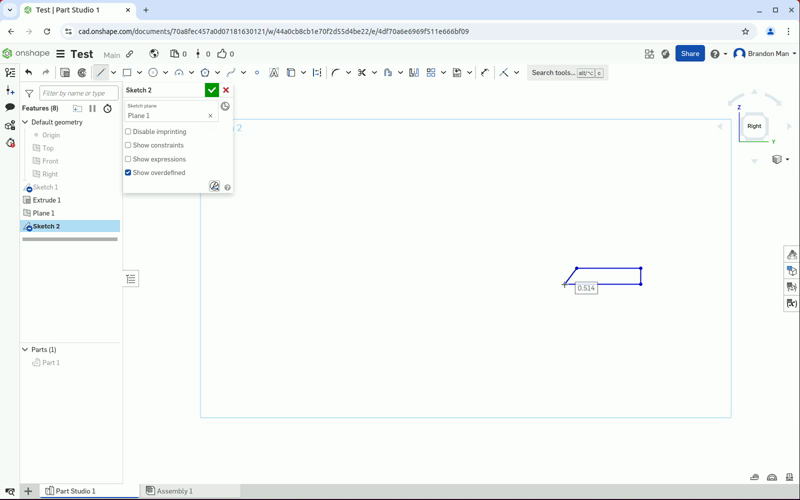
scroll(-6)
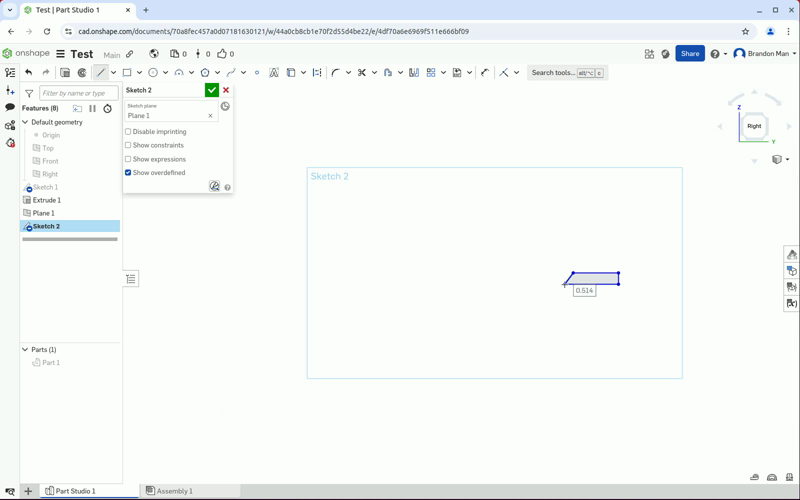
scroll(-6)
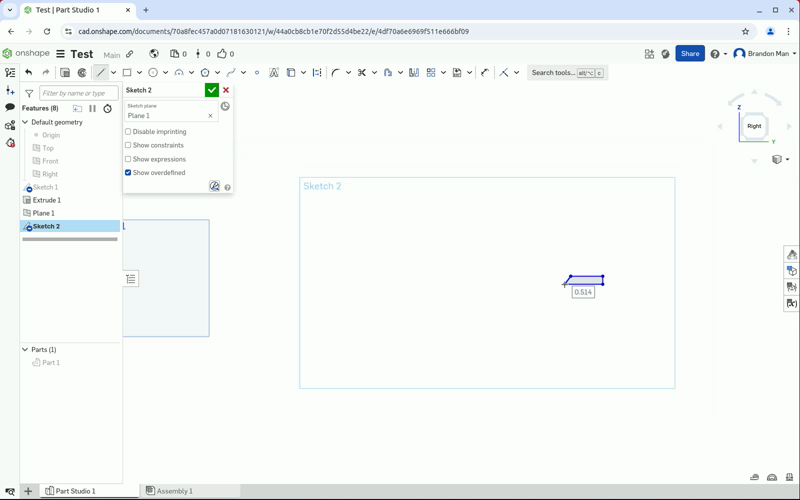
scroll(-6)
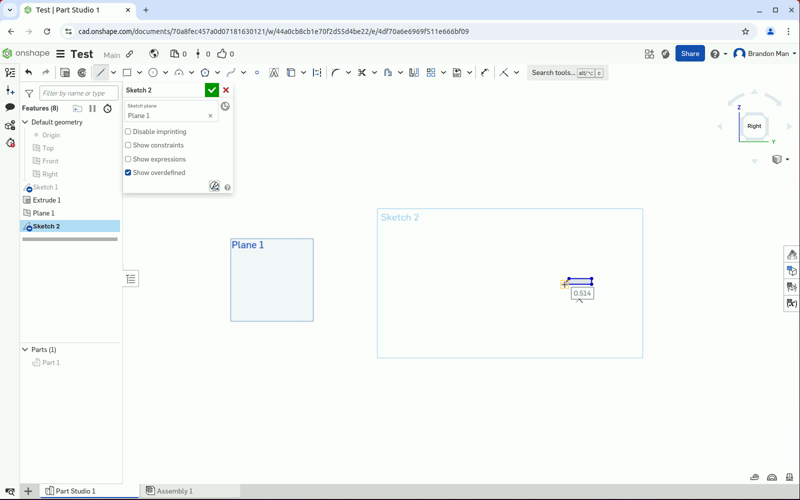
scroll(-6)
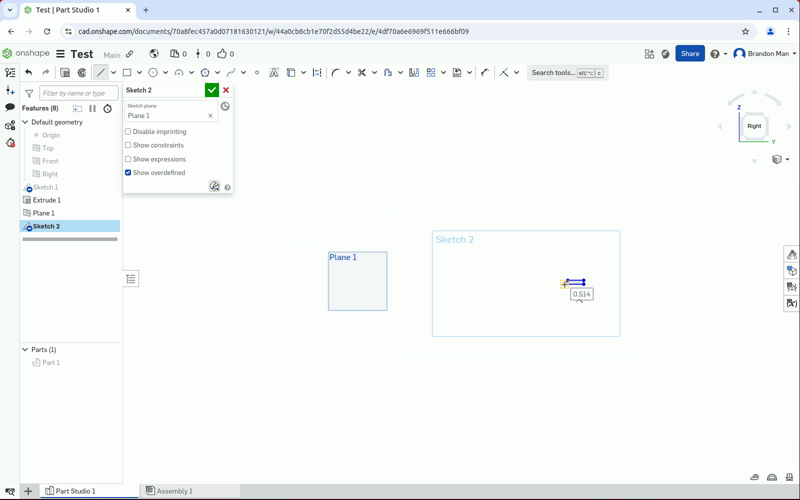
scroll(-6)
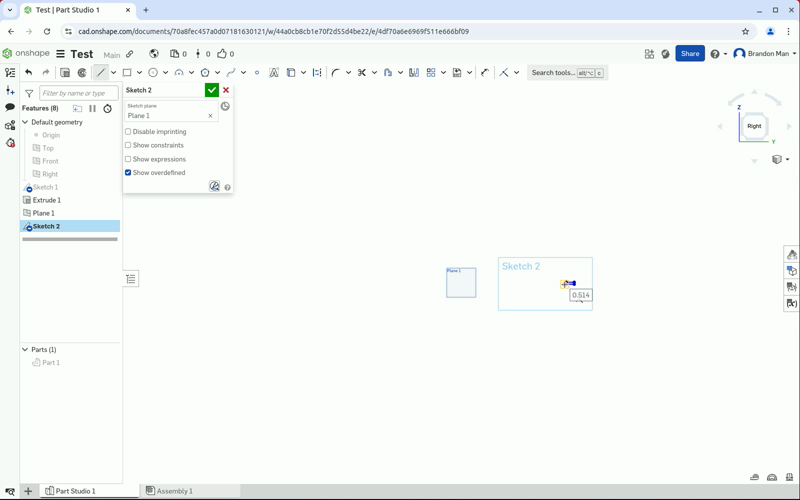
key(esc)
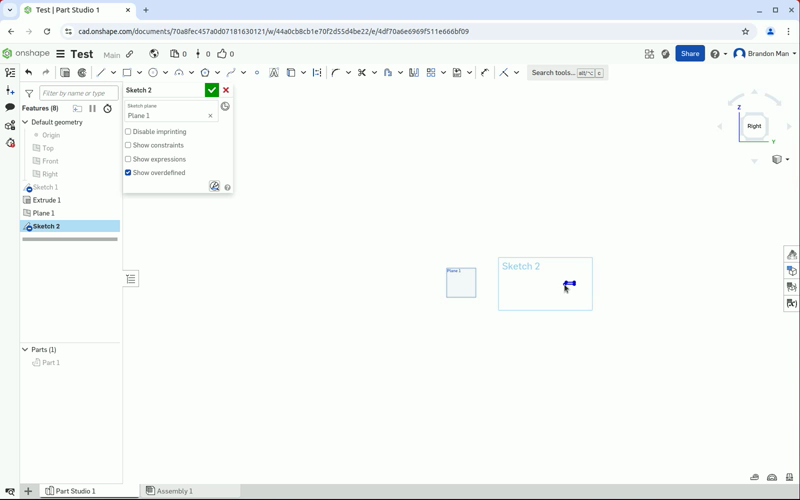
mouse_move(570, 282)
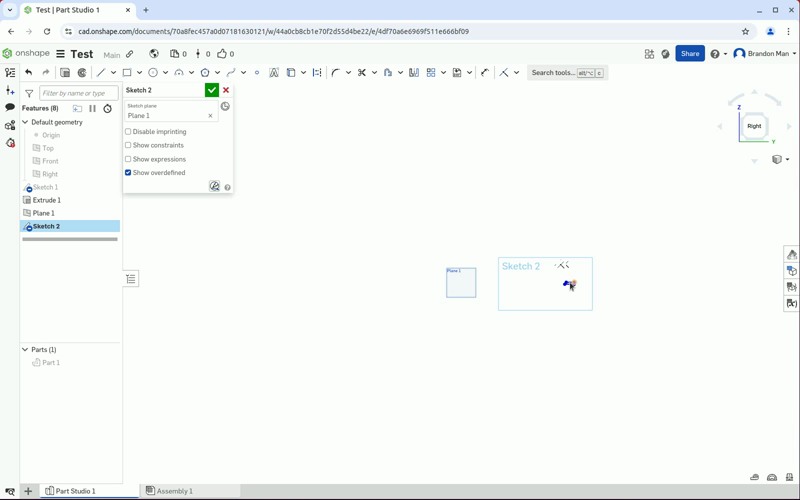
scroll(6)
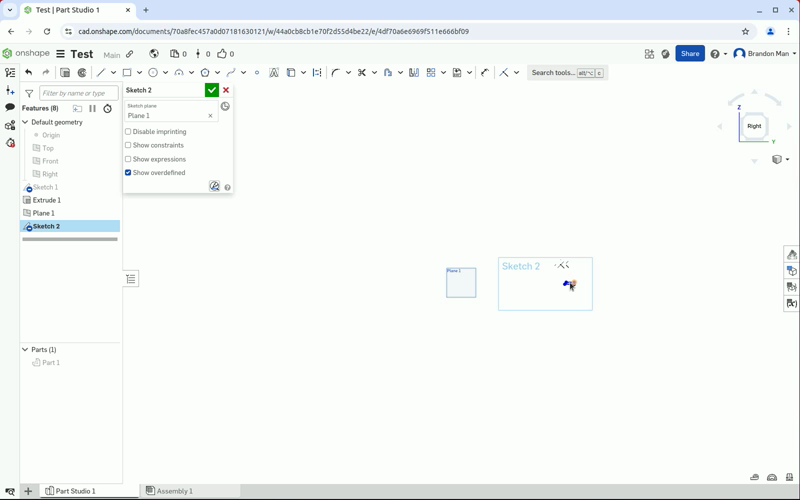
scroll(6)
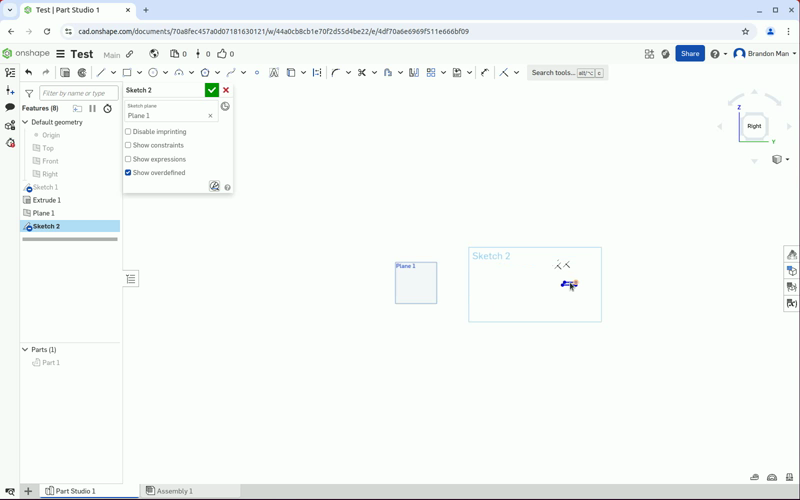
scroll(6)
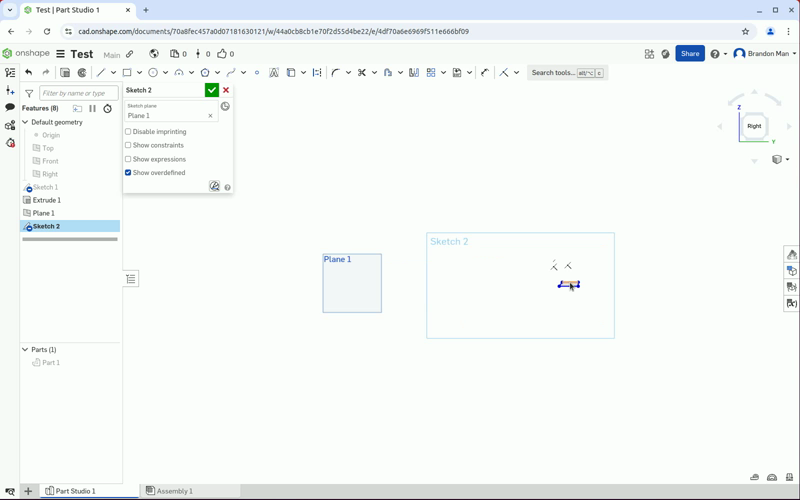
scroll(6)
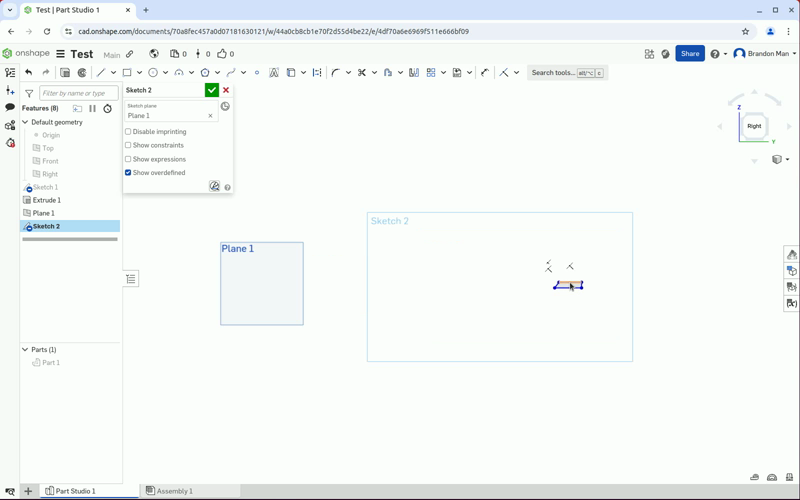
scroll(6)
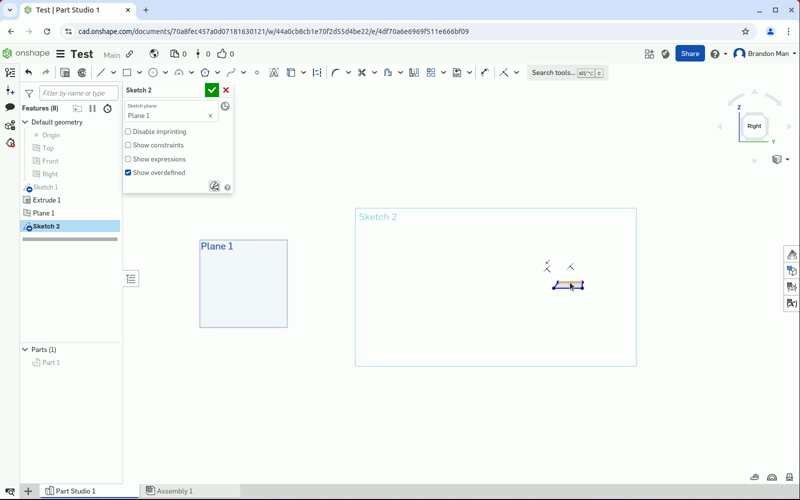
scroll(6)
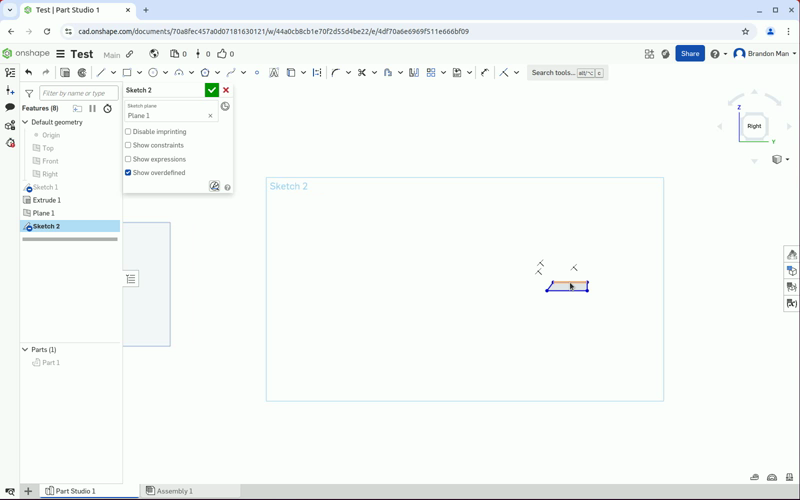
scroll(6)
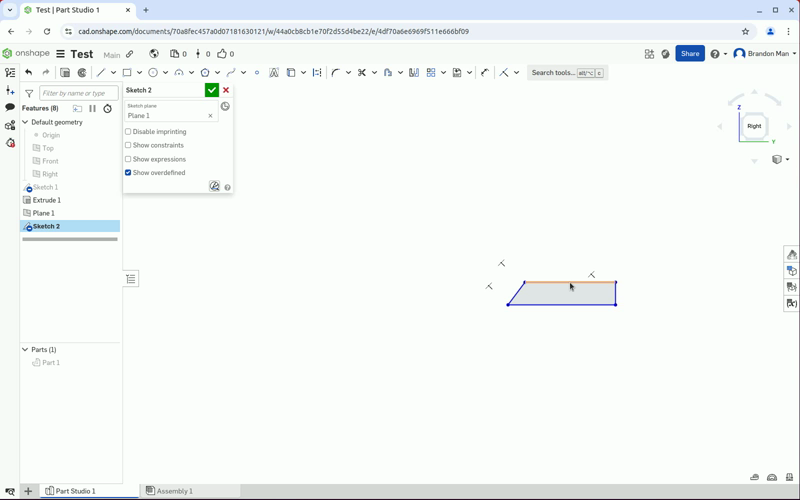
click(570, 282)
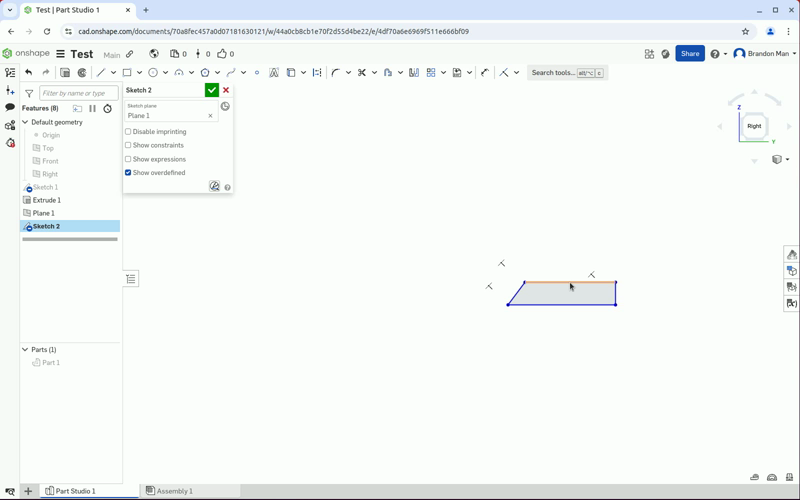
scroll(-6)
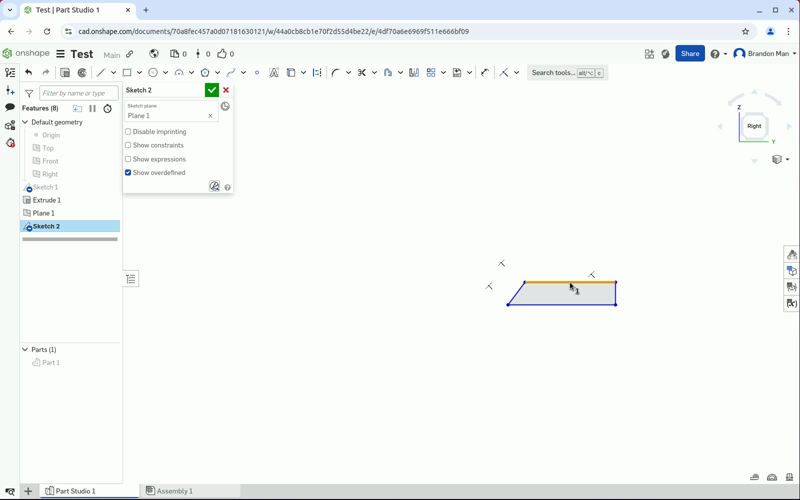
scroll(-6)
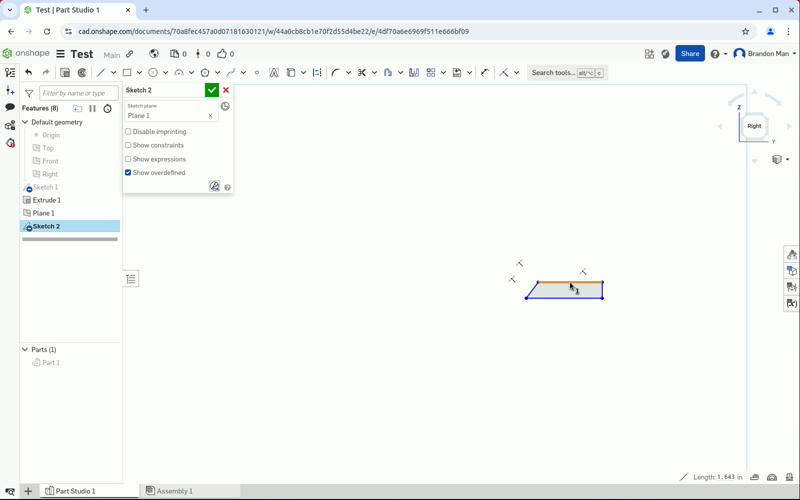
scroll(-6)
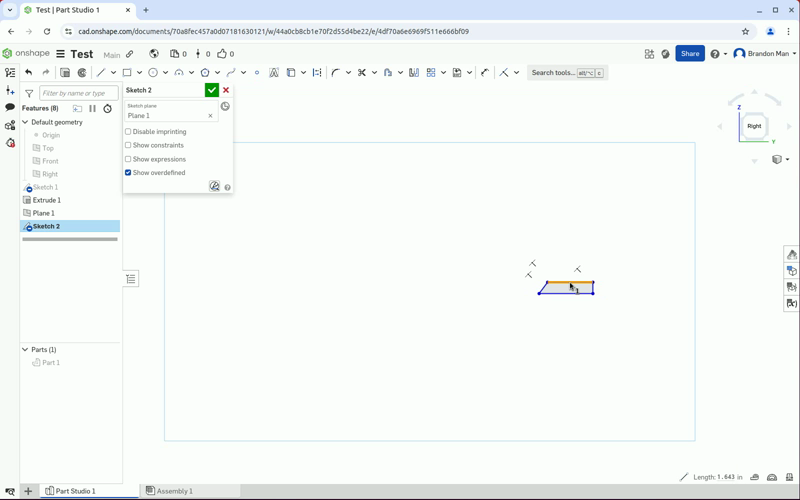
scroll(-6)
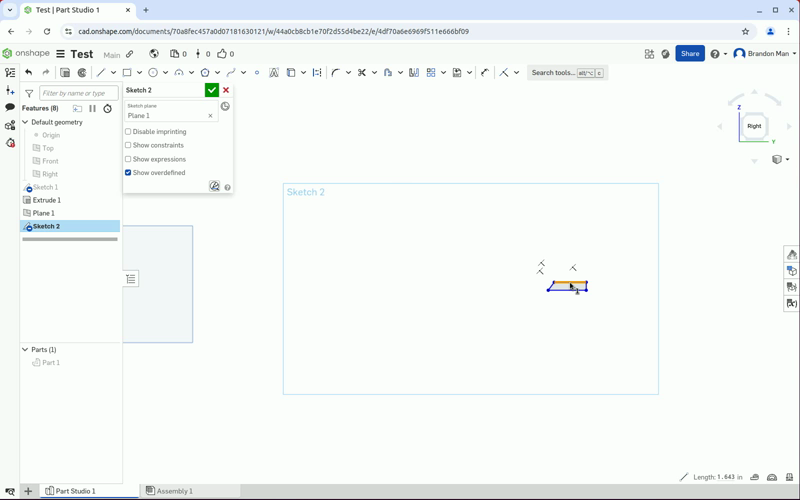
scroll(-6)
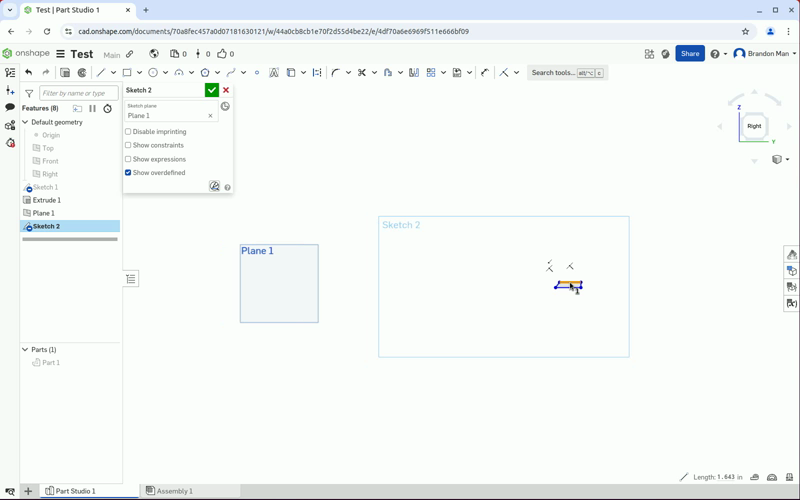
scroll(-6)
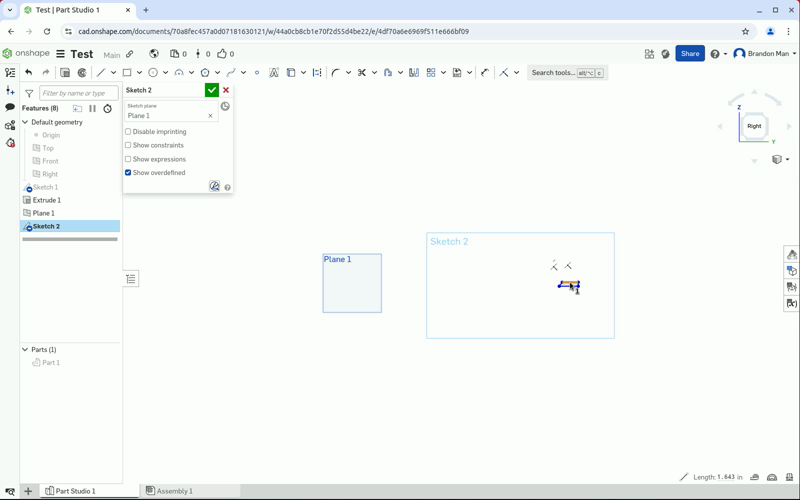
scroll(-6)
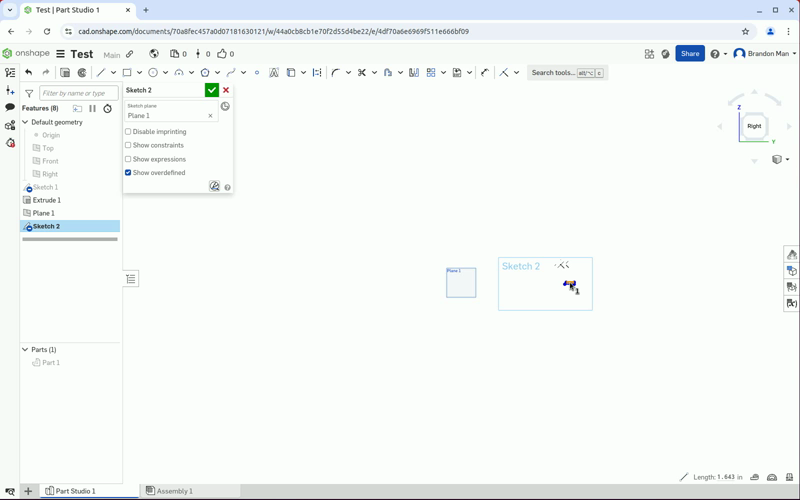
mouse_move(73, 352)
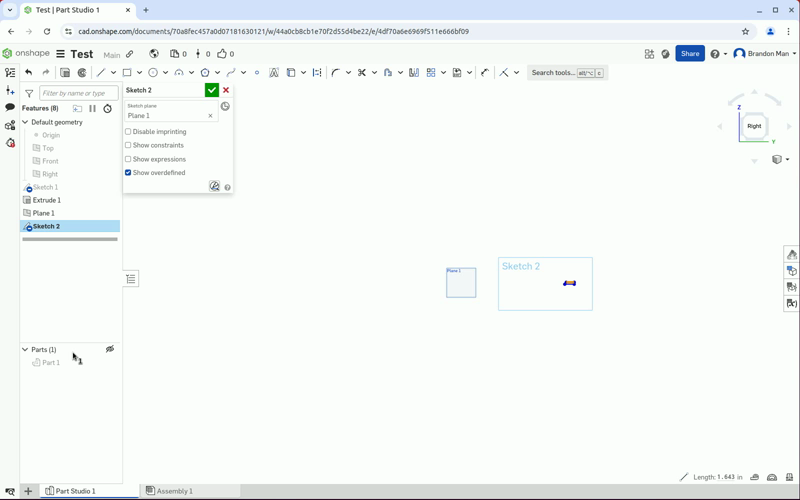
key(shift+y)
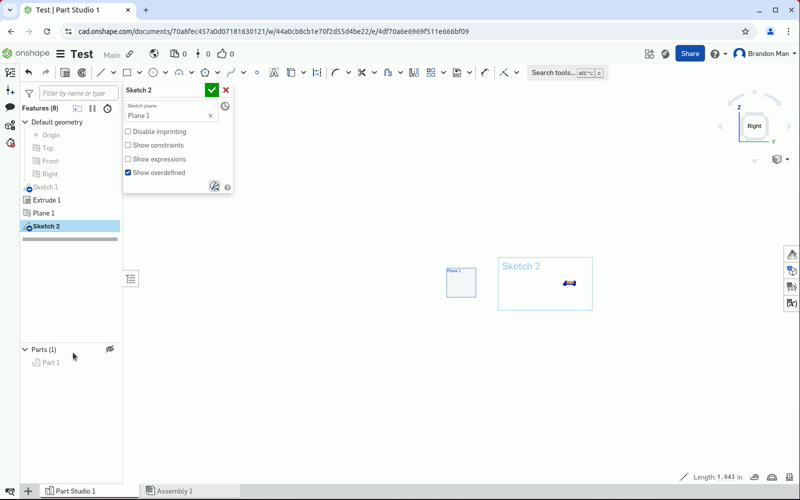
key(shift+e)
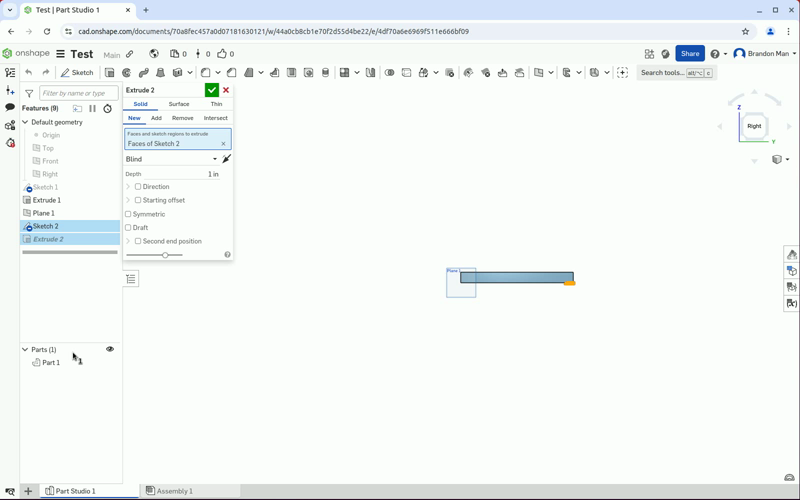
mouse_move(143, 106)
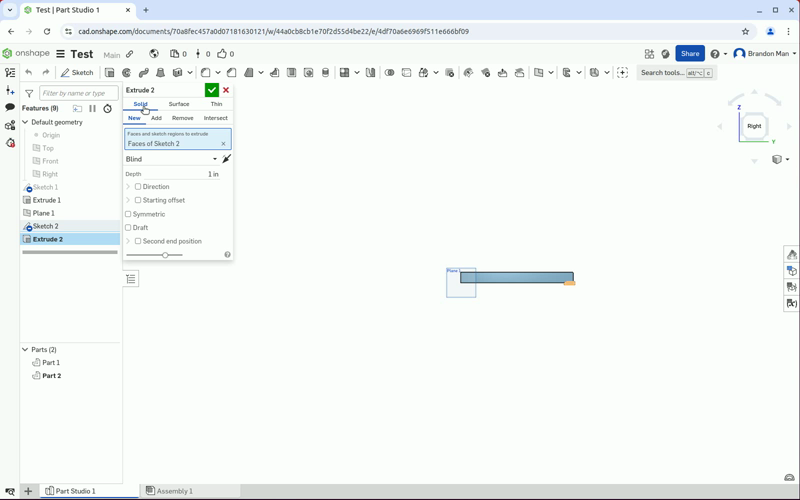
click(143, 106)
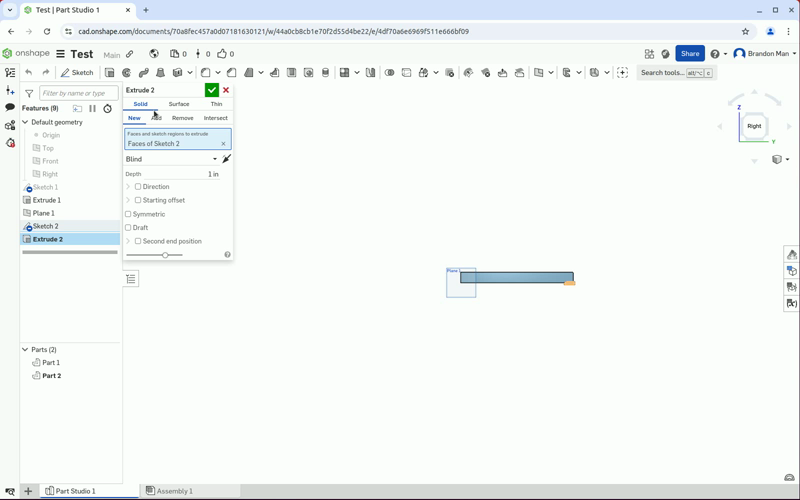
mouse_move(186, 120)
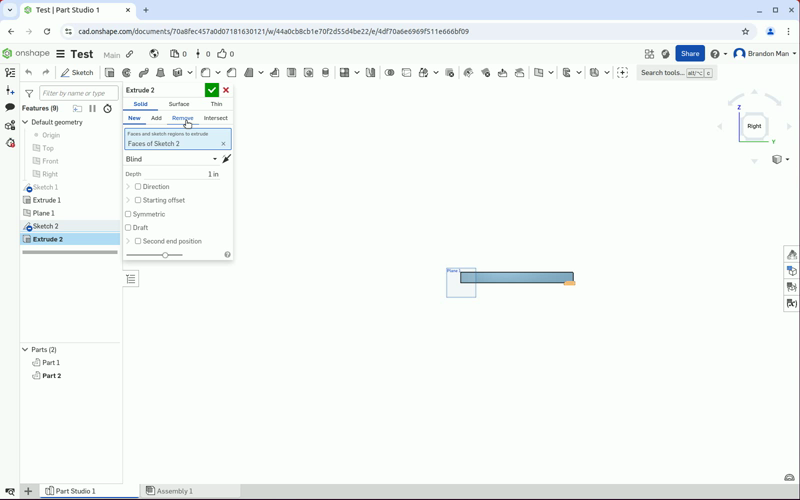
click(186, 120)
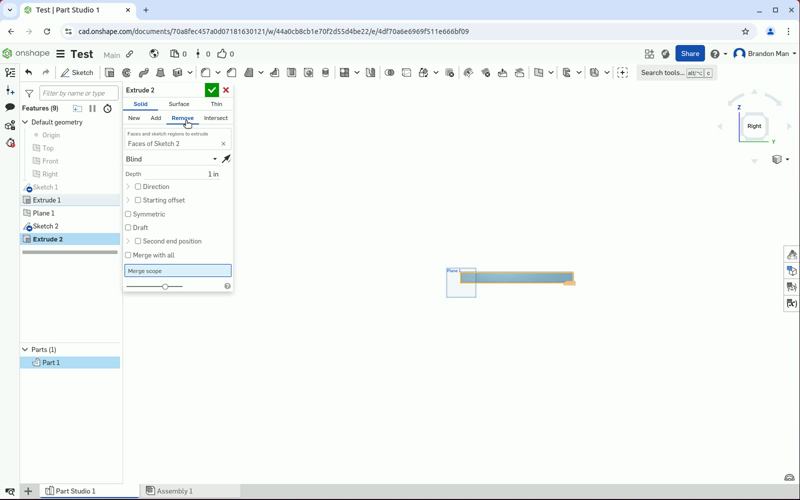
key(tab, 4)
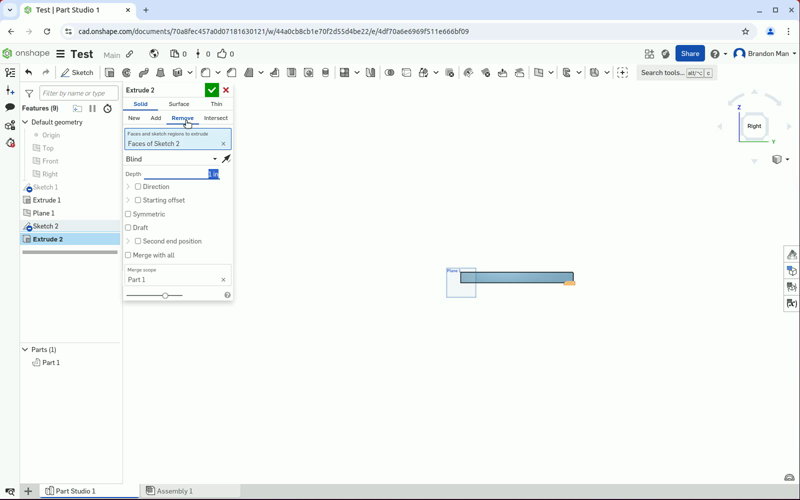
text(0.481)
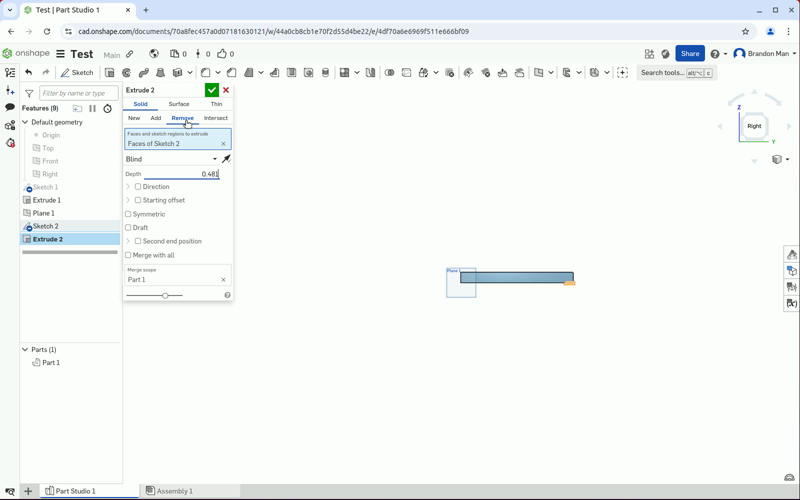
key(tab, 6)
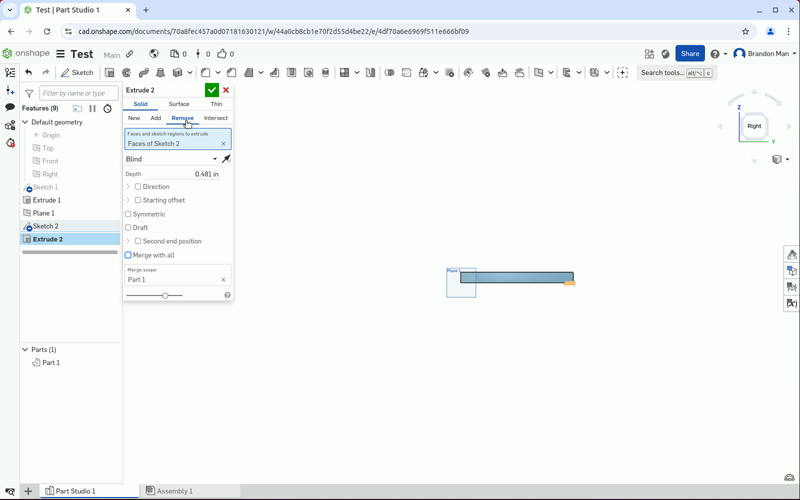
key(space)
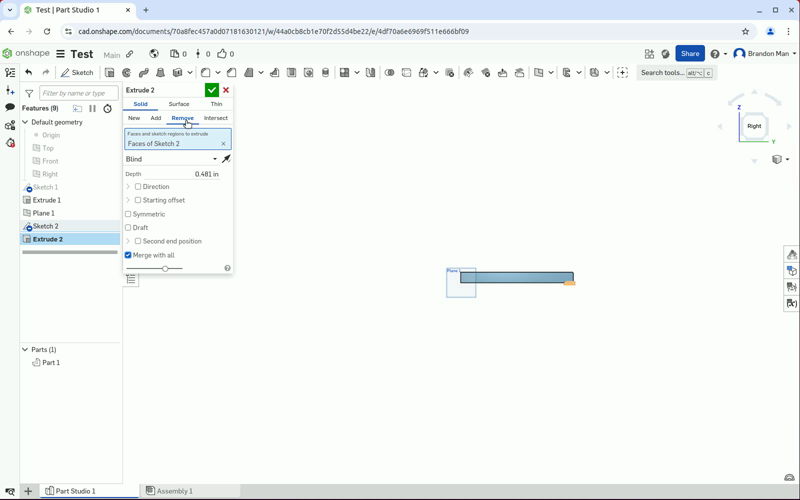
key(enter)
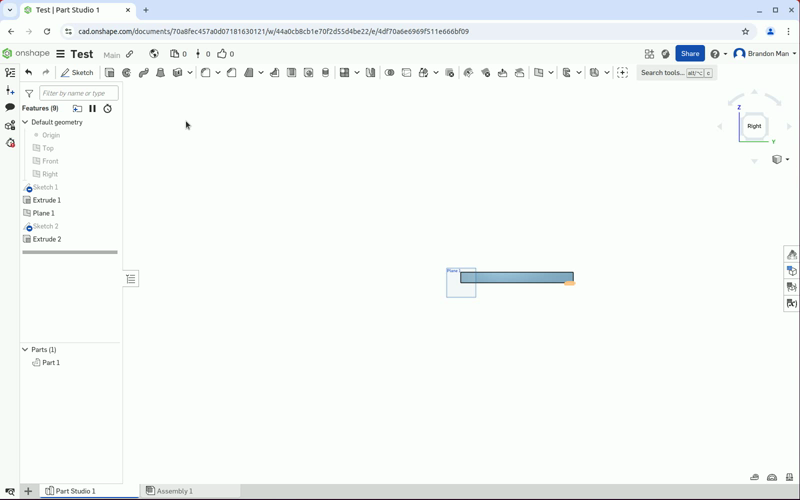
key(shift+h)
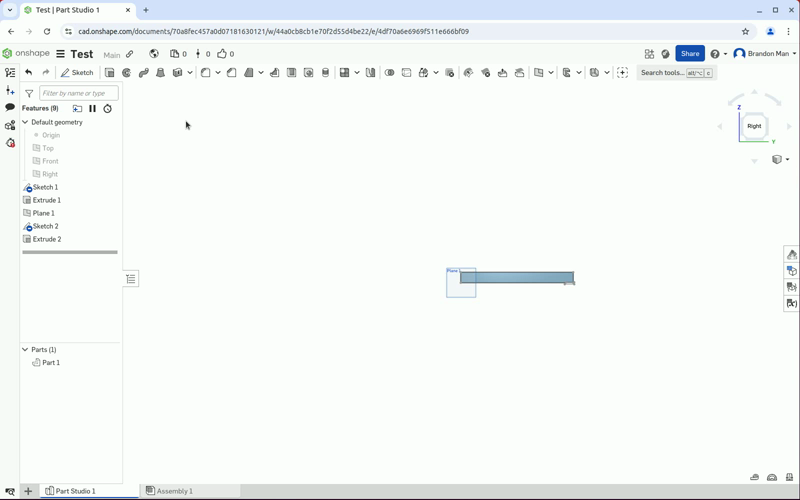
key(shift+h)
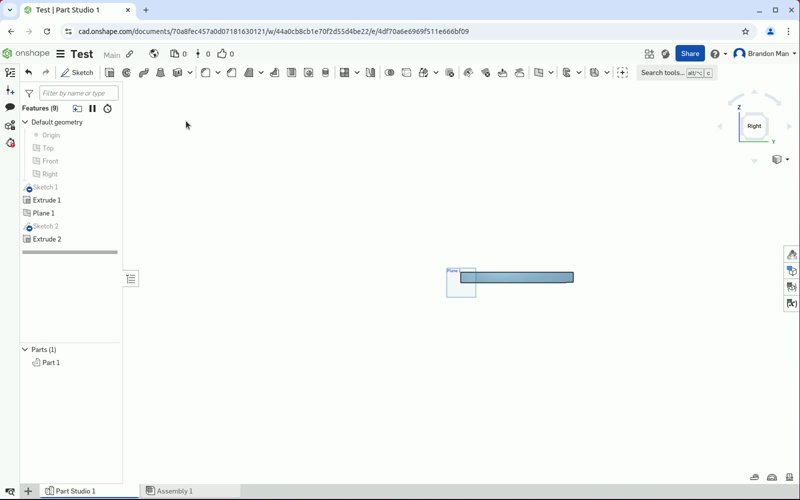
mouse_move(73, 189)
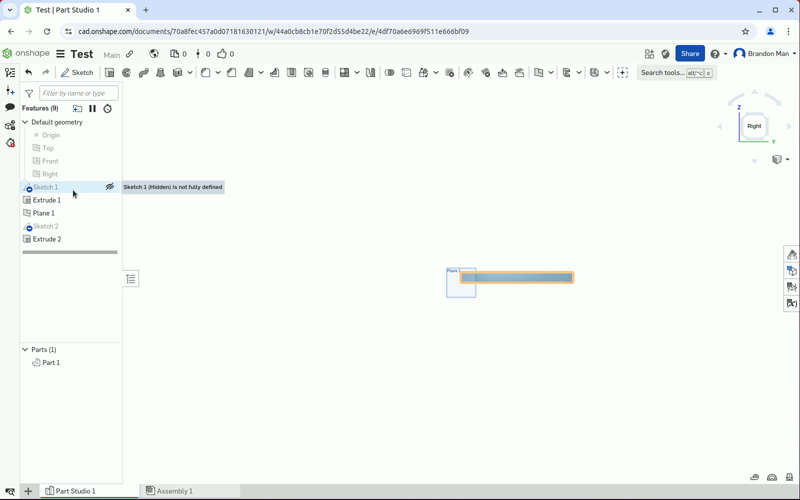
click(73, 189)
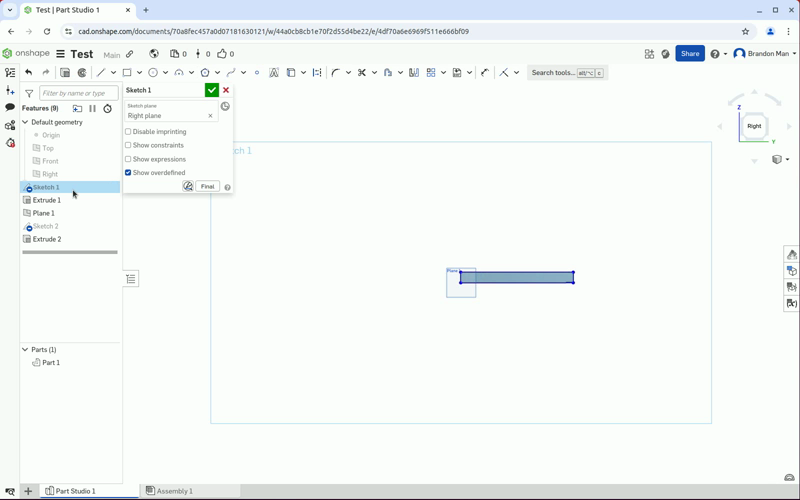
mouse_move(229, 92)
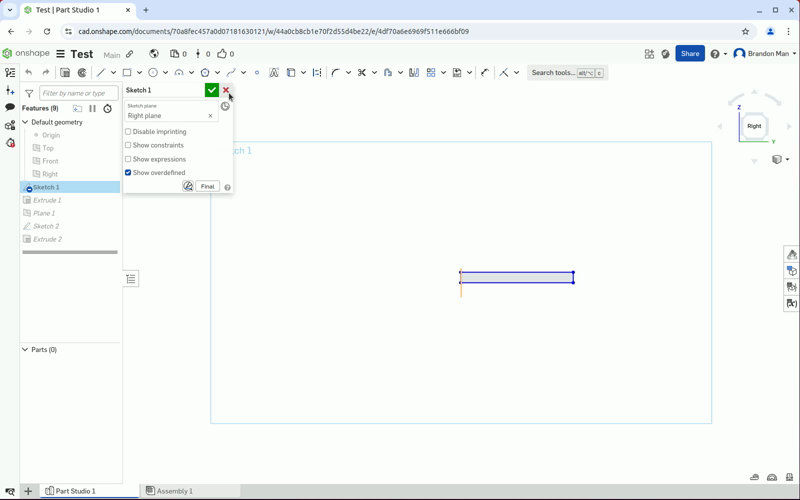
click(229, 92)
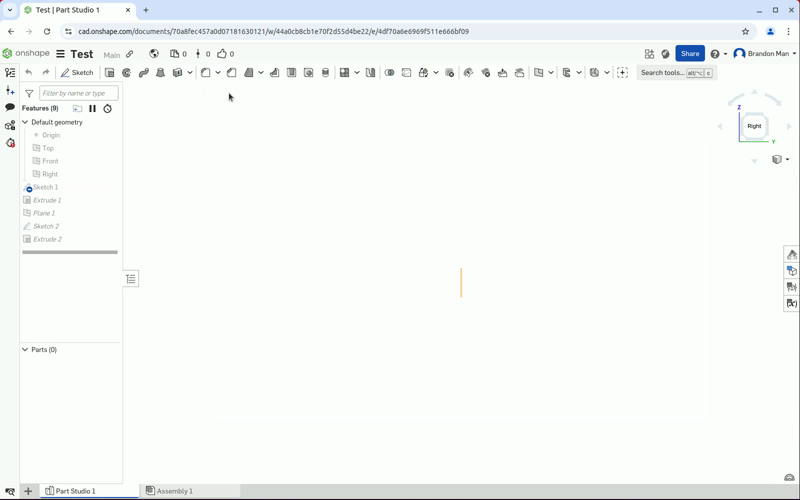
key(shift+s)
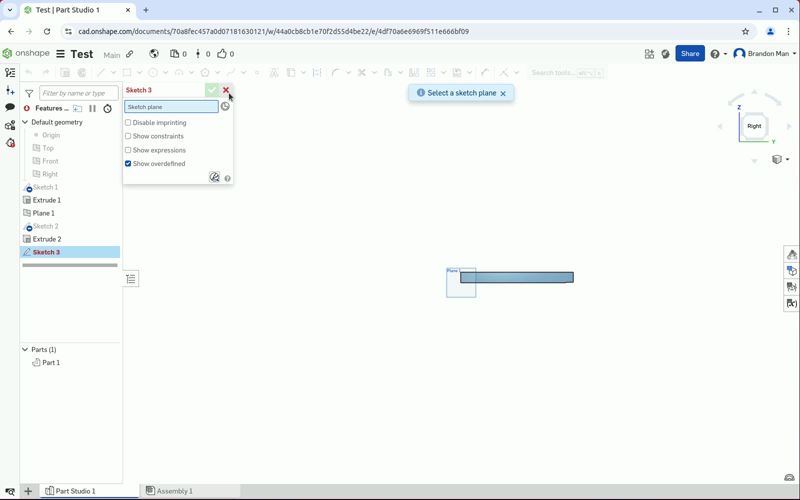
mouse_move(73, 215)
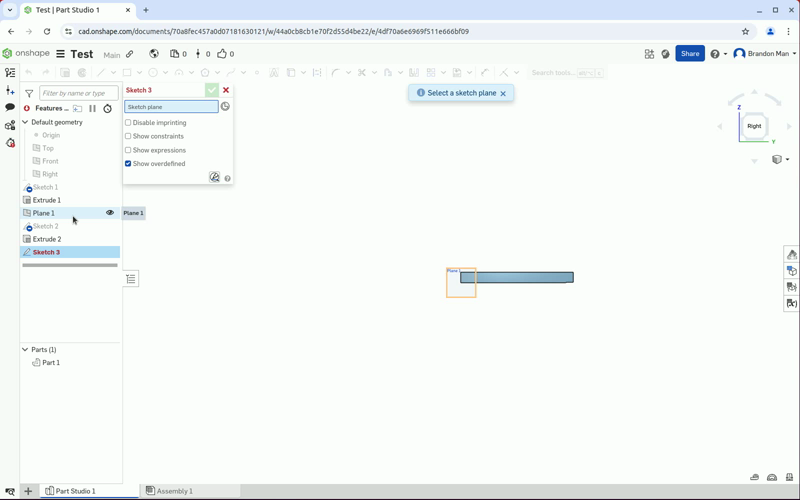
click(73, 215)
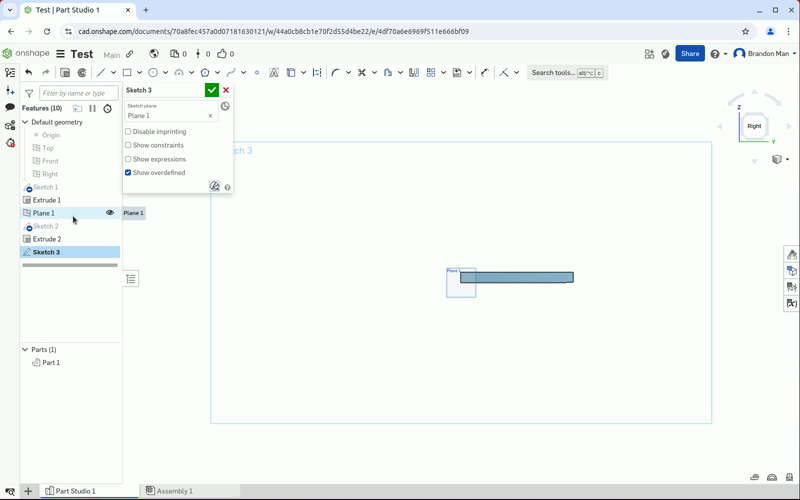
mouse_move(73, 352)
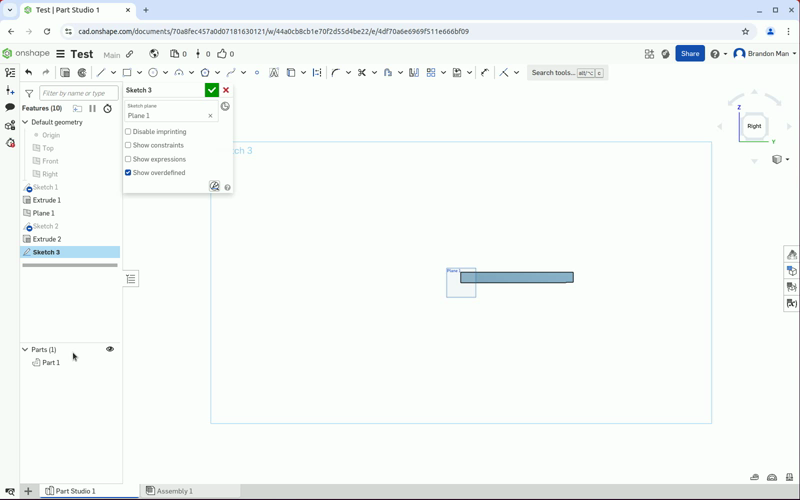
key(y)
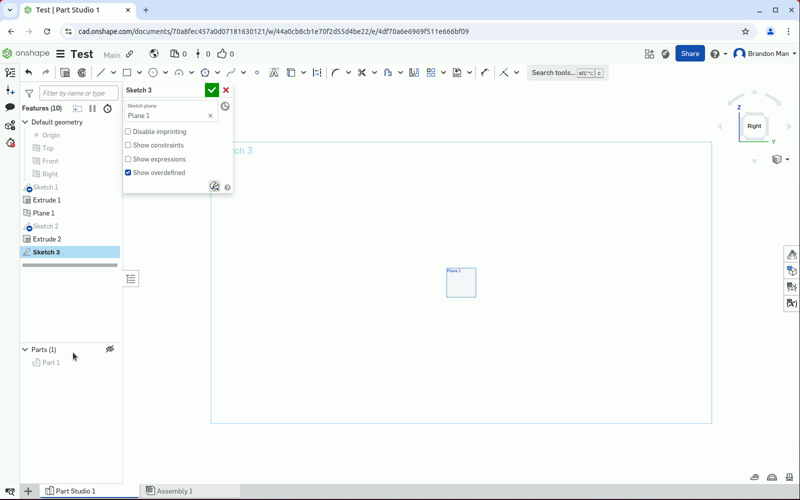
key(l)
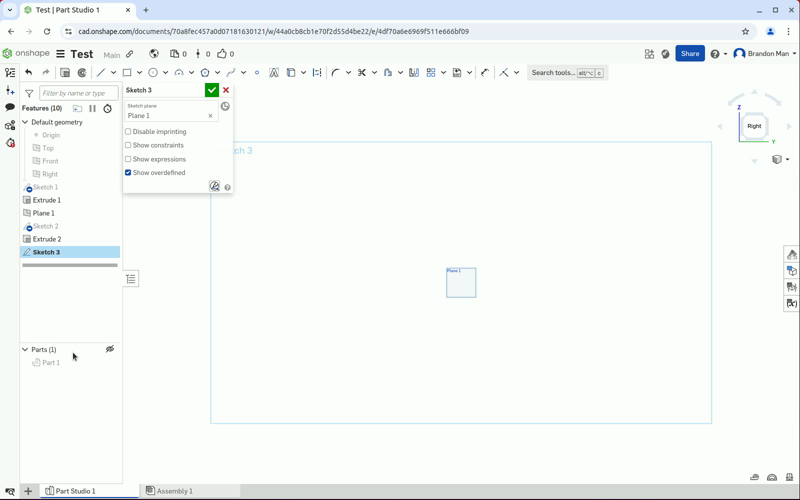
key_down(shift)
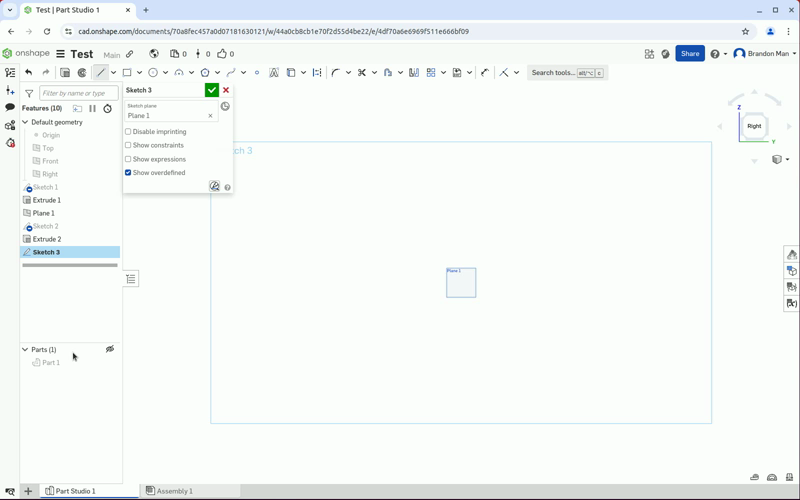
mouse_move(566, 282)
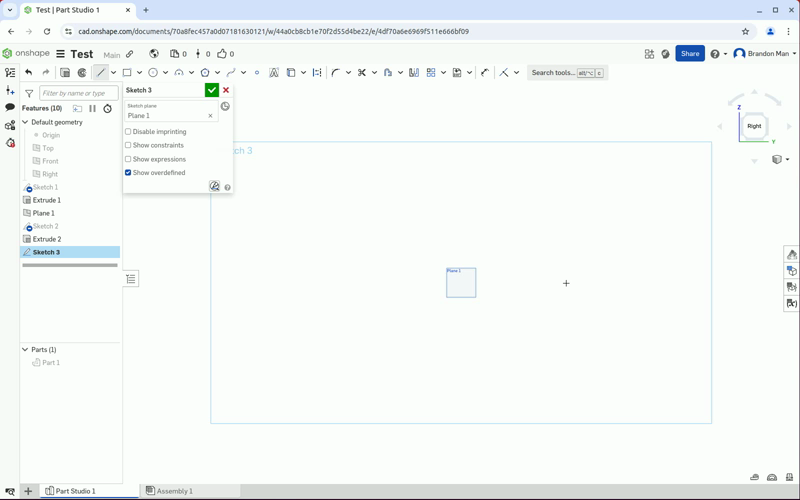
click(566, 282)
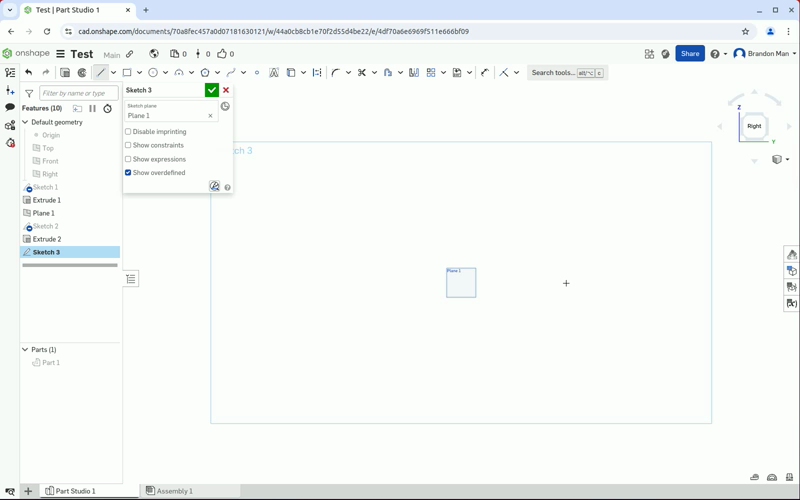
key_up(shift)
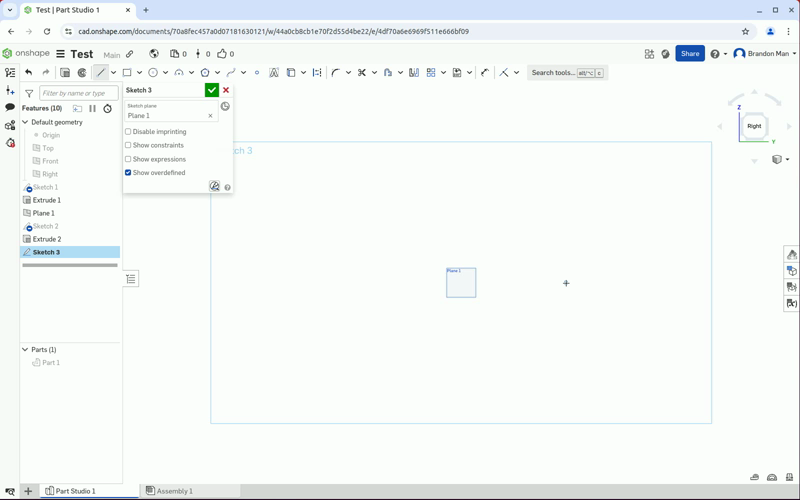
key_down(shift)
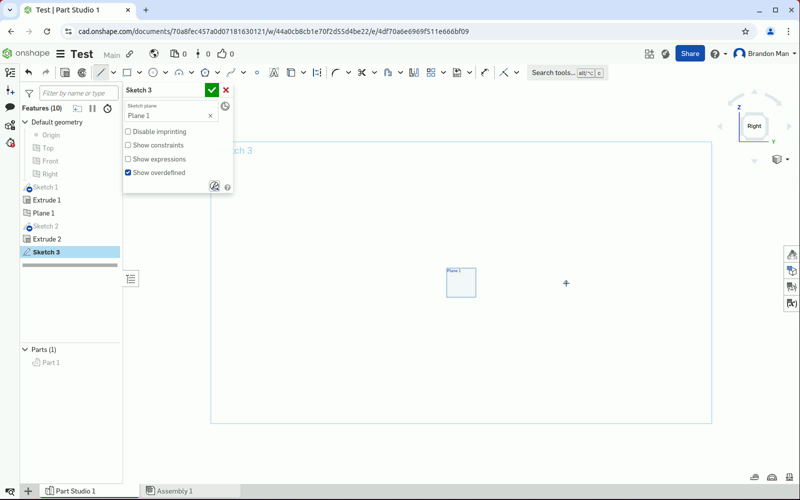
mouse_move(589, 282)
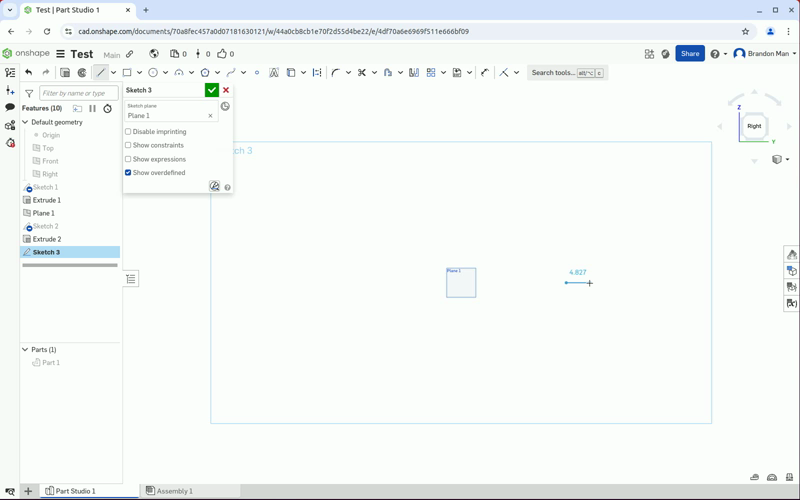
mouse_move(573, 282)
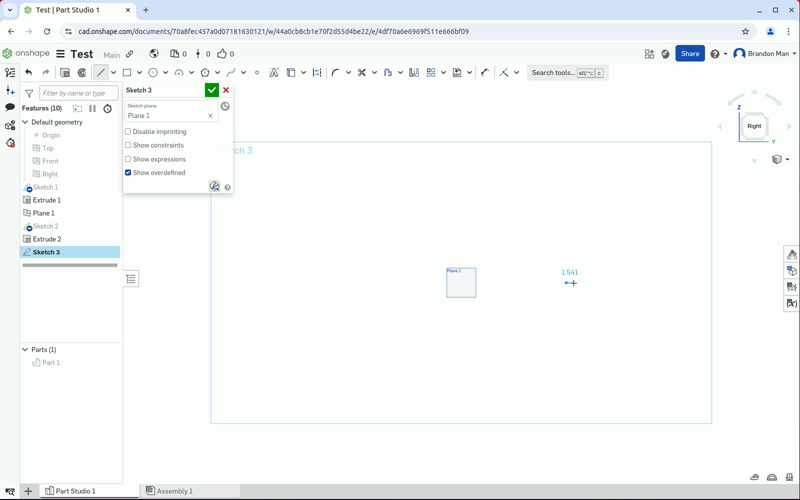
scroll(6)
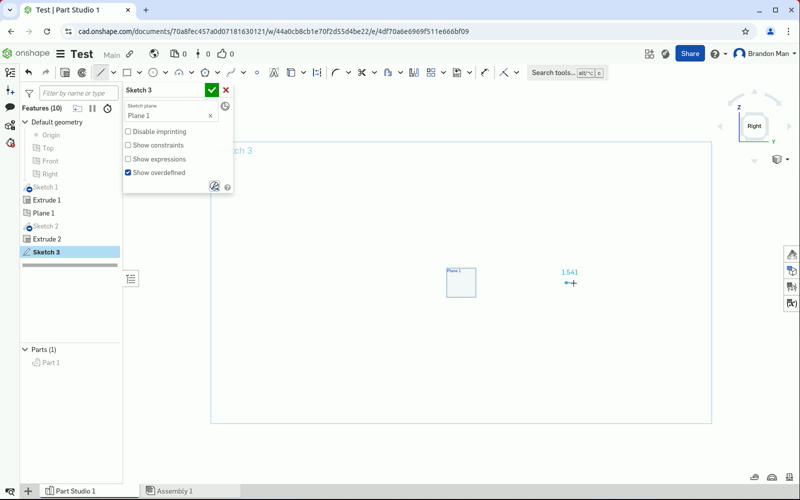
scroll(6)
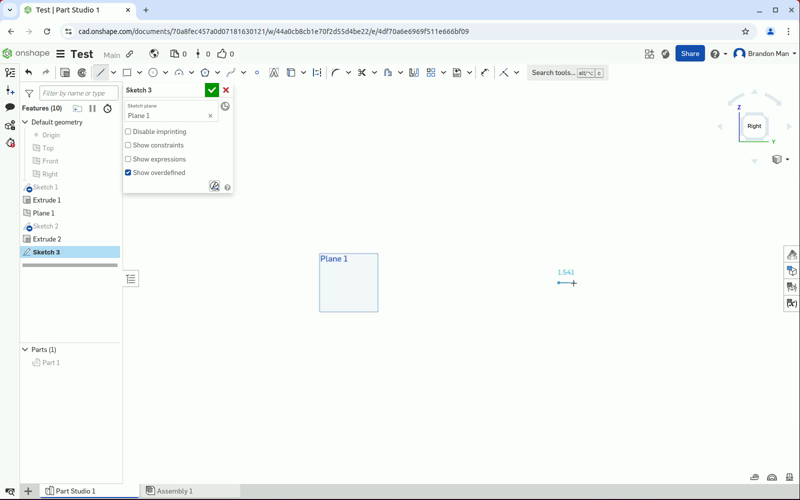
scroll(6)
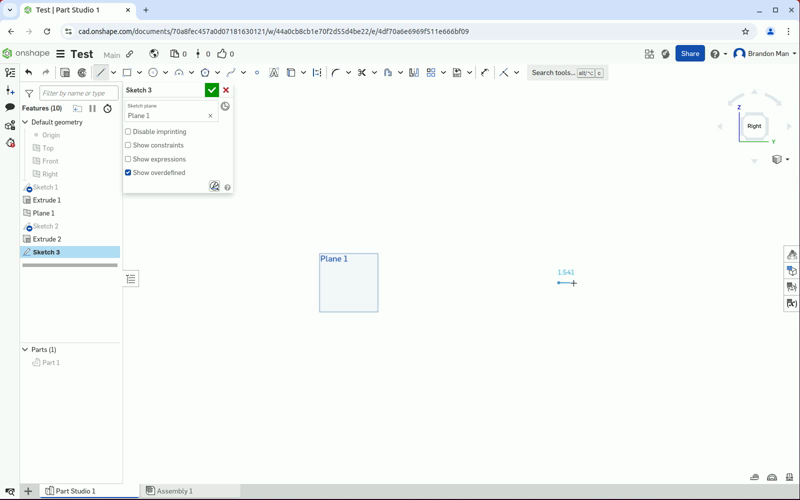
scroll(6)
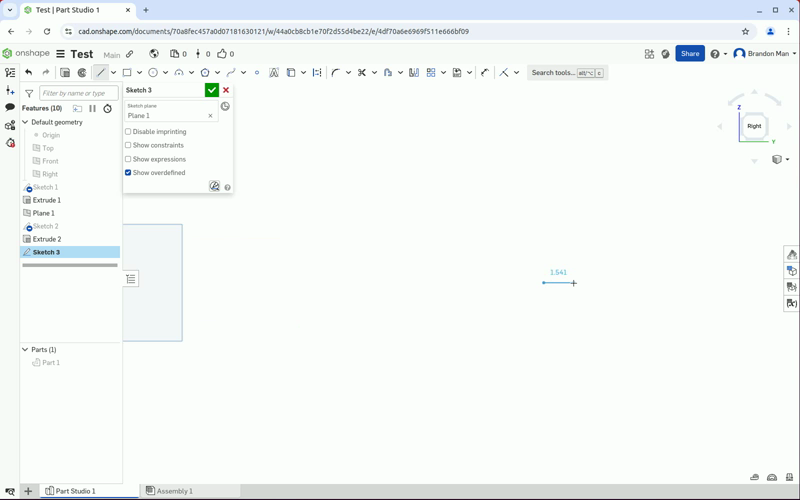
scroll(6)
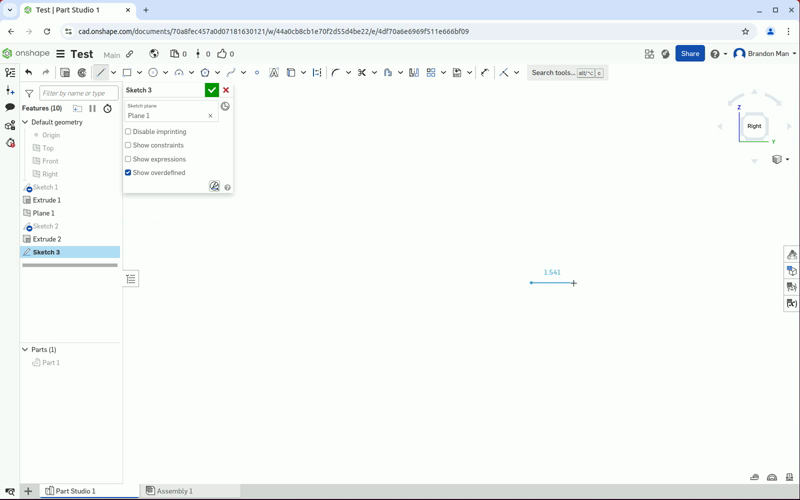
scroll(6)
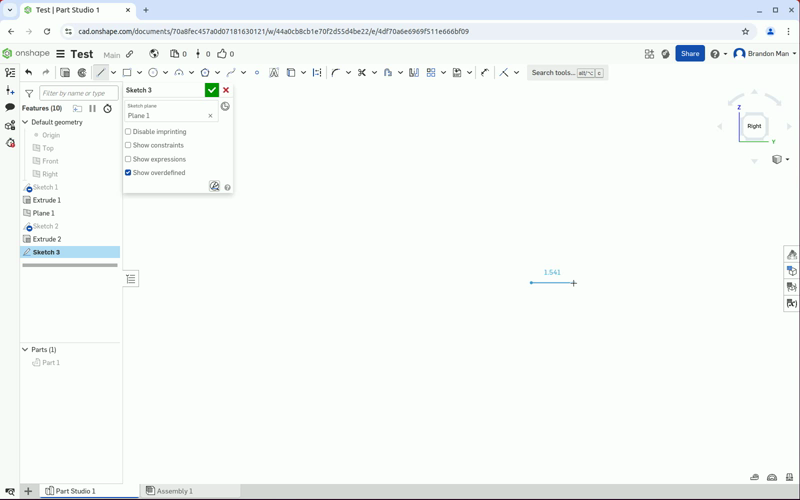
scroll(6)
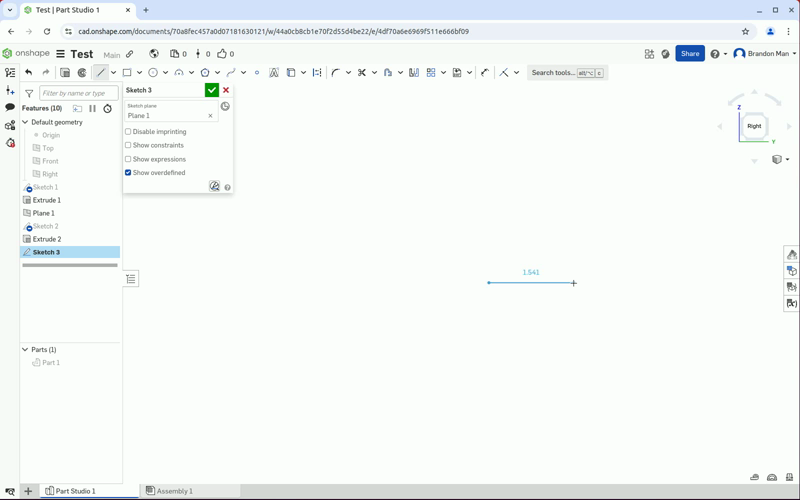
click(573, 282)
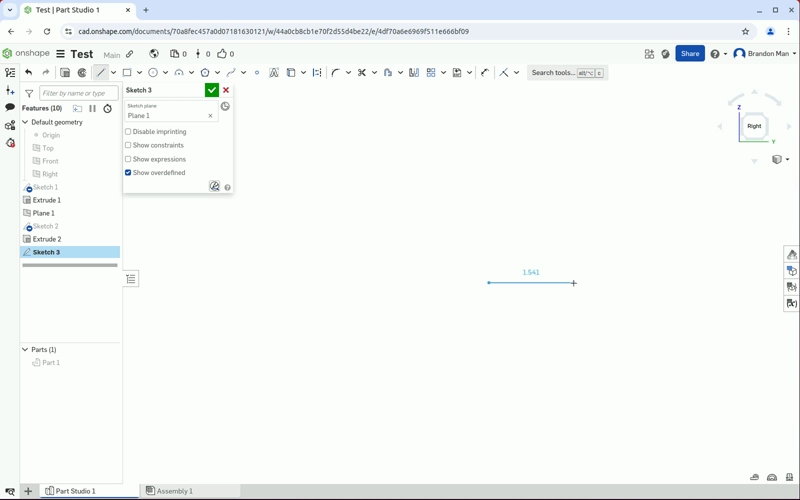
scroll(-6)
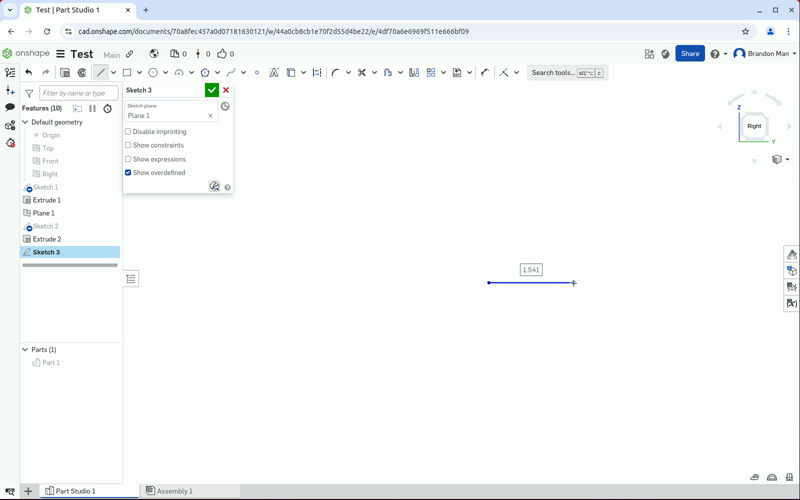
scroll(-6)
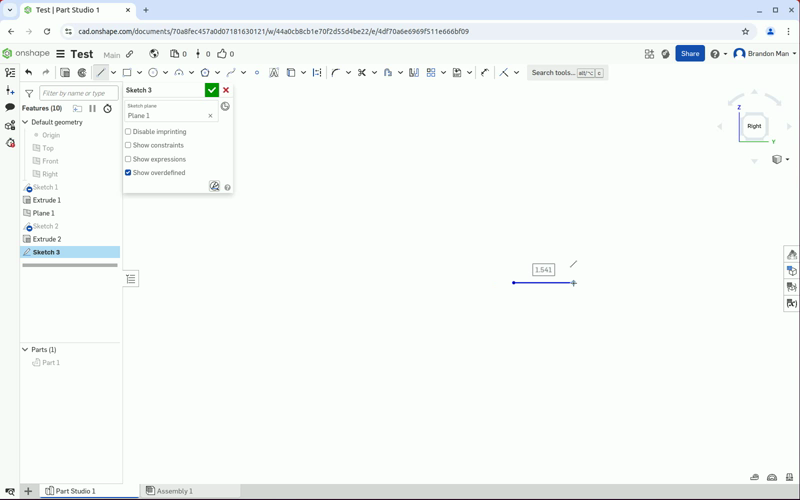
scroll(-6)
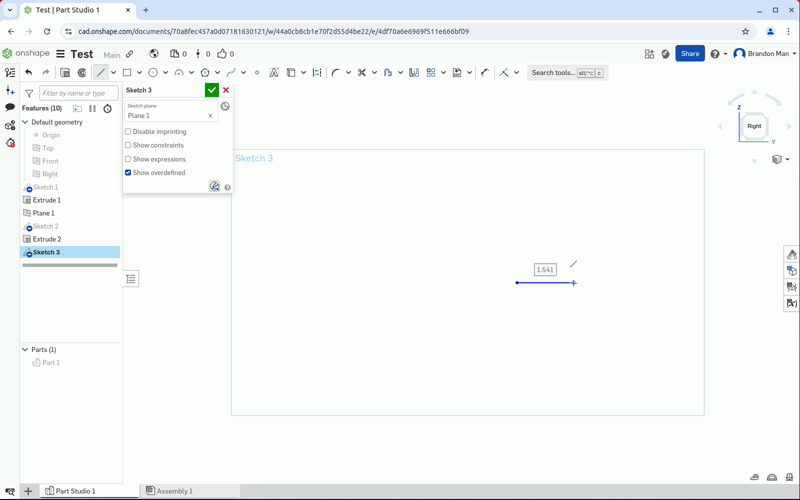
scroll(-6)
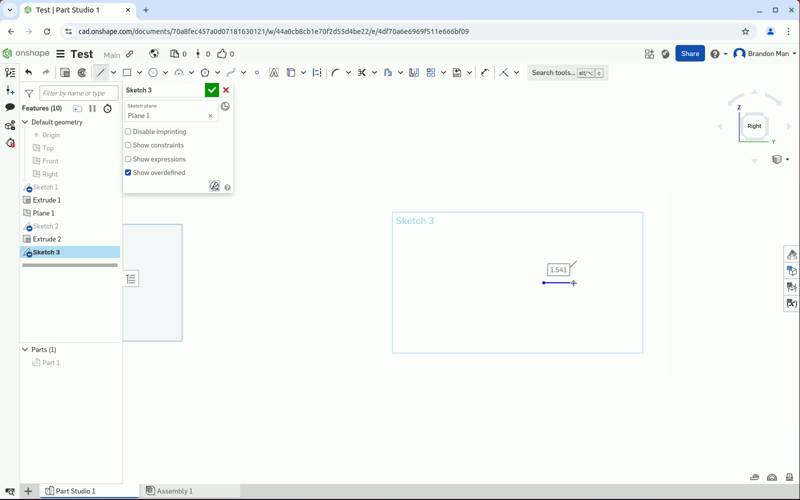
scroll(-6)
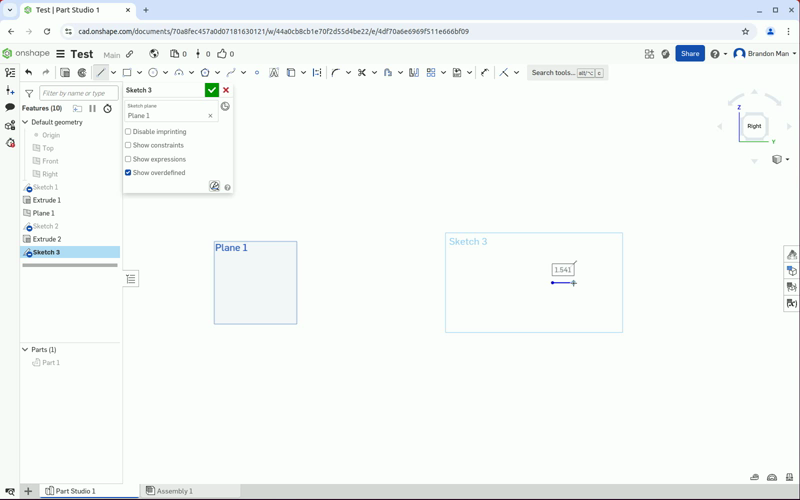
scroll(-6)
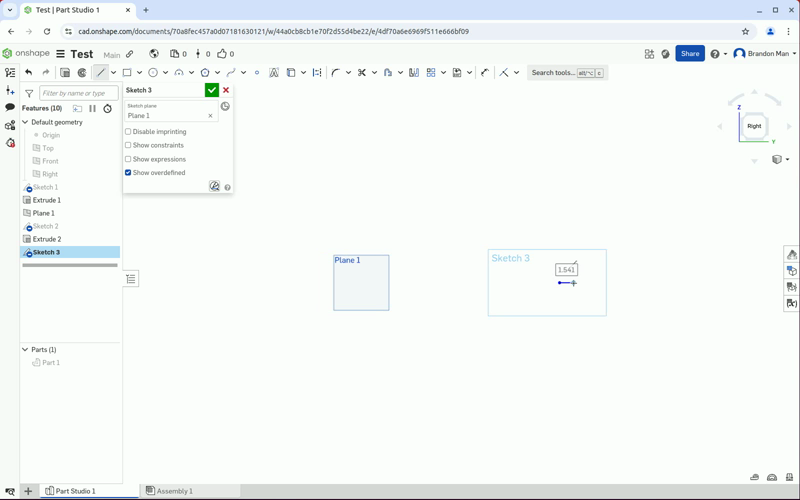
scroll(-6)
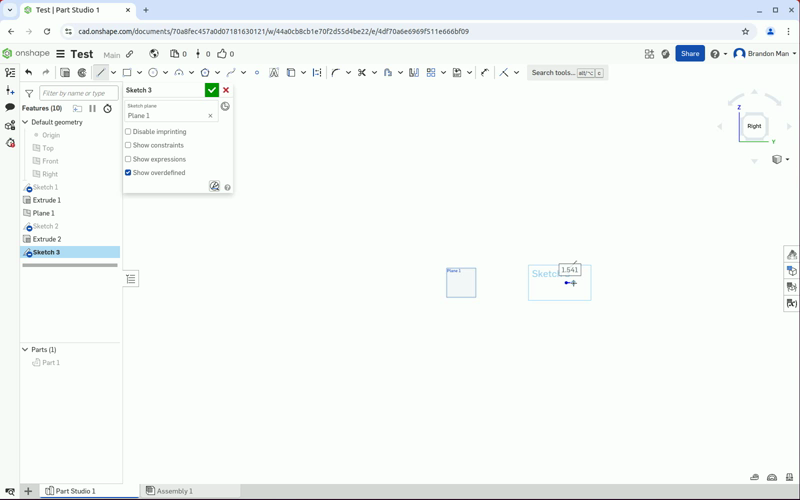
key_up(shift)
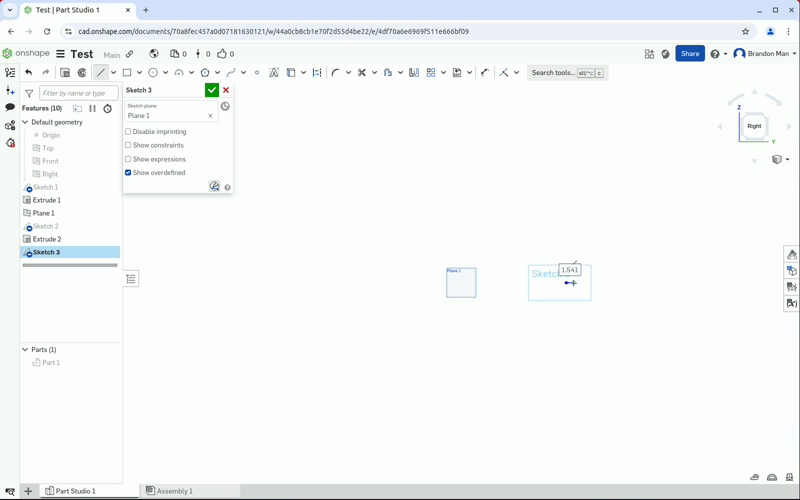
key_down(shift)
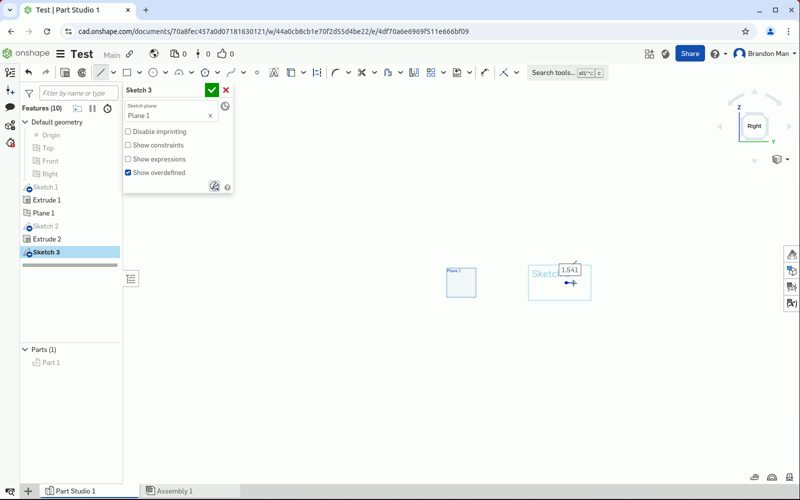
mouse_move(589, 282)
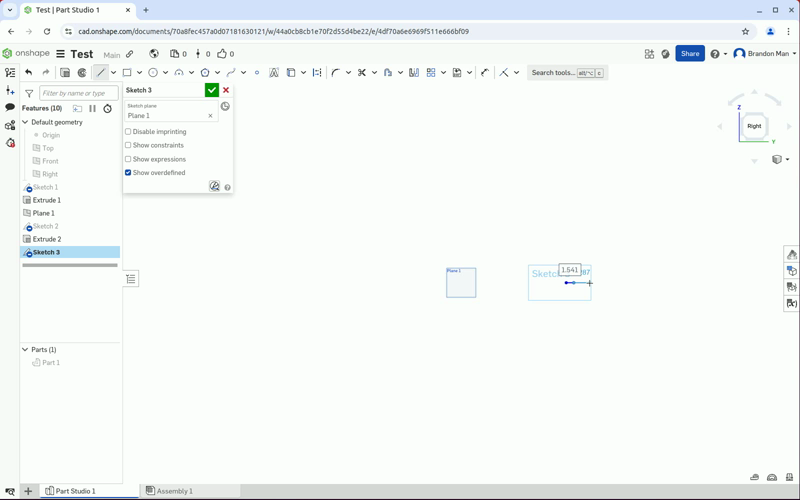
mouse_move(573, 271)
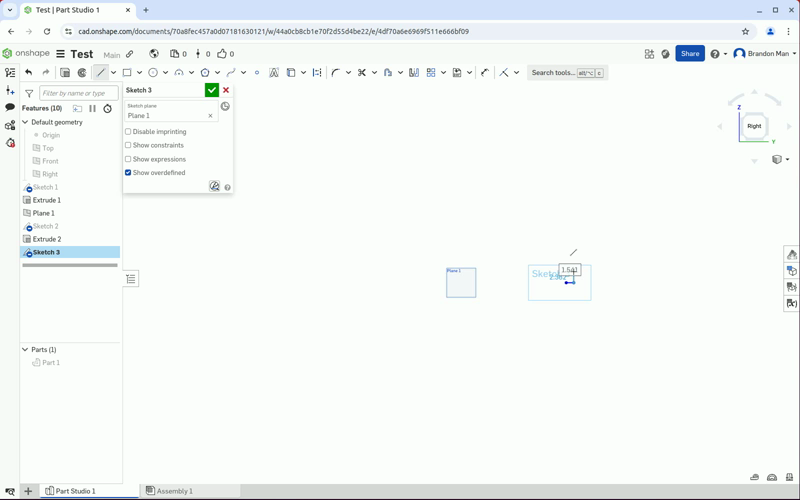
click(573, 271)
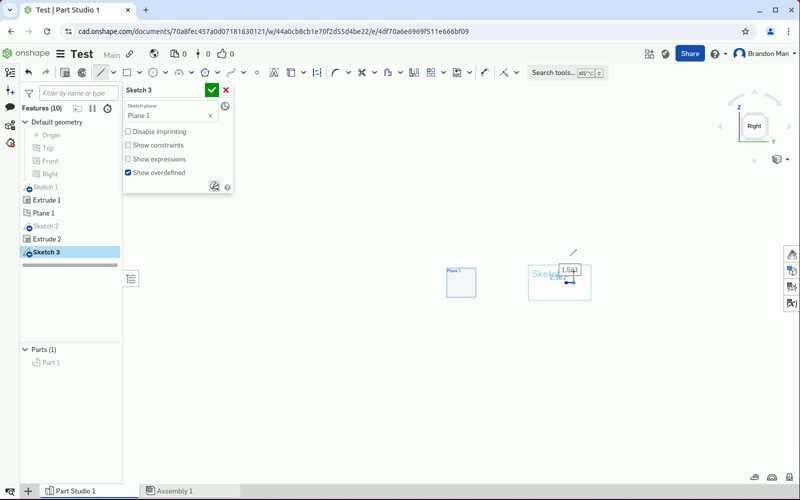
key_up(shift)
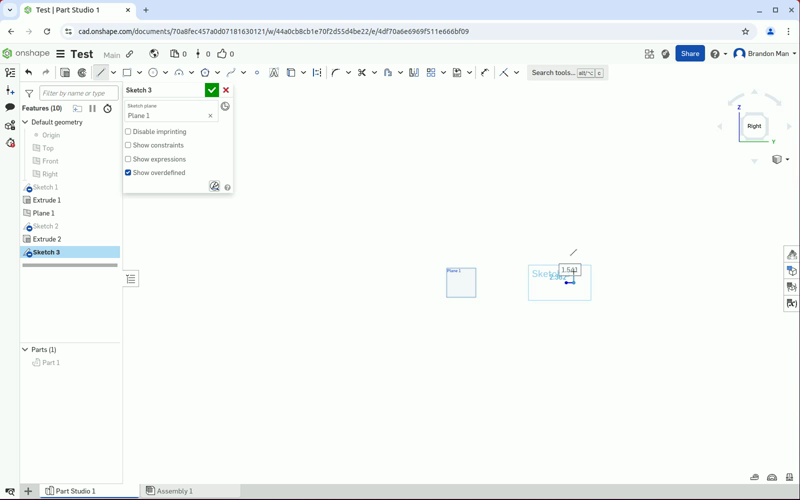
mouse_move(589, 271)
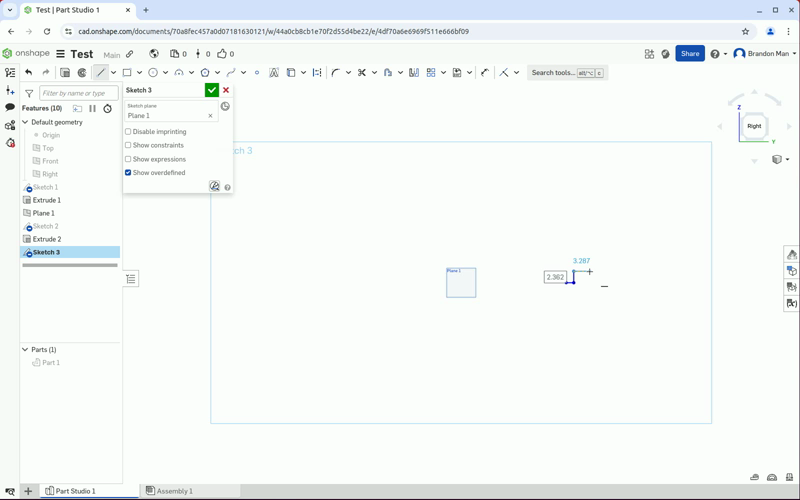
key_down(shift)
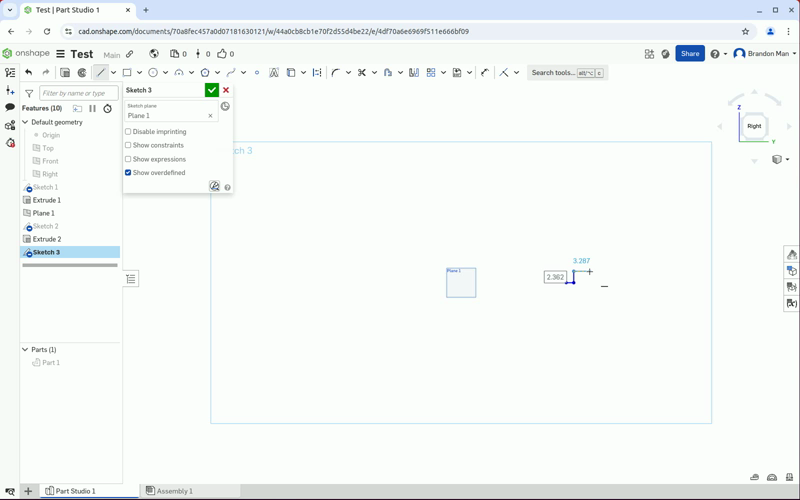
mouse_move(566, 282)
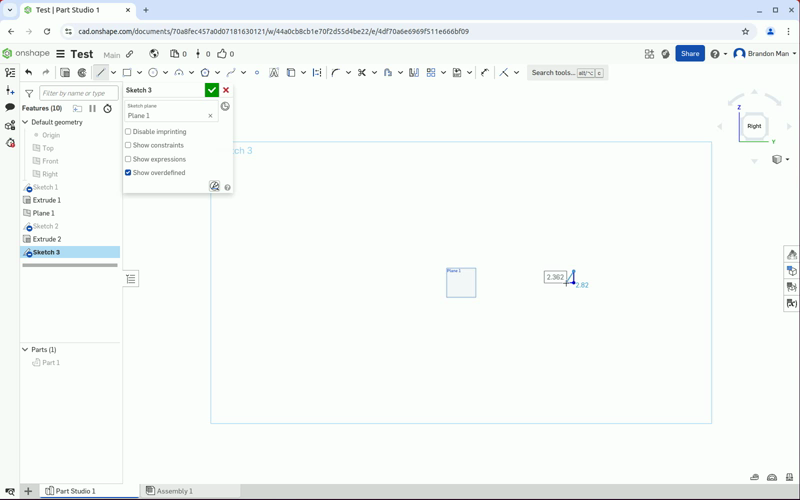
key_up(shift)
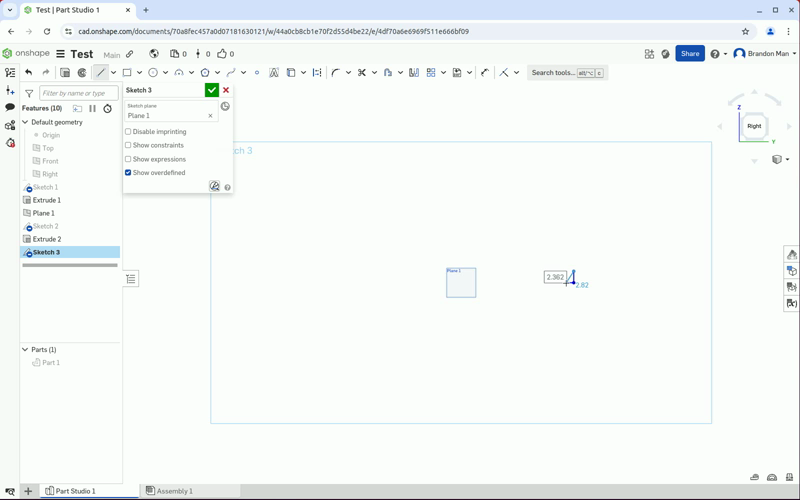
click(566, 282)
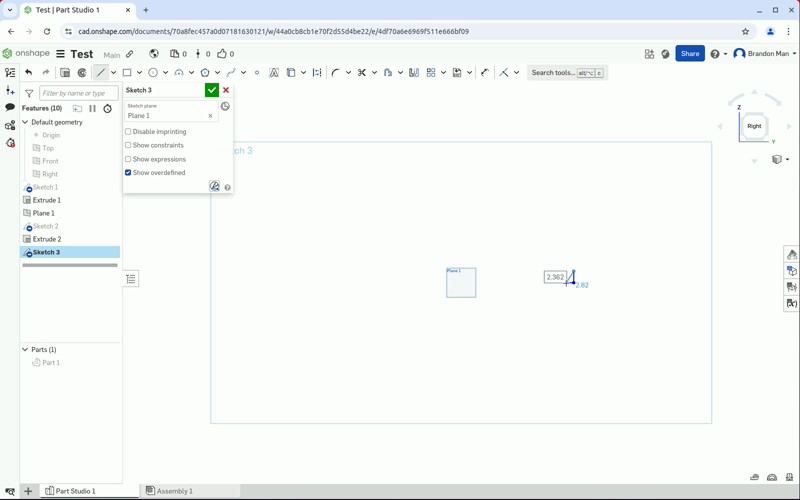
key(esc)
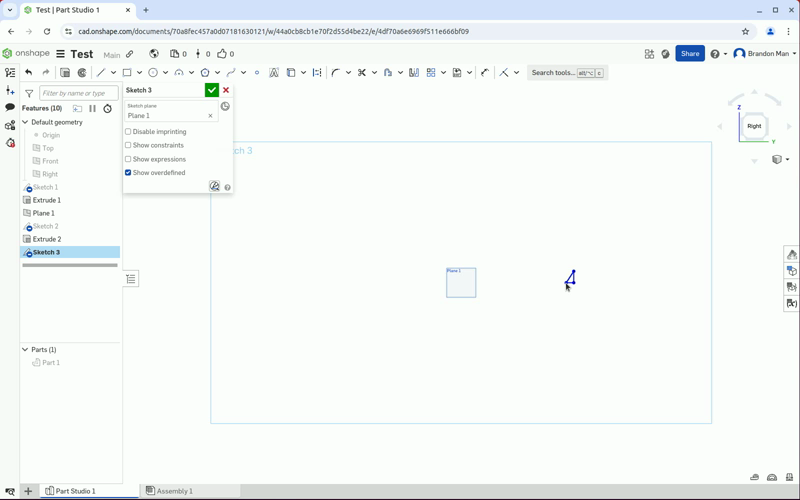
mouse_move(572, 279)
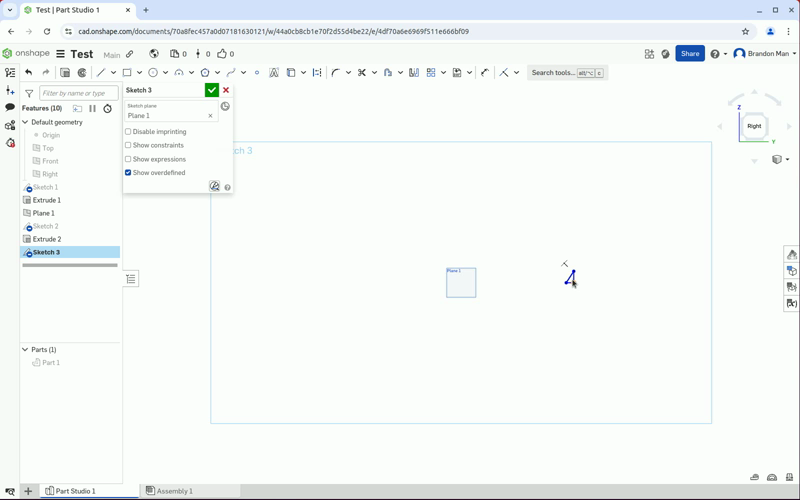
scroll(6)
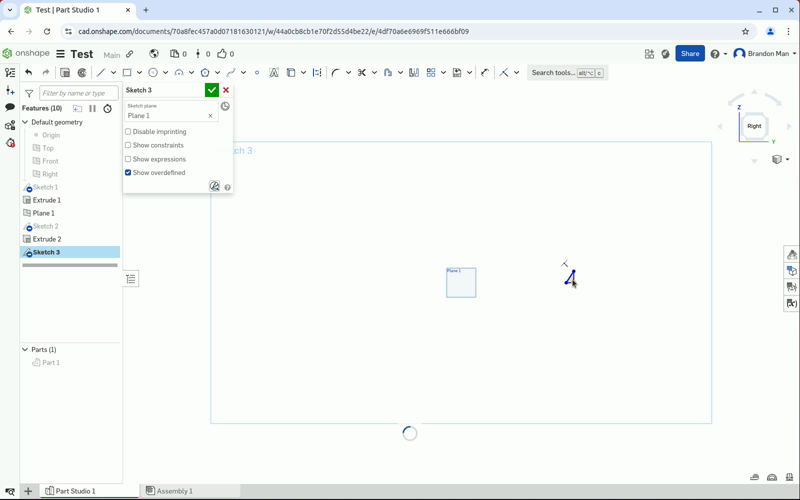
scroll(6)
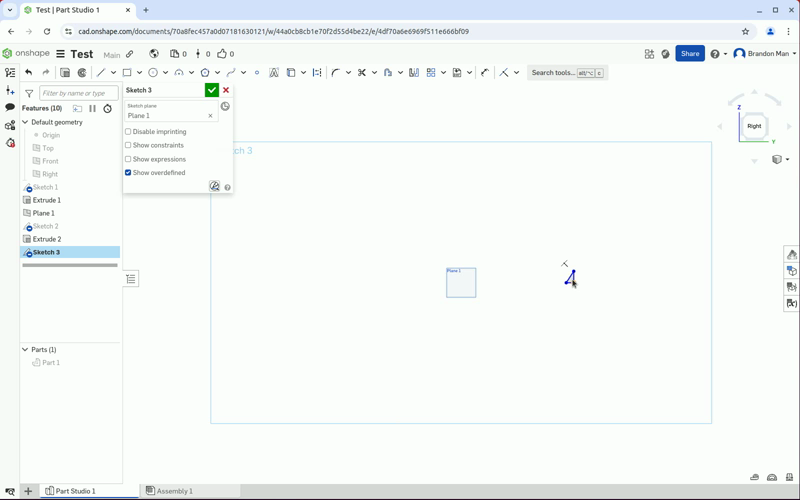
scroll(6)
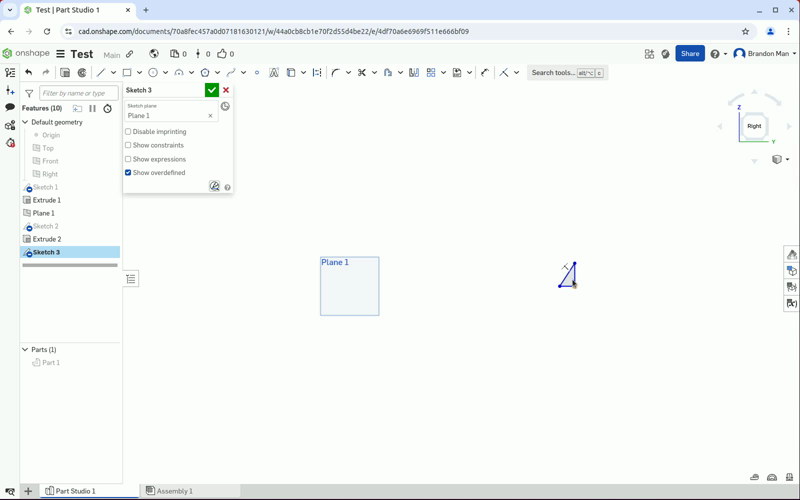
scroll(6)
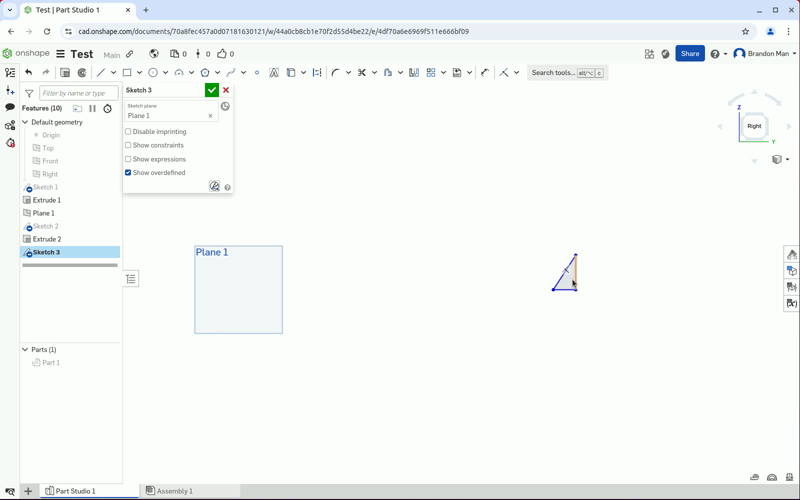
scroll(6)
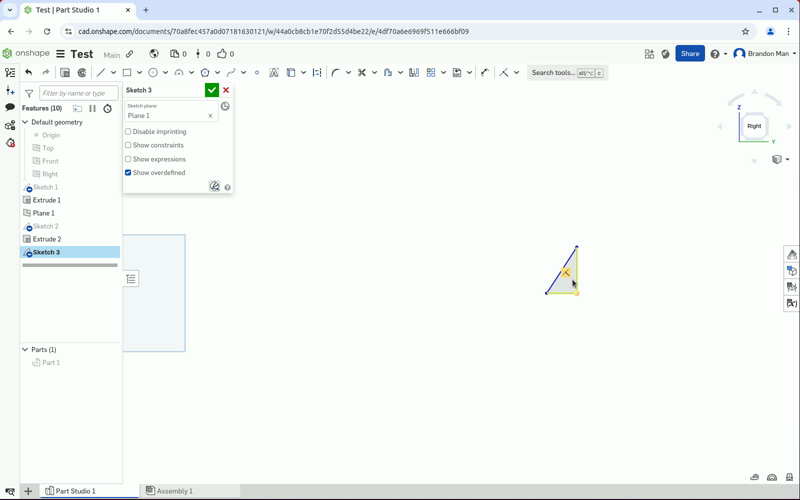
scroll(6)
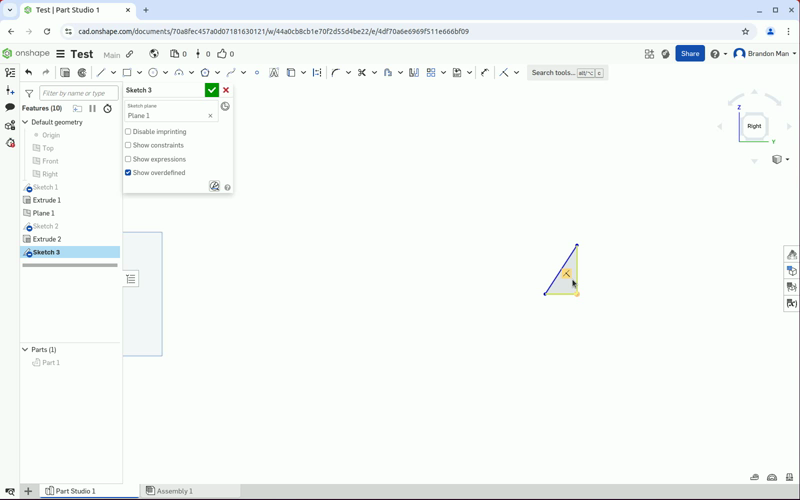
scroll(6)
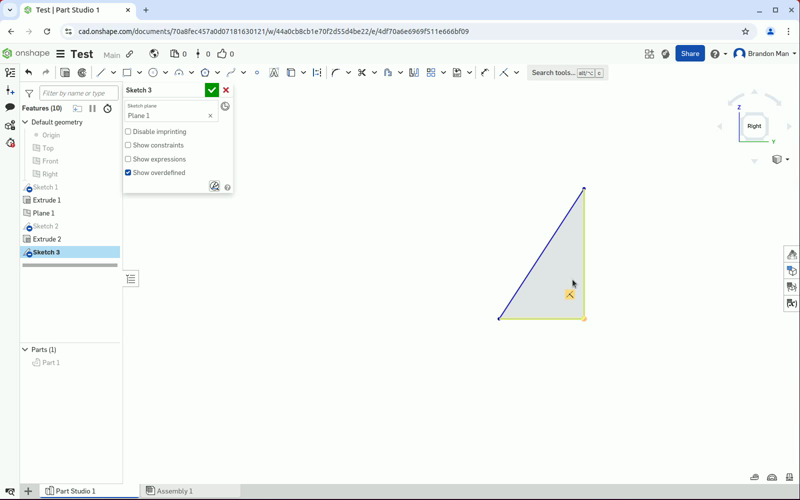
click(572, 279)
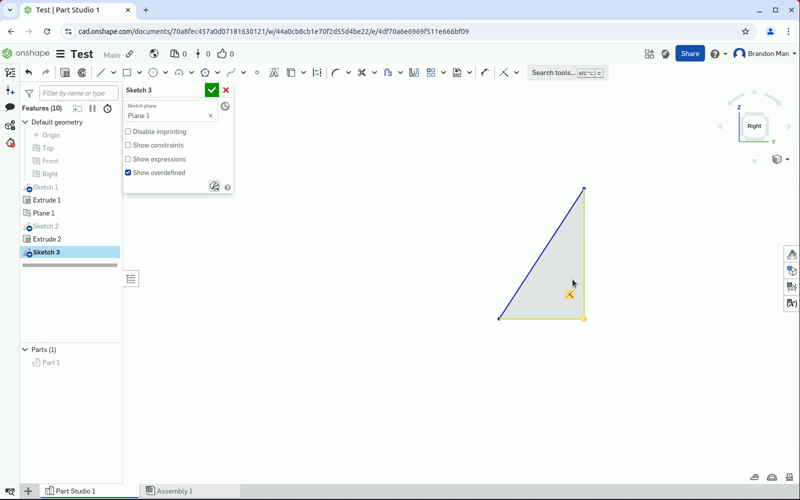
scroll(-6)
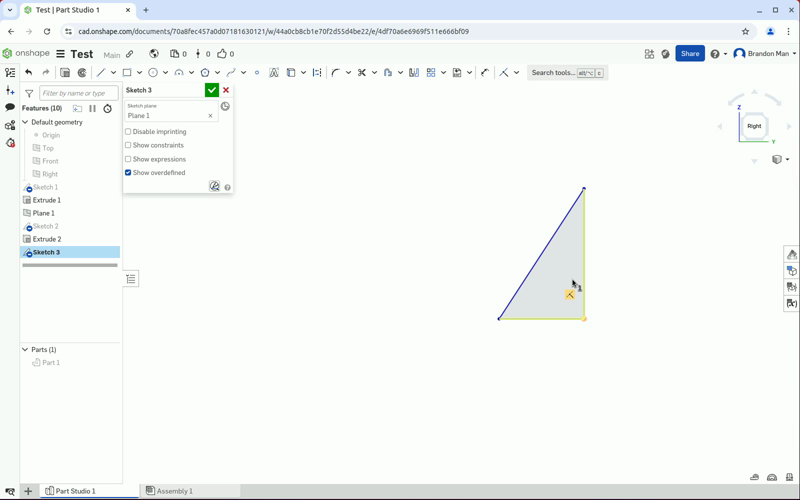
scroll(-6)
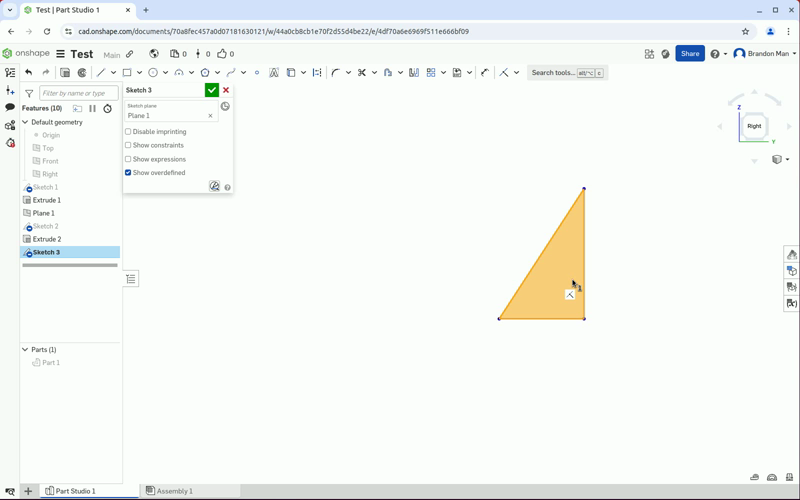
scroll(-6)
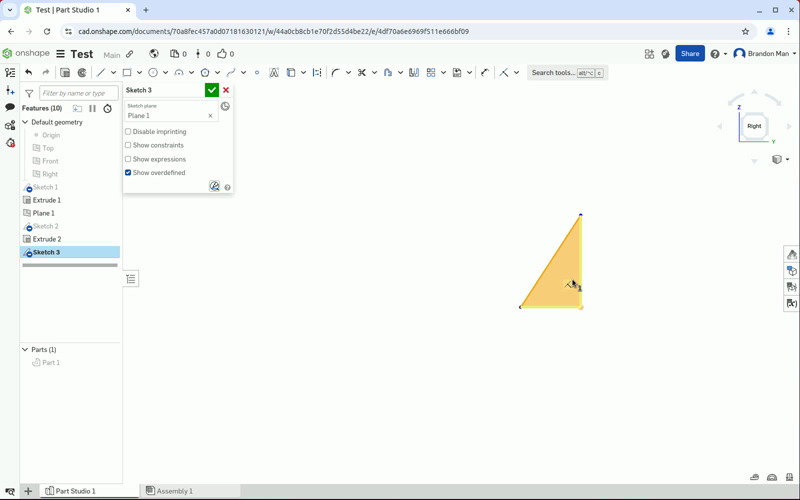
scroll(-6)
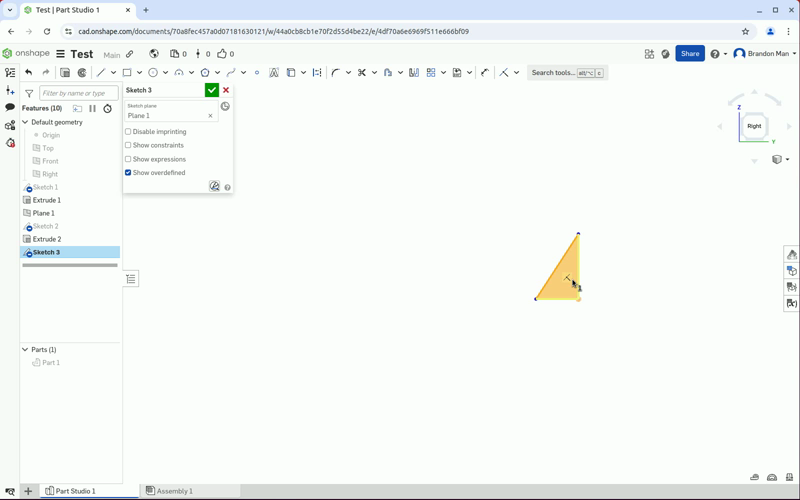
scroll(-6)
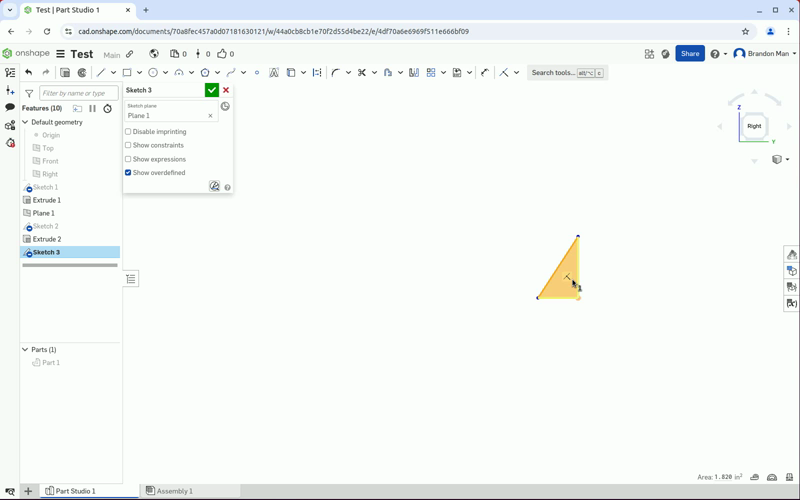
scroll(-6)
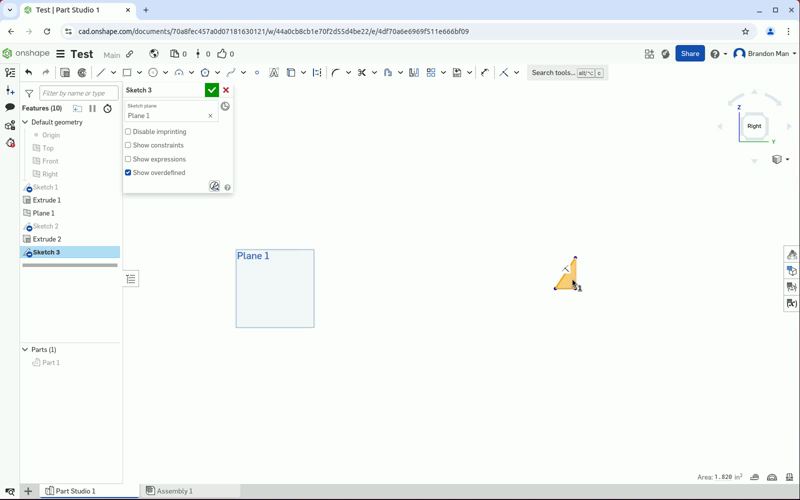
scroll(-6)
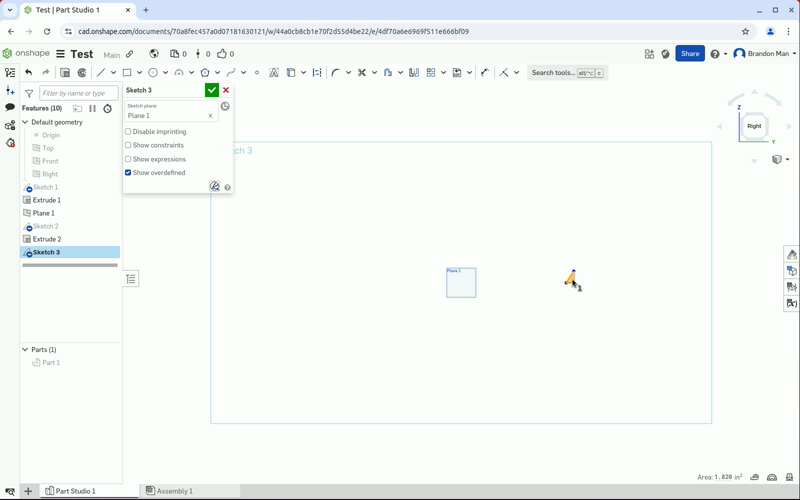
mouse_move(73, 352)
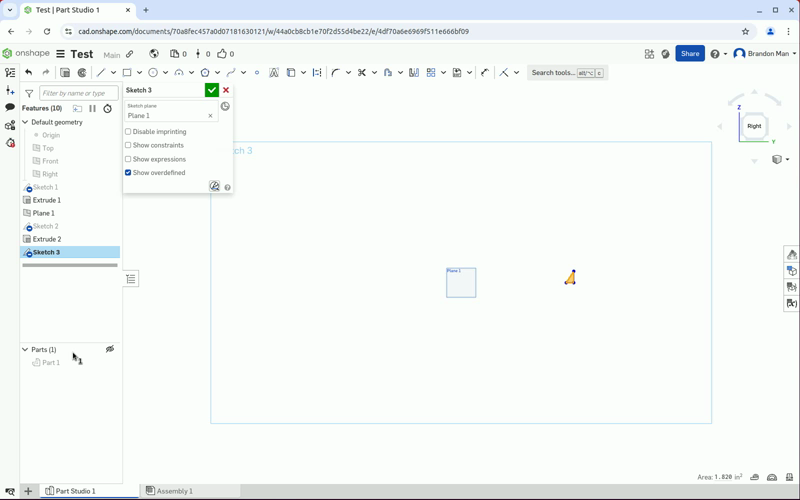
key(shift+y)
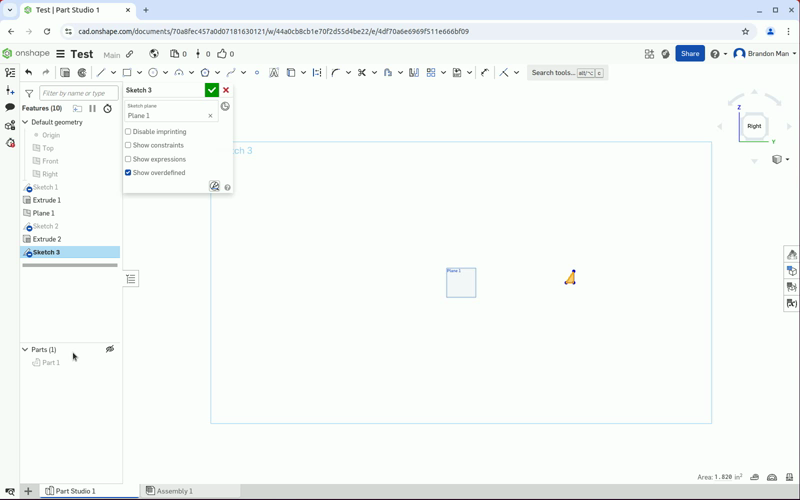
key(shift+e)
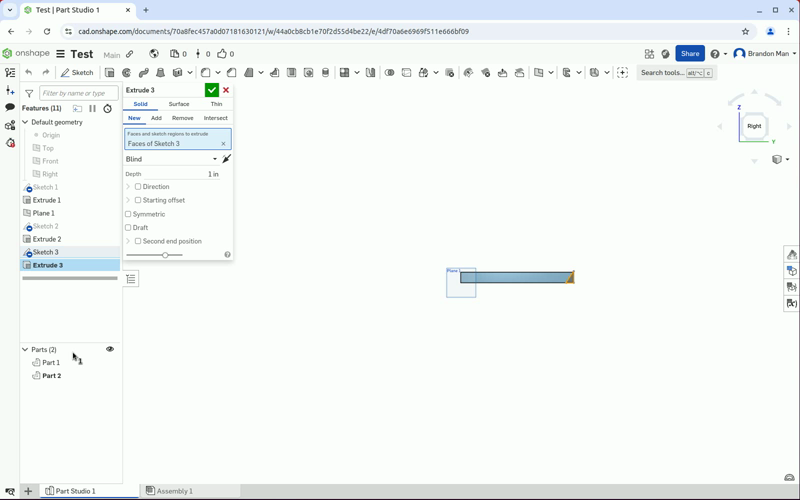
mouse_move(143, 106)
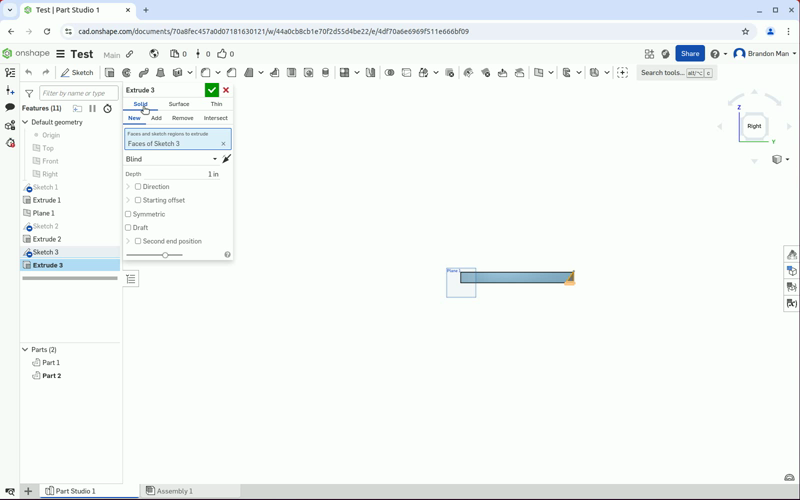
click(143, 106)
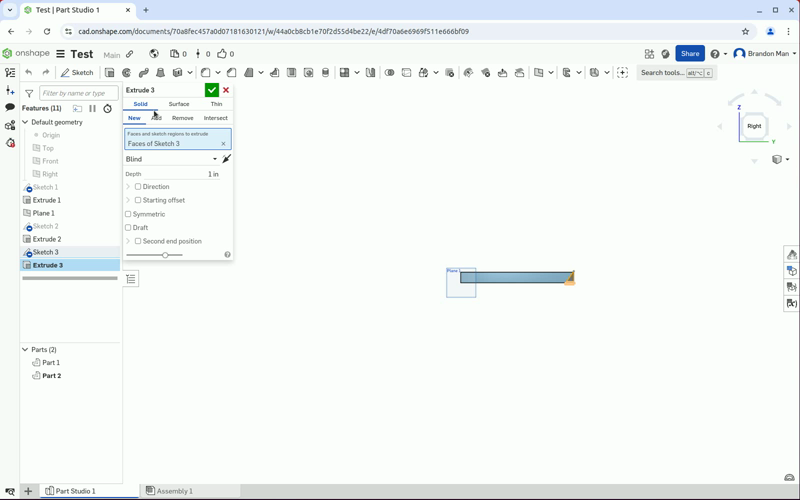
mouse_move(186, 120)
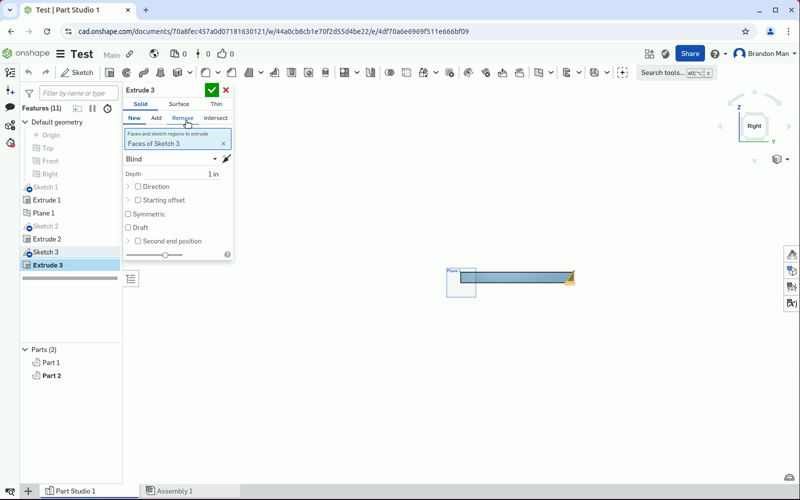
click(186, 120)
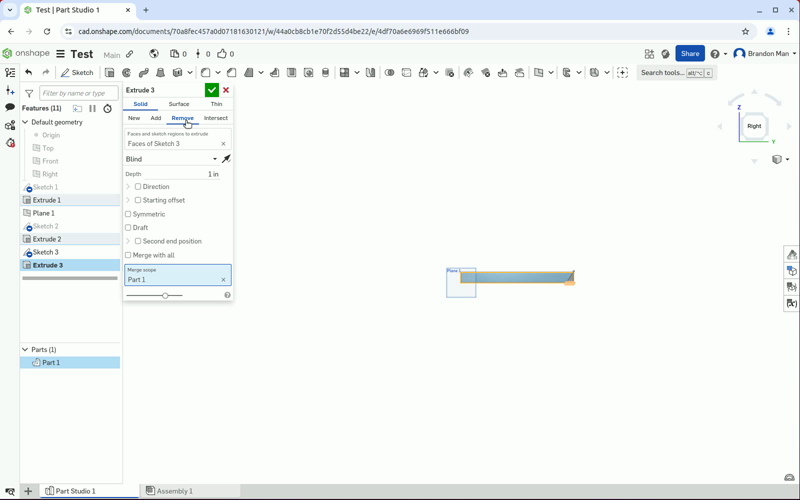
key(tab, 4)
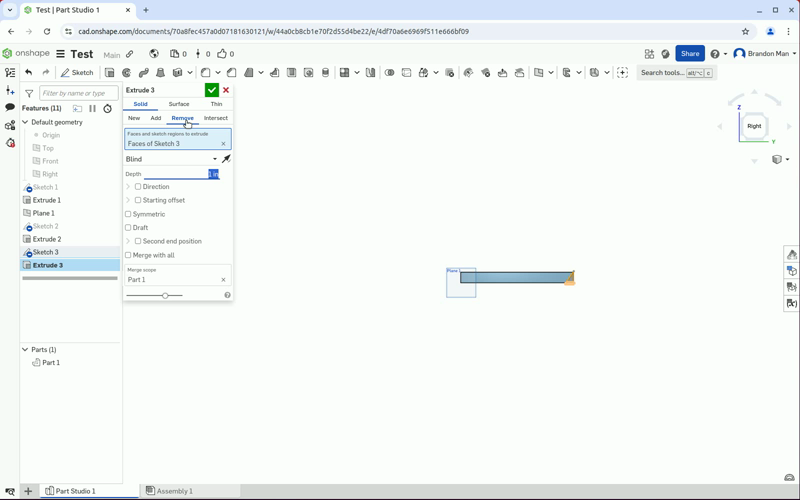
text(0.481)
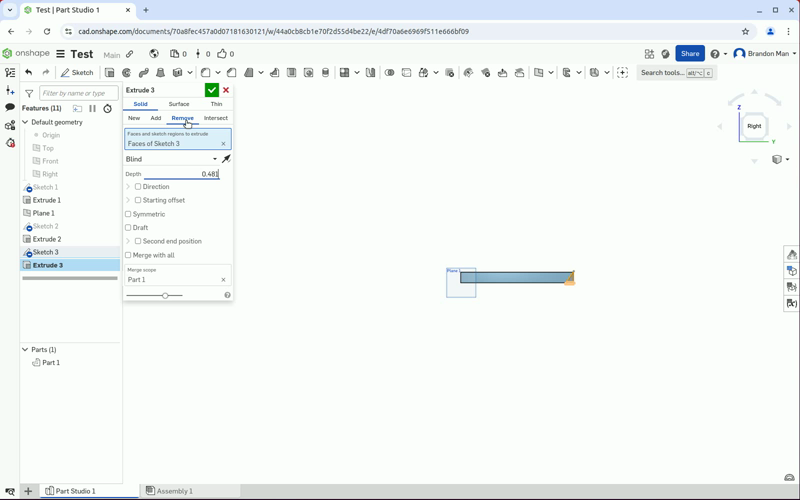
key(tab, 6)
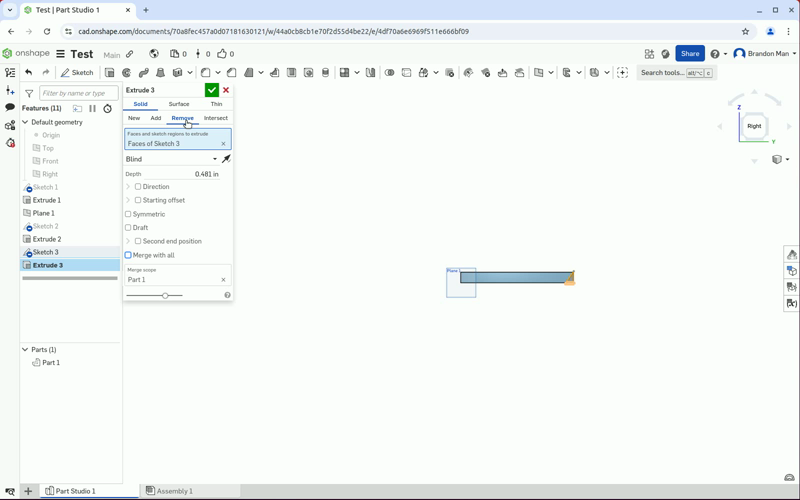
key(space)
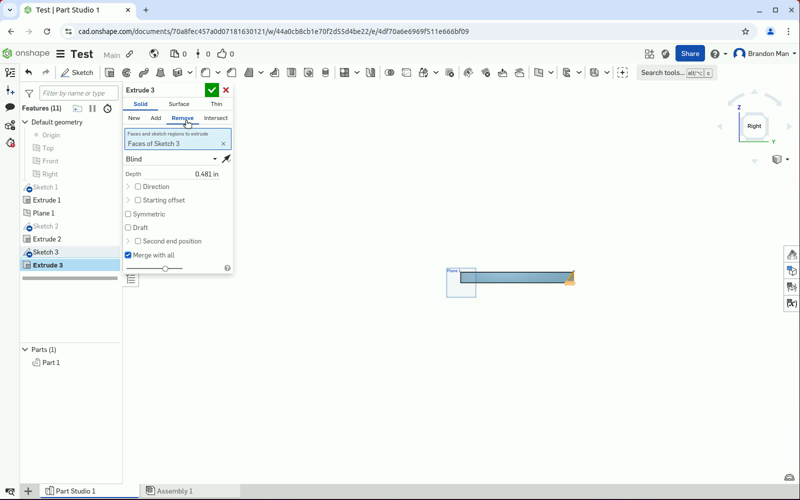
key(enter)
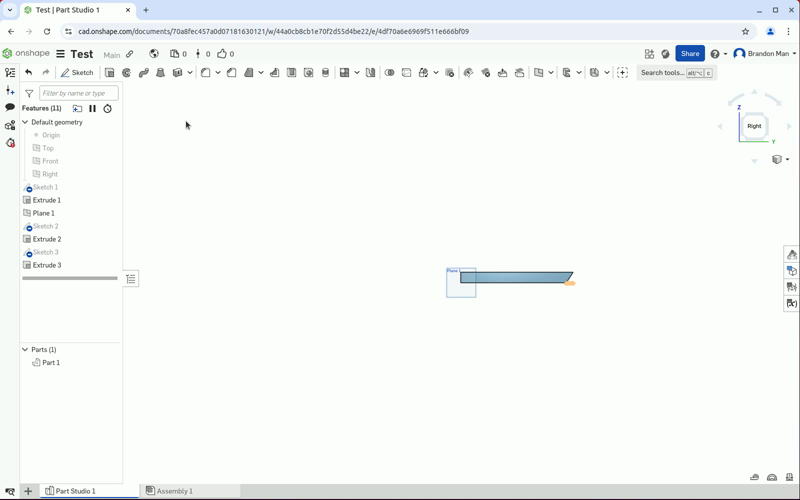
key(shift+h)
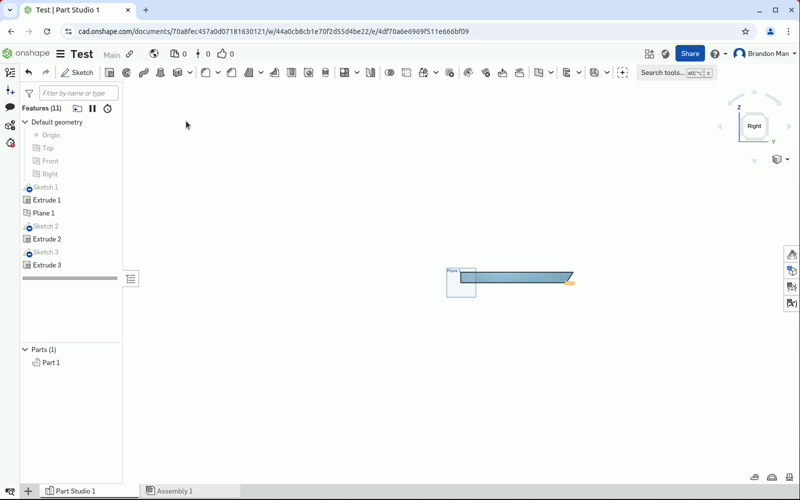
key(shift+h)
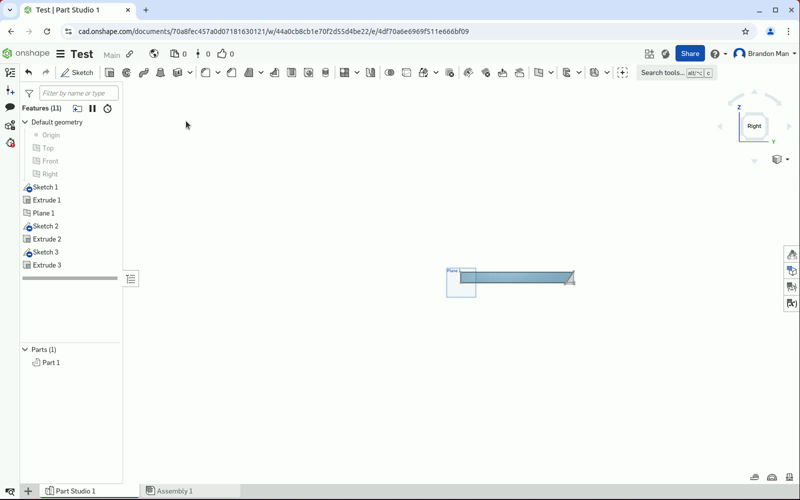
key(shift+7)
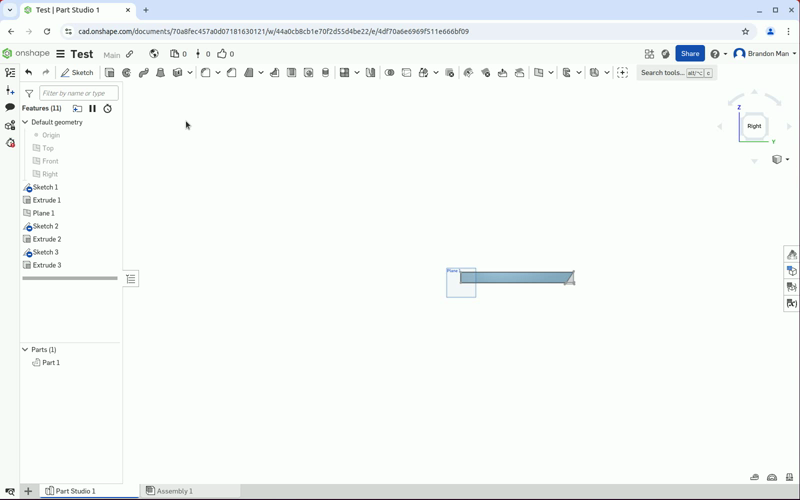
key(right, 2)
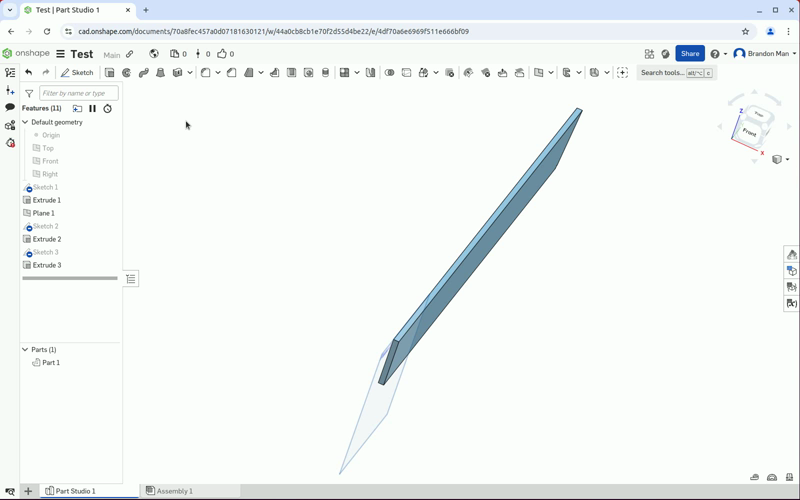
key(down, 2)
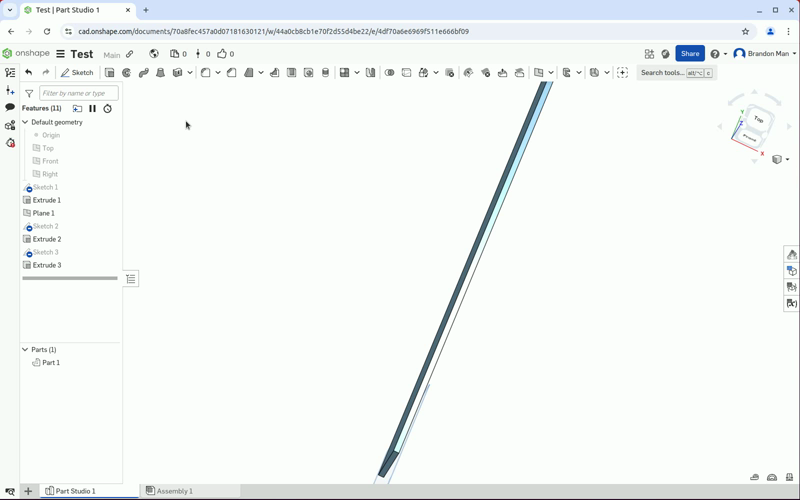
key(up, 2)
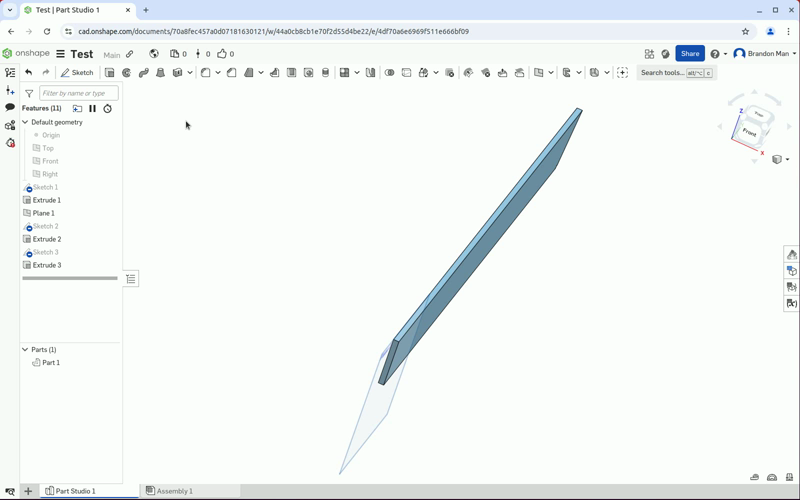
key(left, 2)
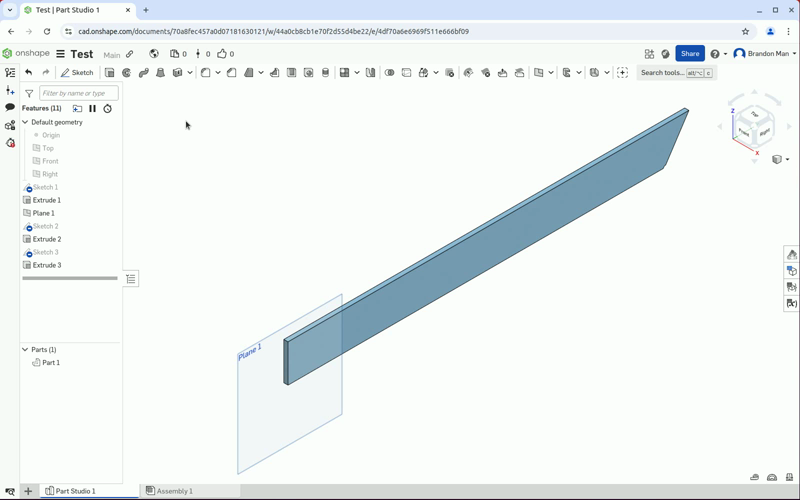
mouse_move(73, 189)
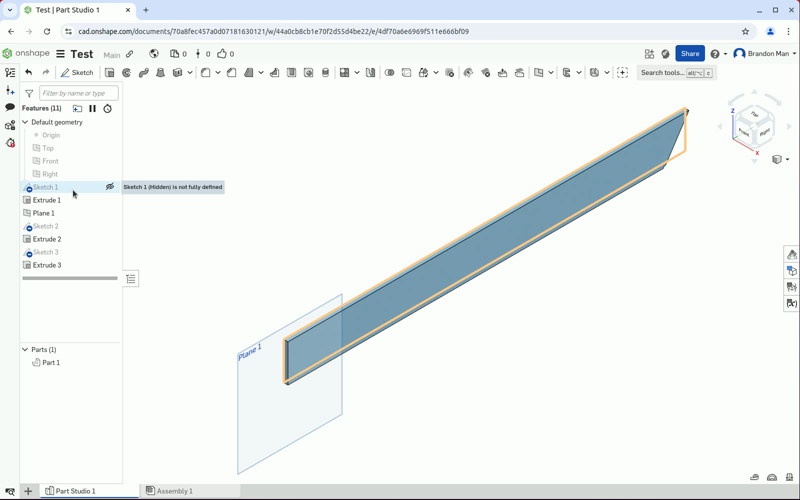
click(73, 189)